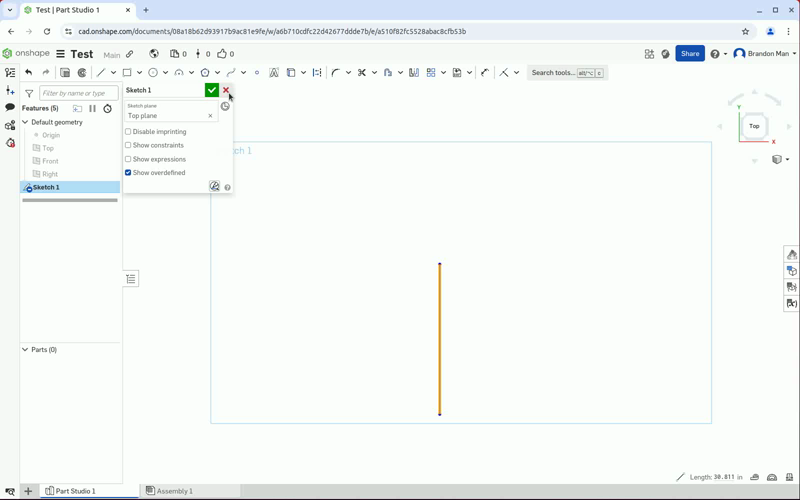
key(shift+h)
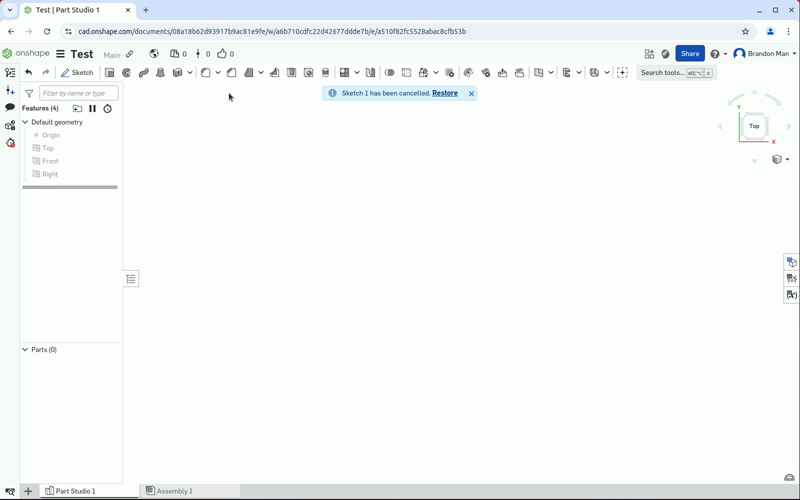
mouse_move(73, 352)
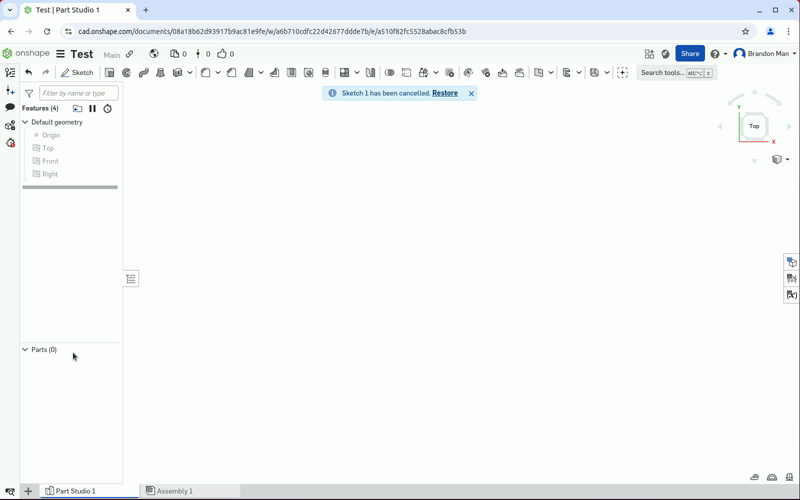
key(y)
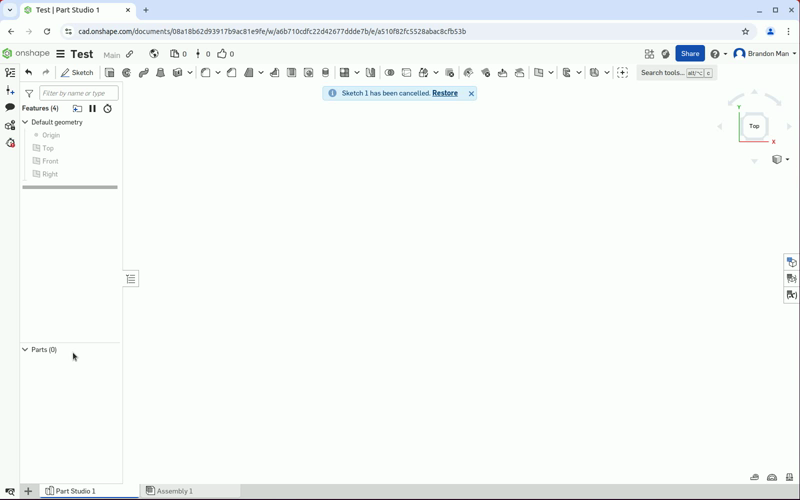
key(shift+p)
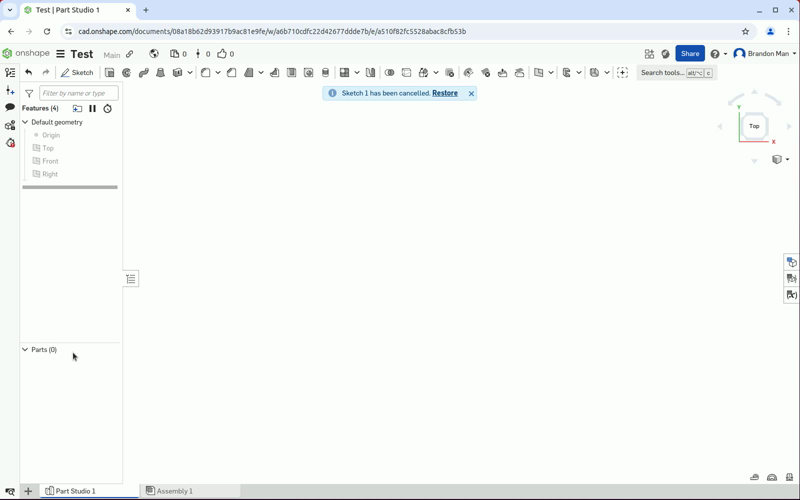
key(space)
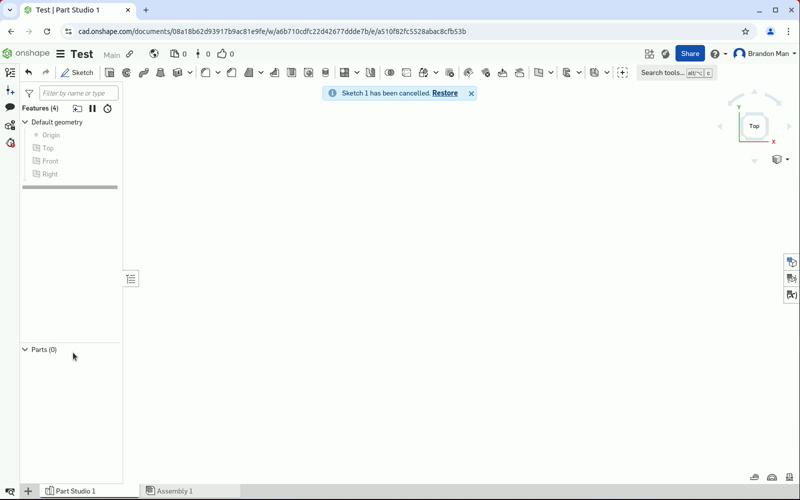
key_down(shift)
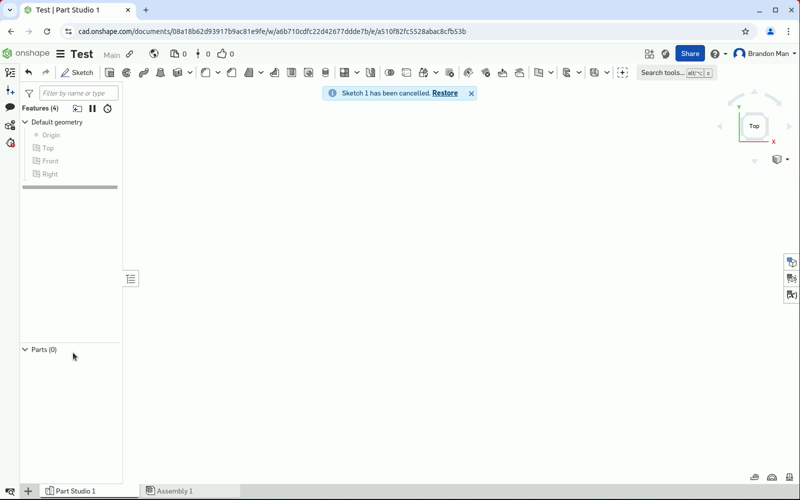
key(up)
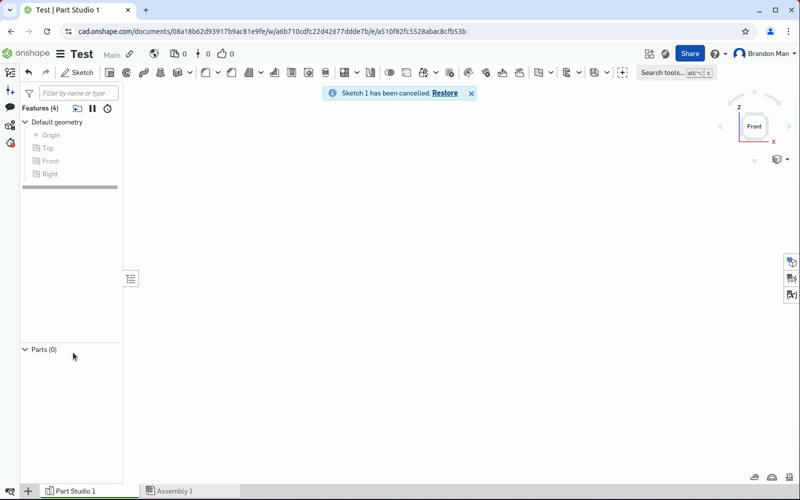
key_up(shift)
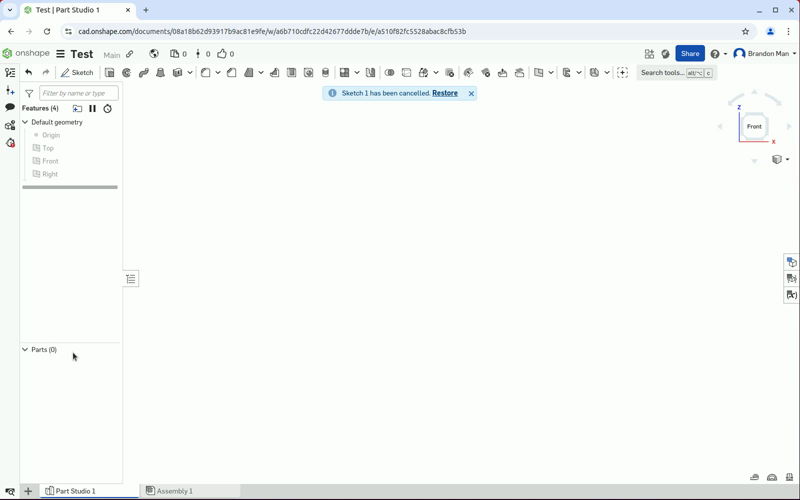
key(space)
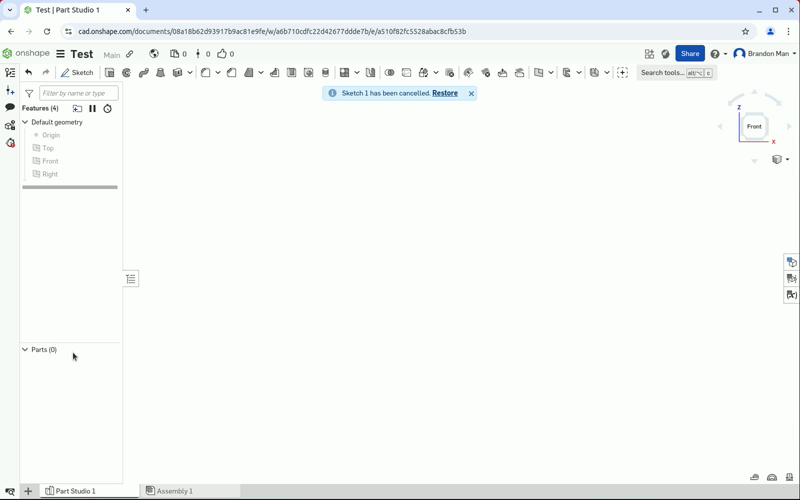
key_down(shift)
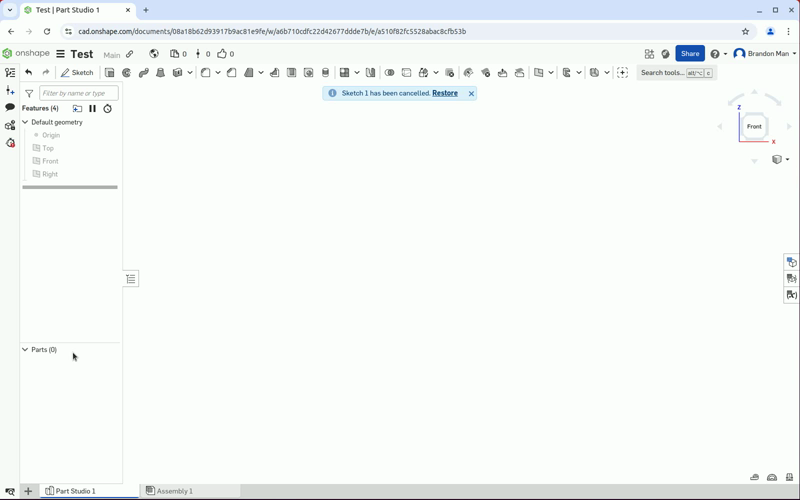
key(left)
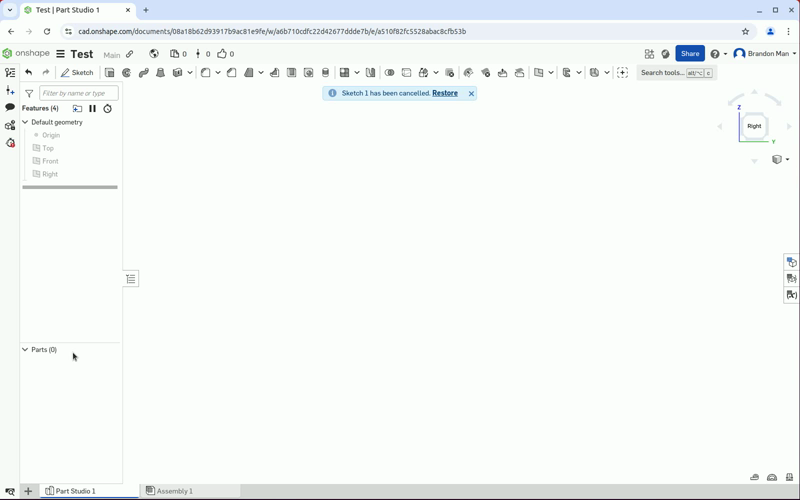
key_up(shift)
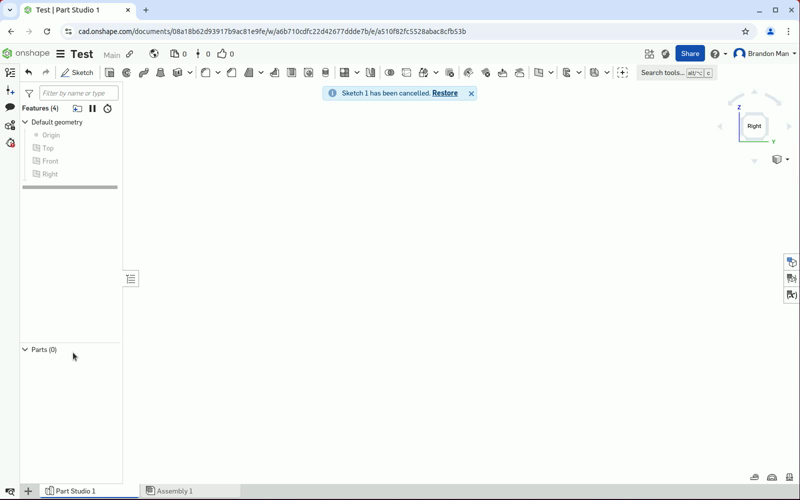
mouse_move(73, 352)
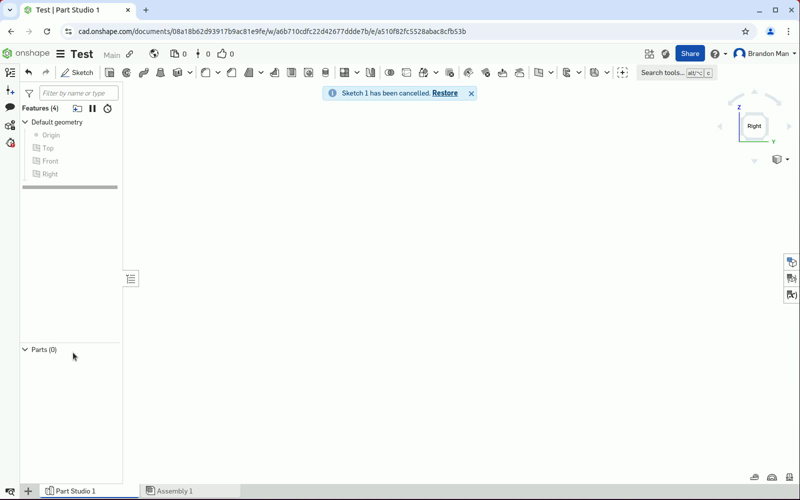
key(shift+y)
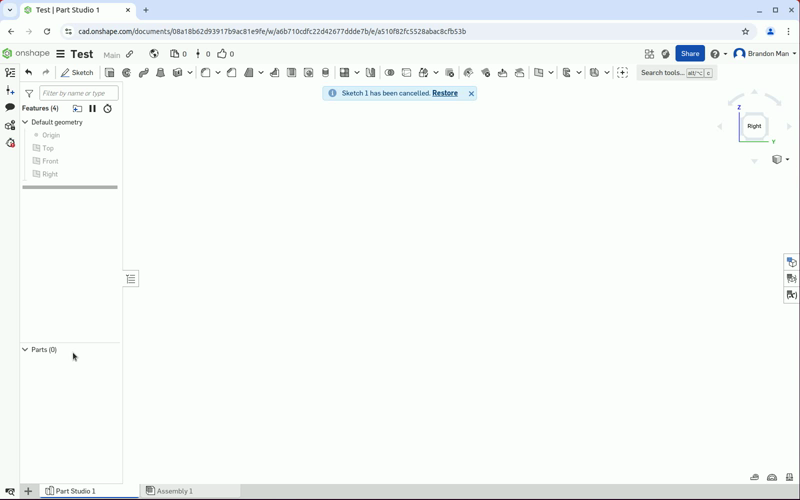
key(shift+s)
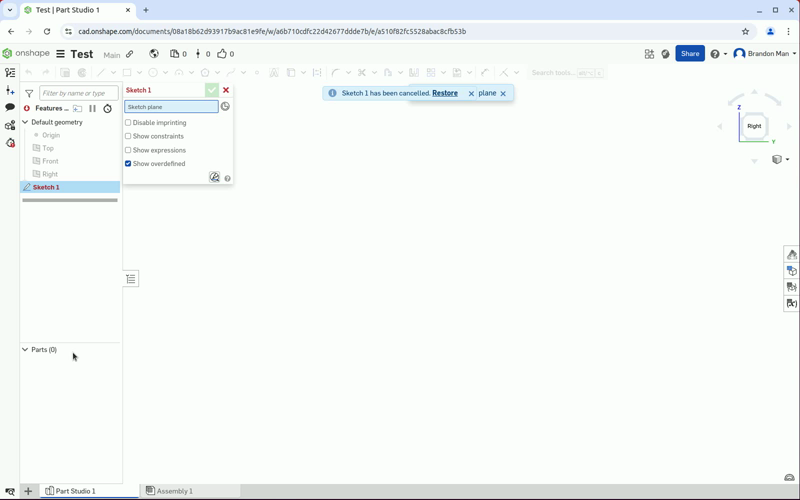
mouse_move(73, 176)
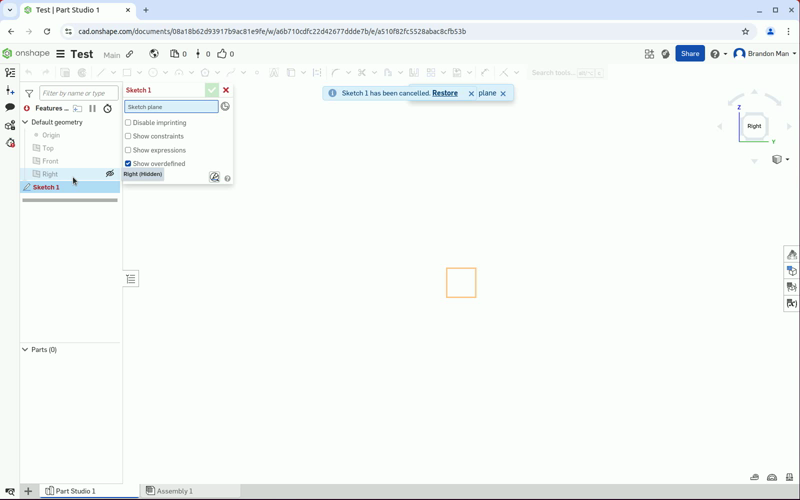
click(73, 176)
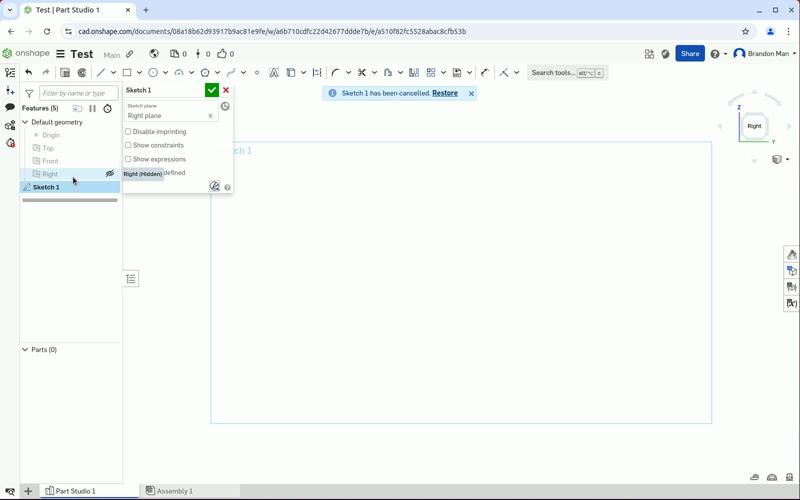
mouse_move(73, 352)
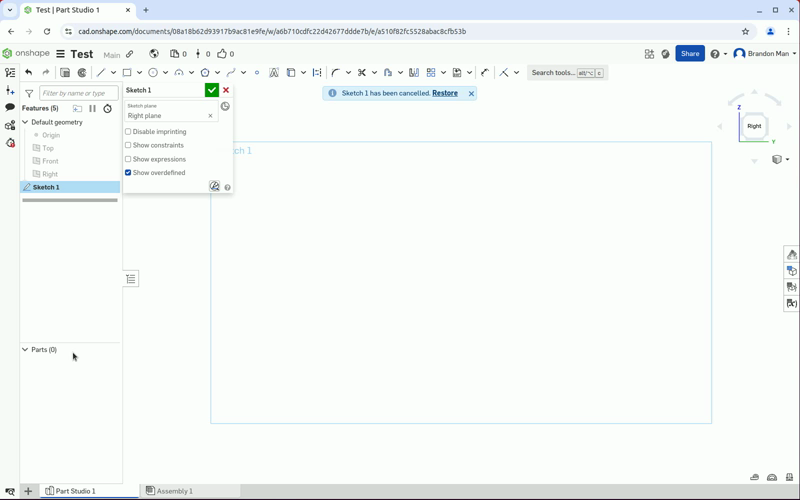
key(y)
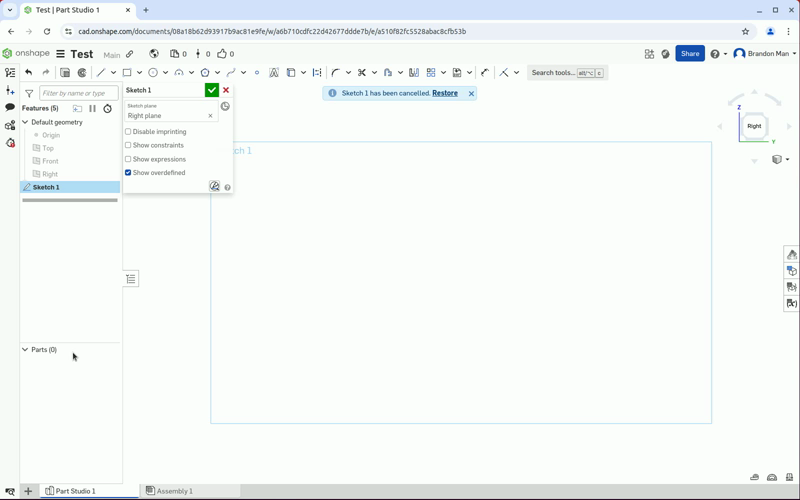
key(l)
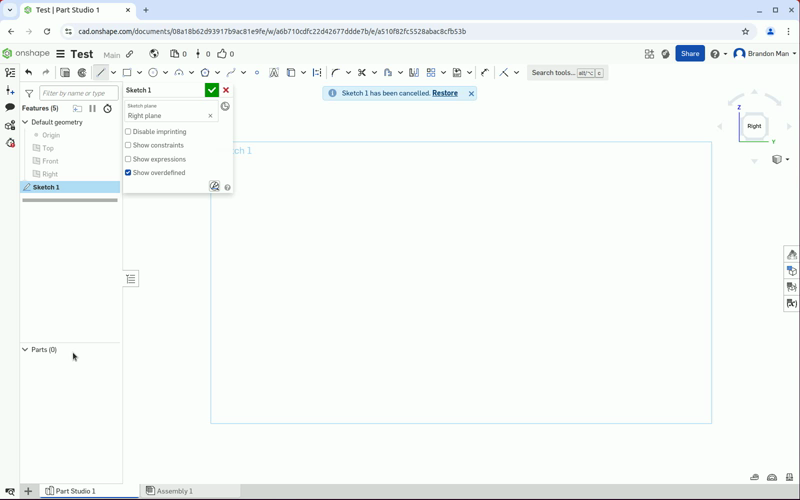
key_down(shift)
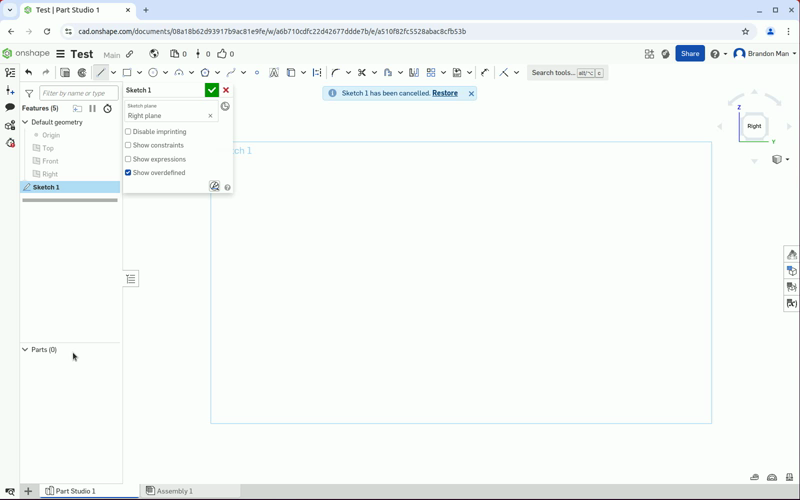
mouse_move(404, 282)
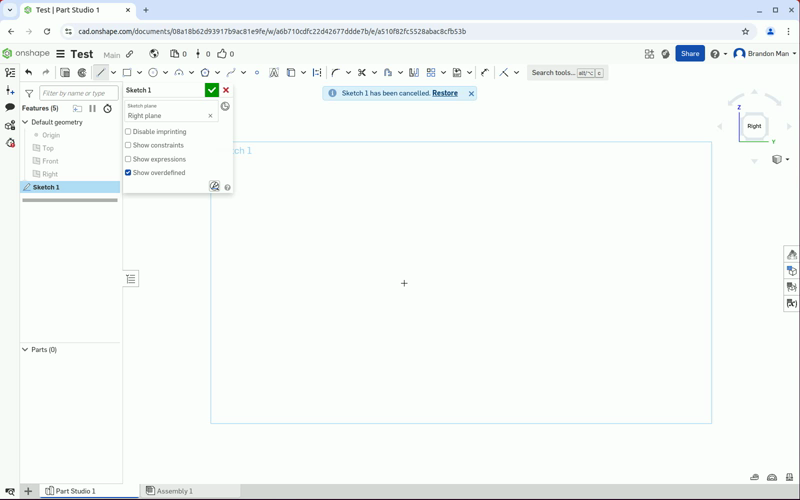
click(404, 282)
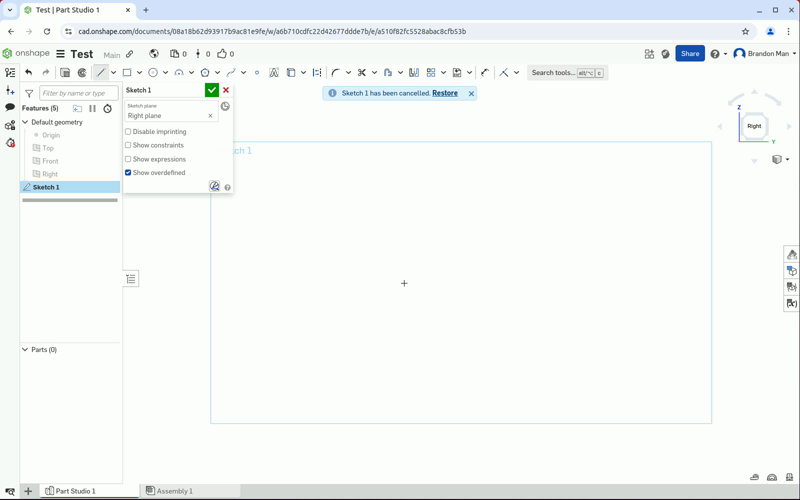
key_up(shift)
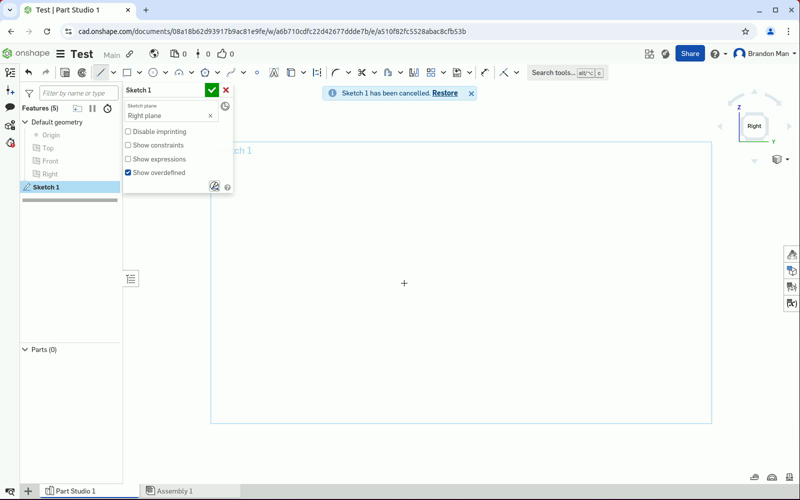
key_down(shift)
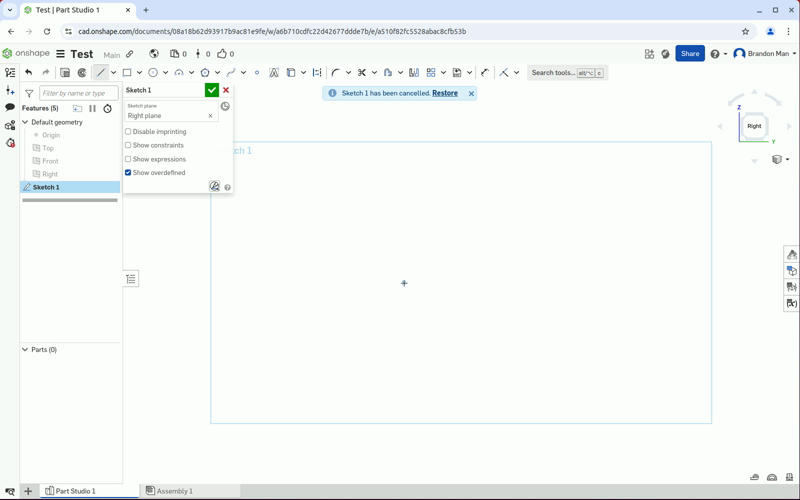
mouse_move(434, 282)
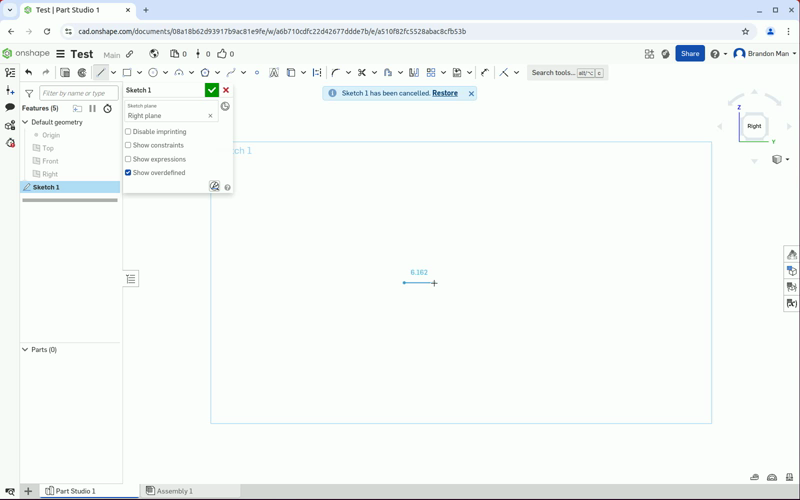
mouse_move(406, 282)
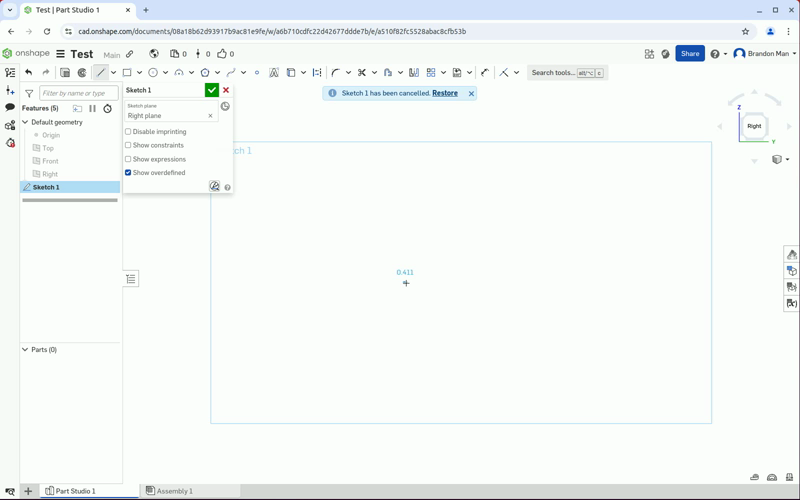
scroll(6)
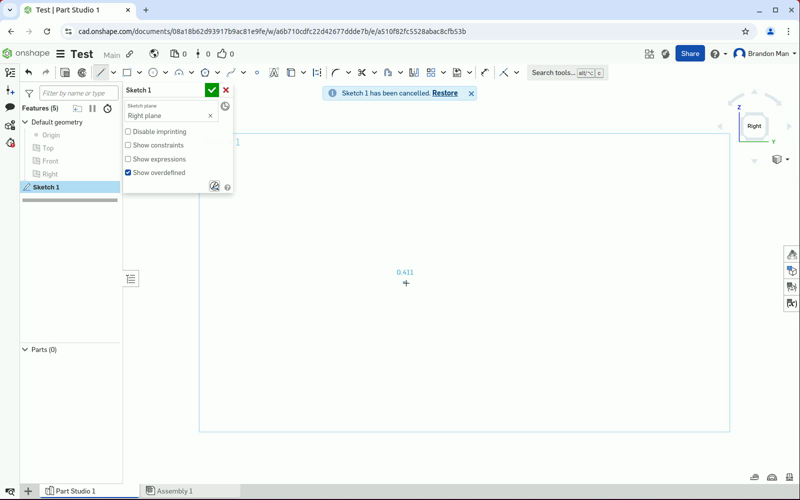
scroll(6)
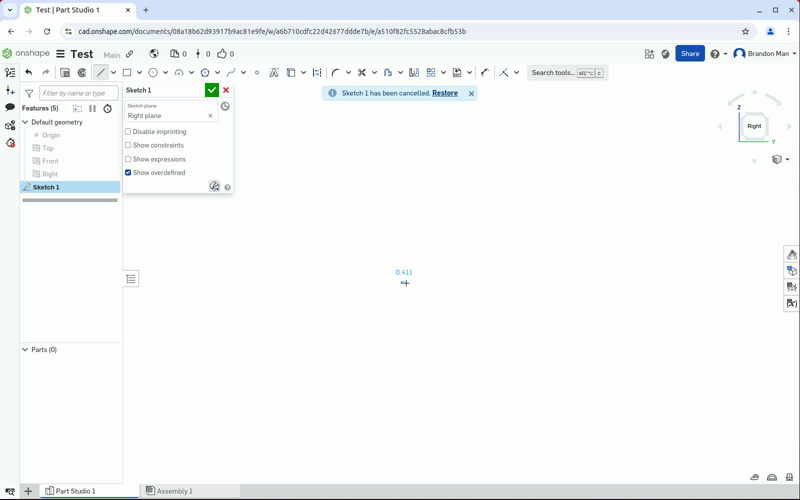
scroll(6)
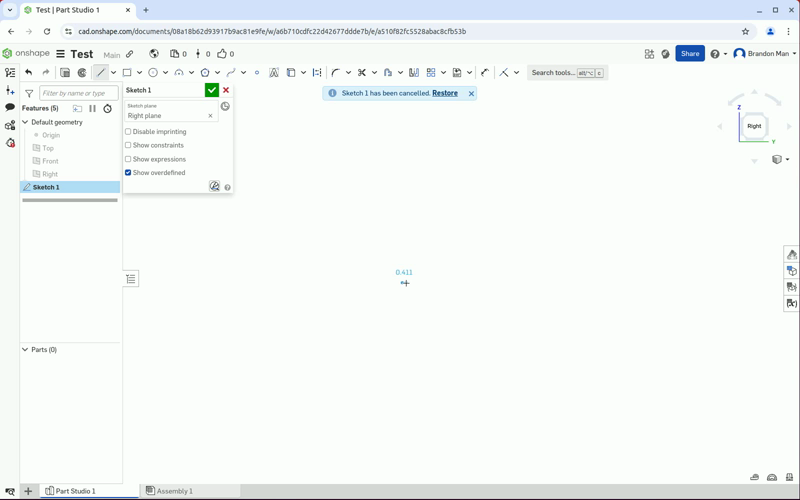
scroll(6)
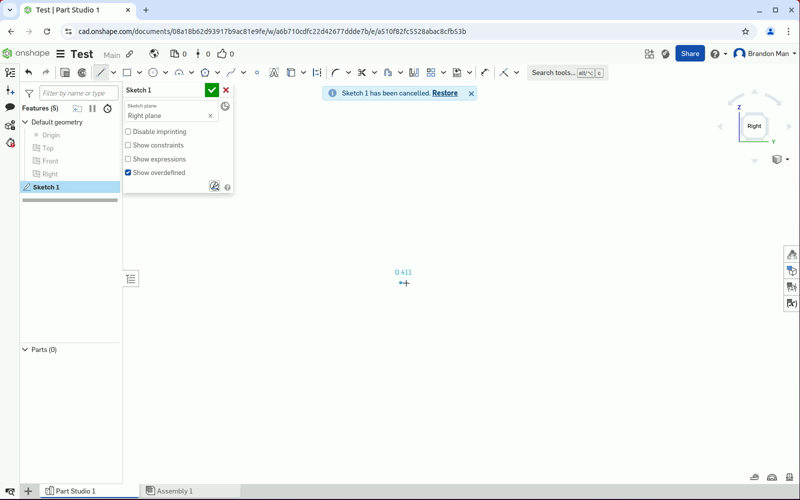
scroll(6)
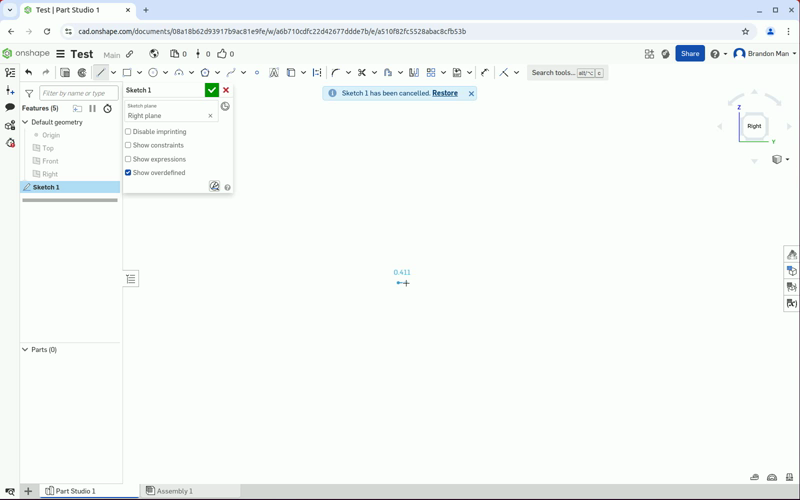
scroll(6)
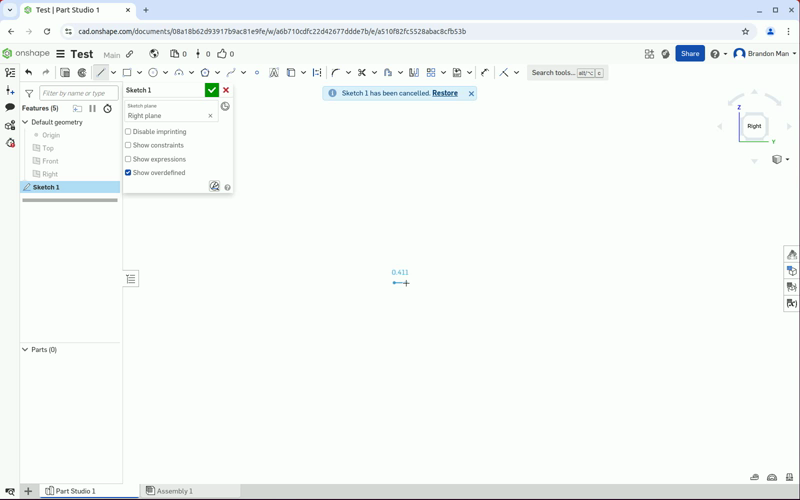
scroll(6)
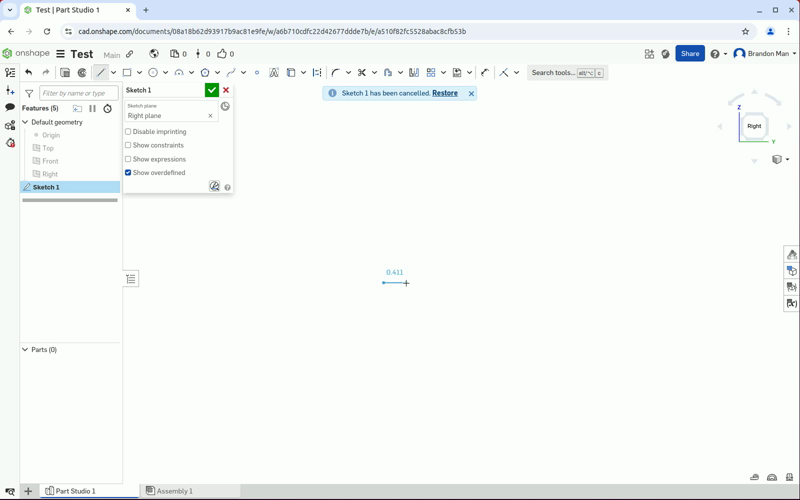
click(406, 282)
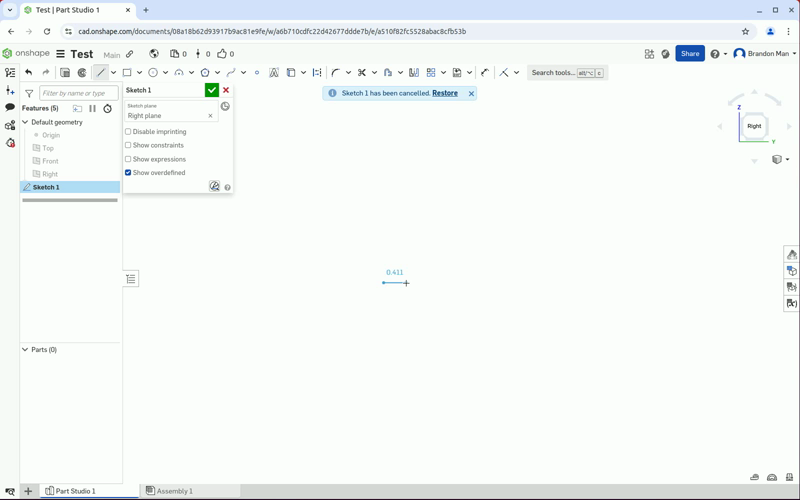
scroll(-6)
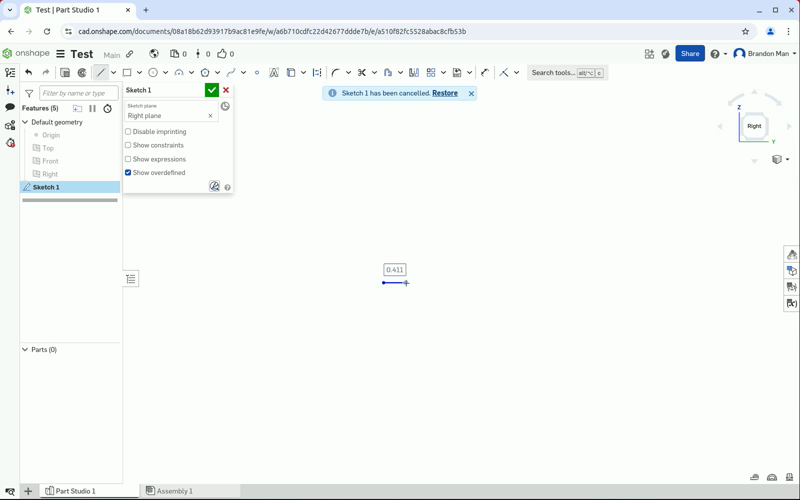
scroll(-6)
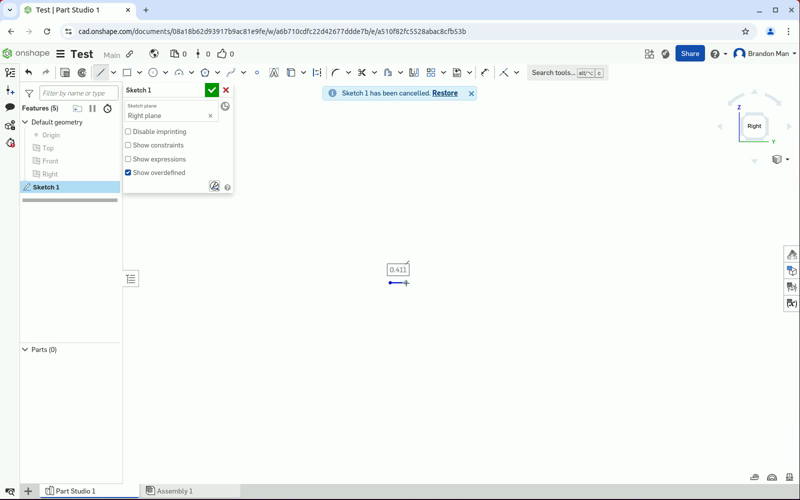
scroll(-6)
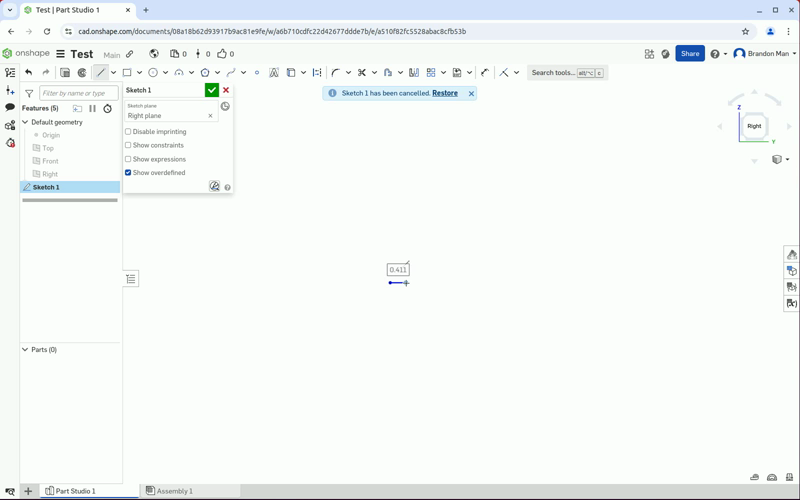
scroll(-6)
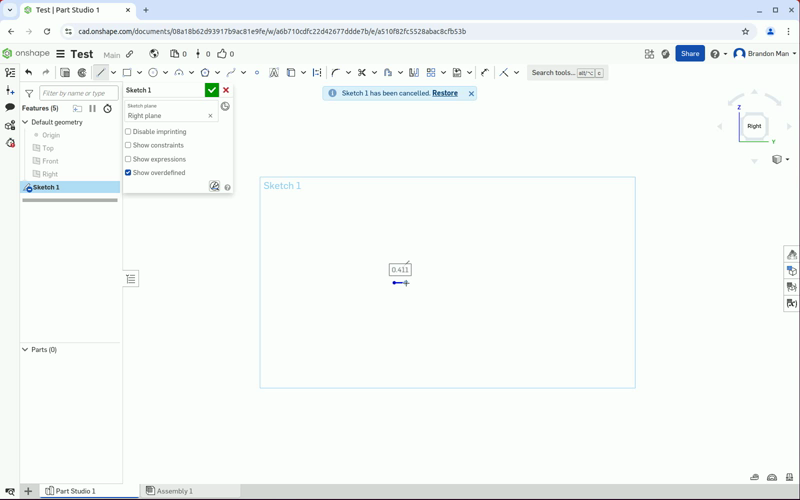
scroll(-6)
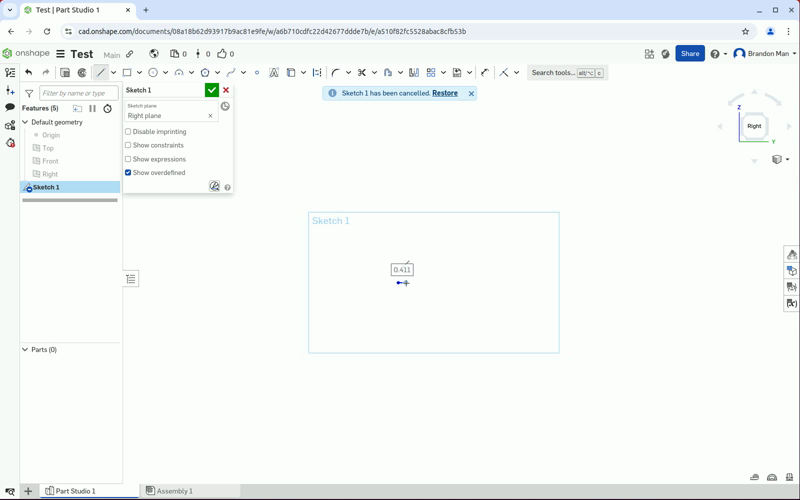
scroll(-6)
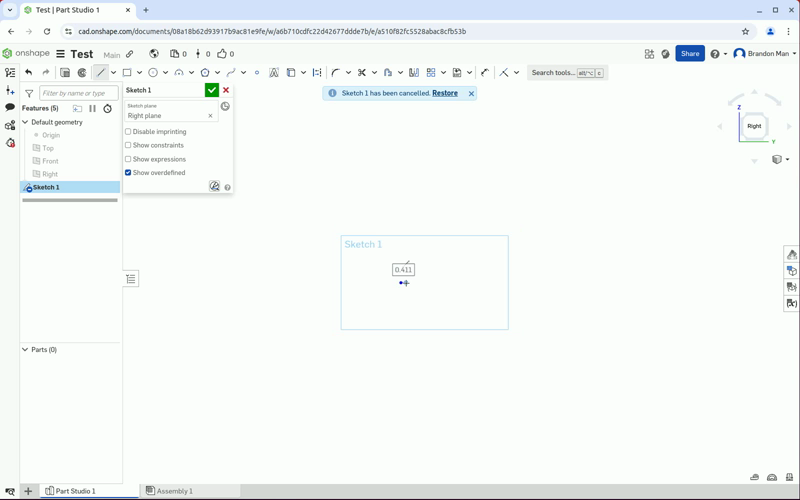
scroll(-6)
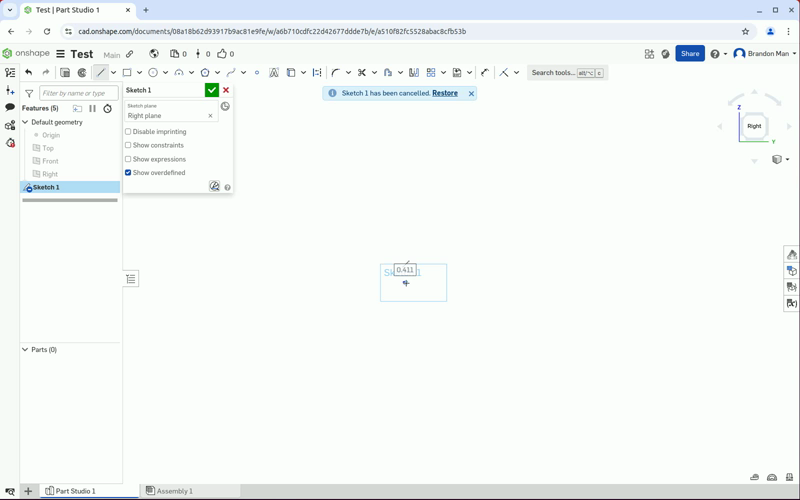
key_up(shift)
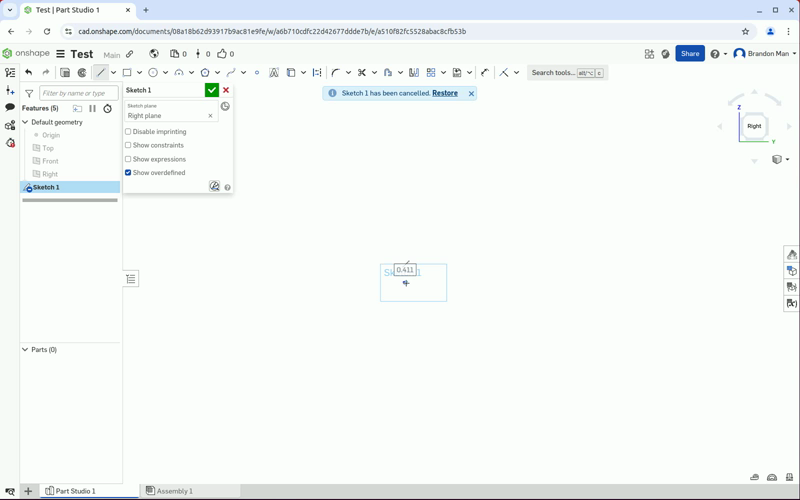
key_down(shift)
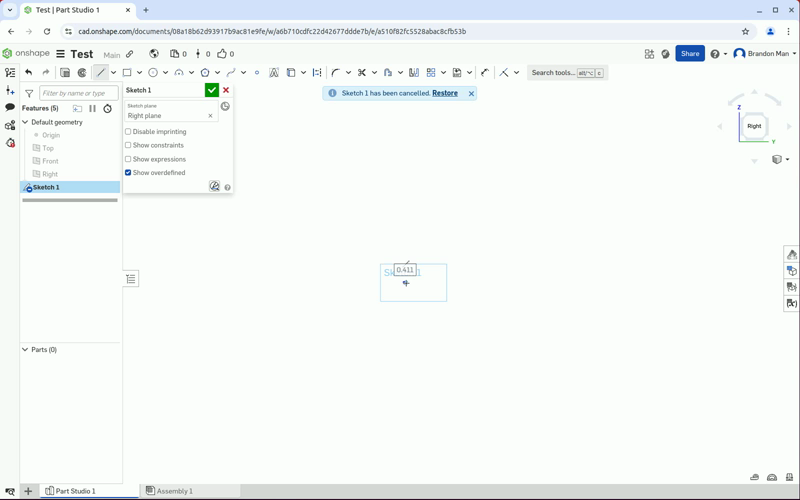
mouse_move(461, 243)
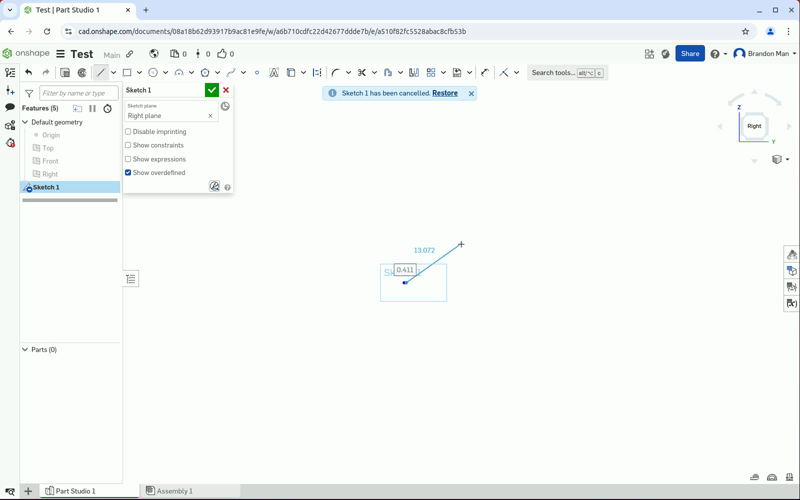
click(461, 243)
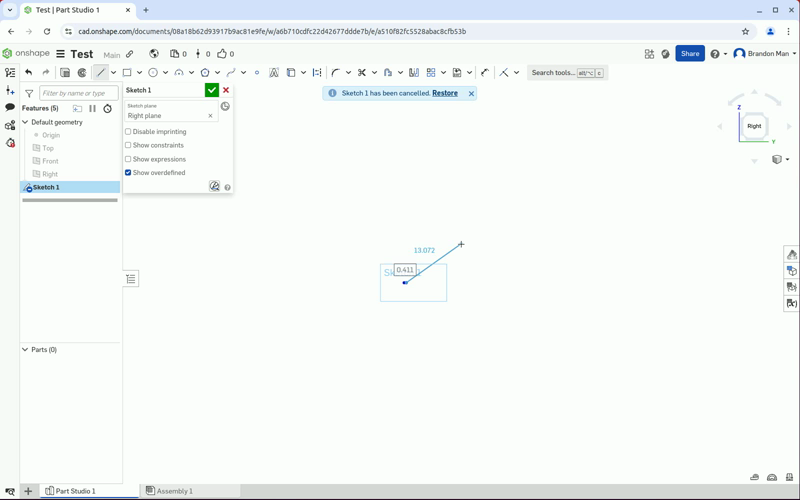
key_up(shift)
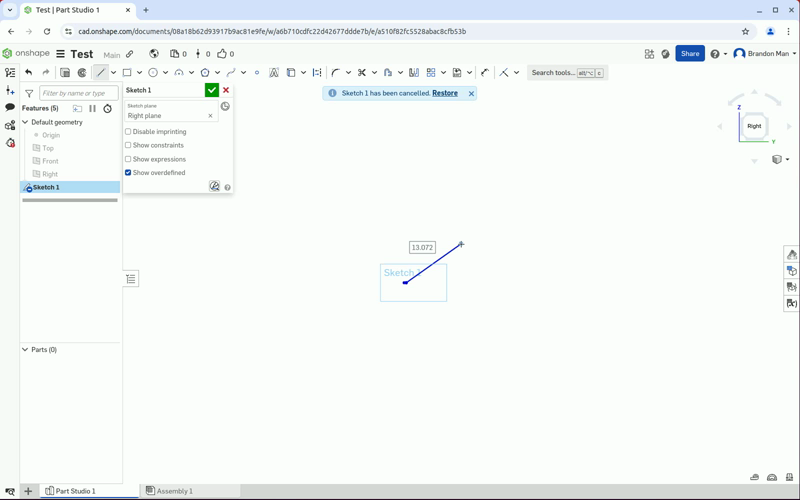
key_down(shift)
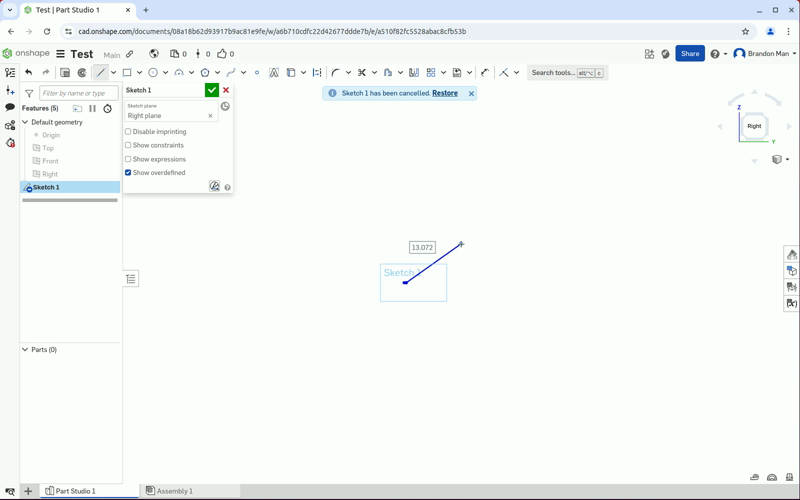
mouse_move(491, 243)
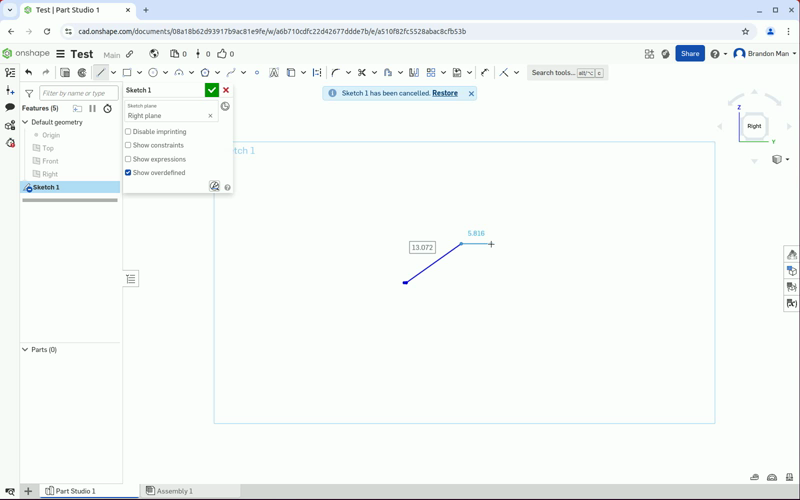
mouse_move(461, 242)
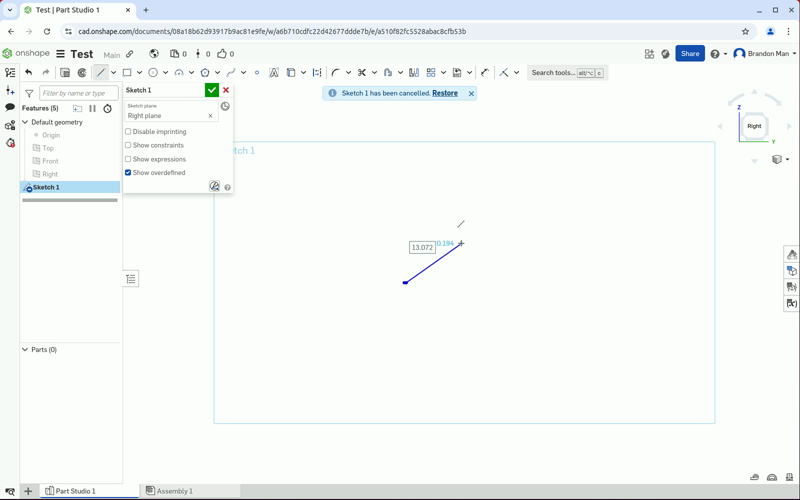
scroll(6)
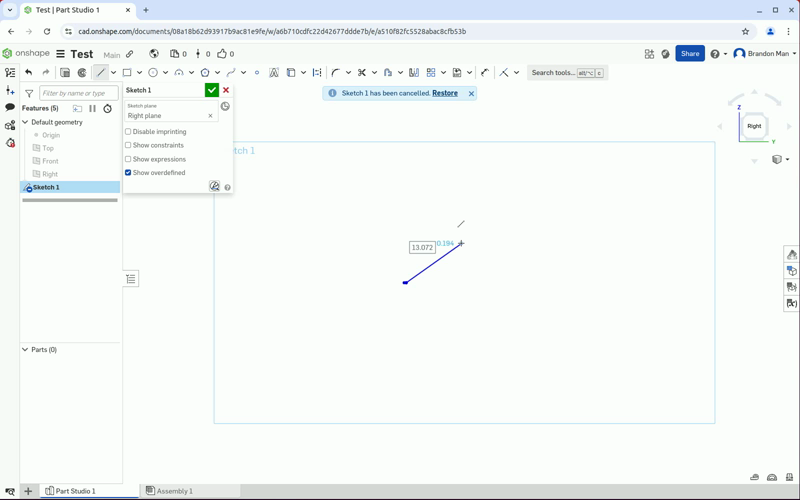
scroll(6)
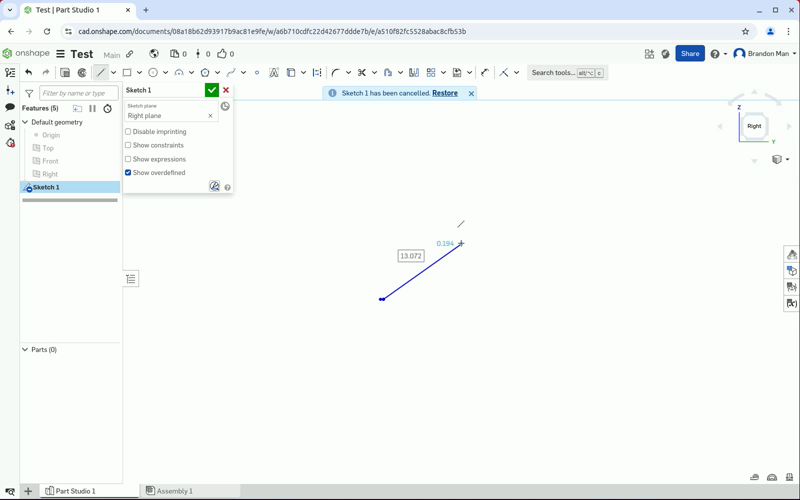
scroll(6)
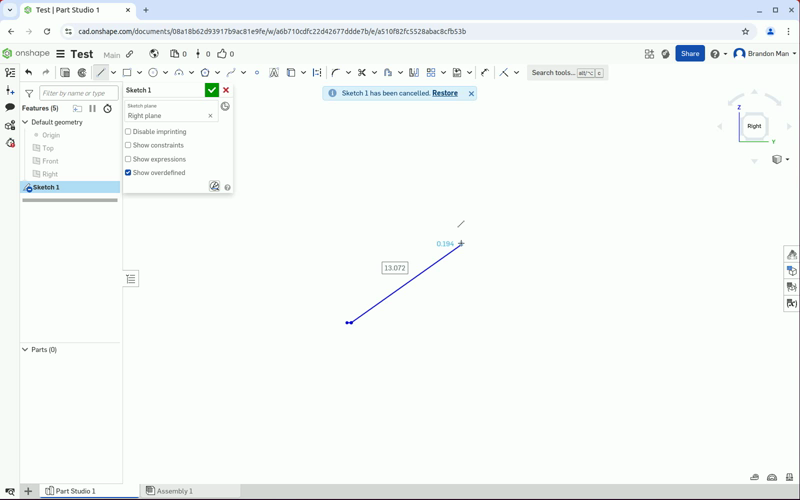
scroll(6)
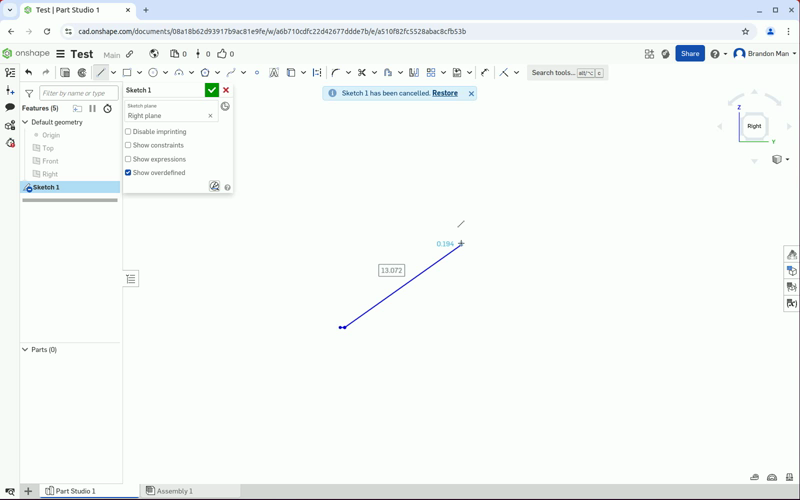
scroll(6)
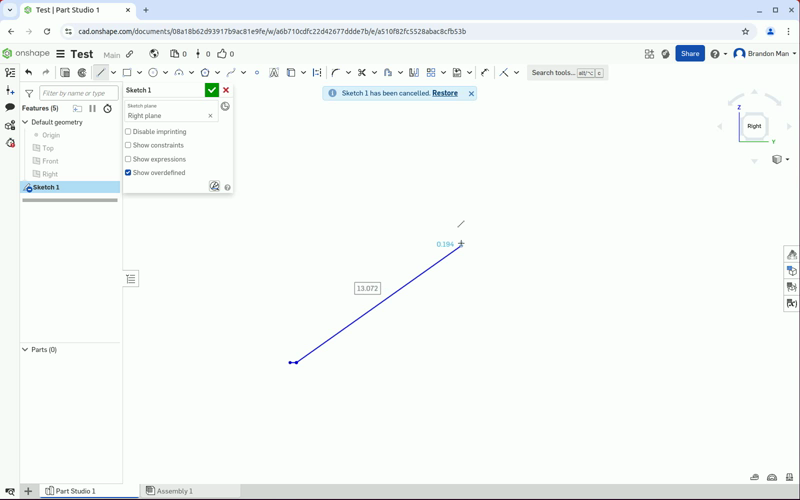
scroll(6)
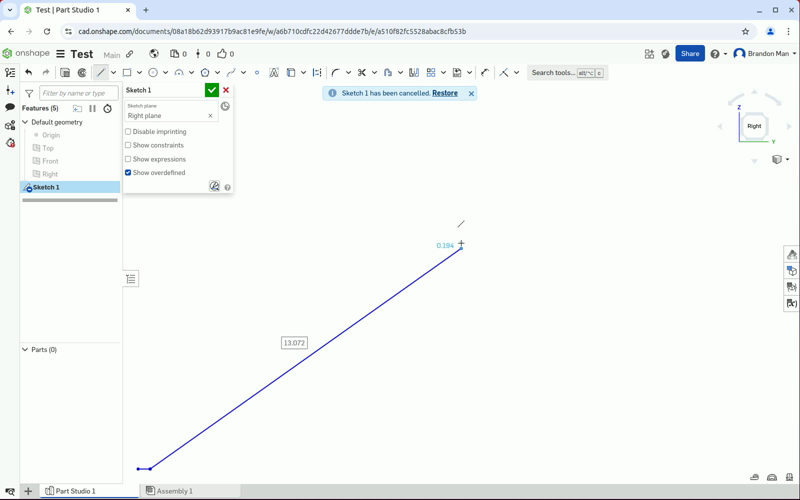
scroll(6)
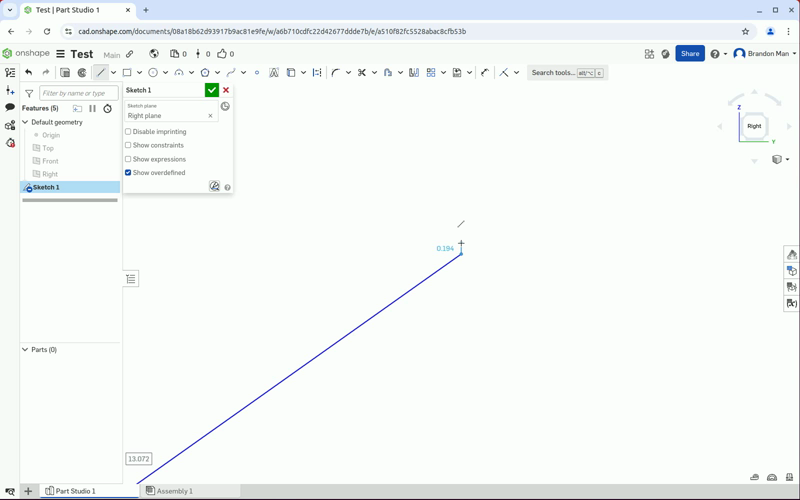
click(461, 242)
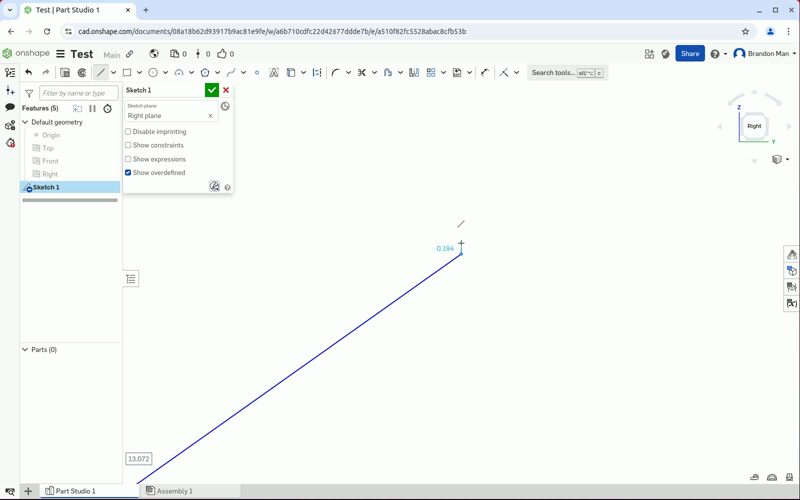
scroll(-6)
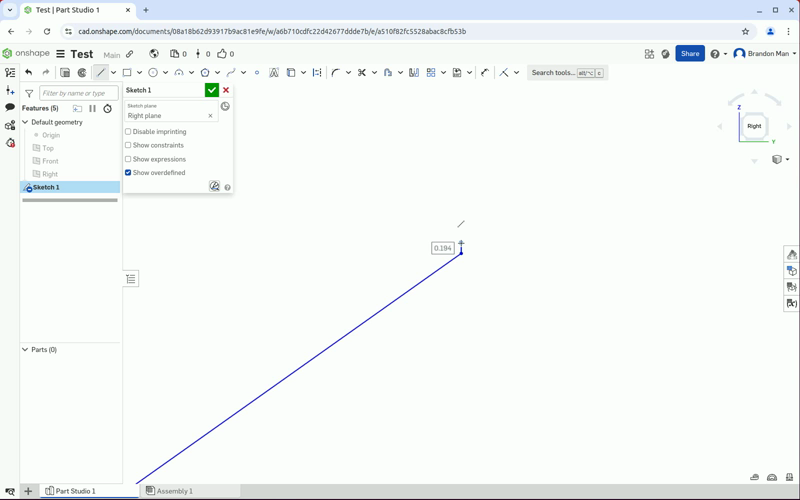
scroll(-6)
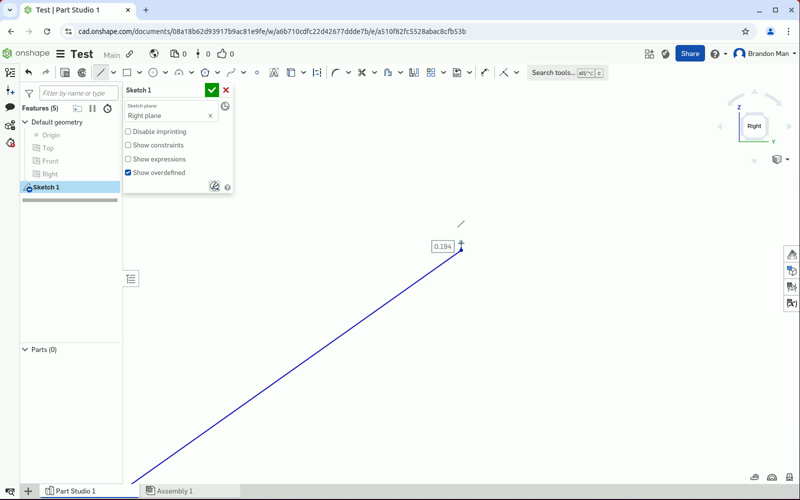
scroll(-6)
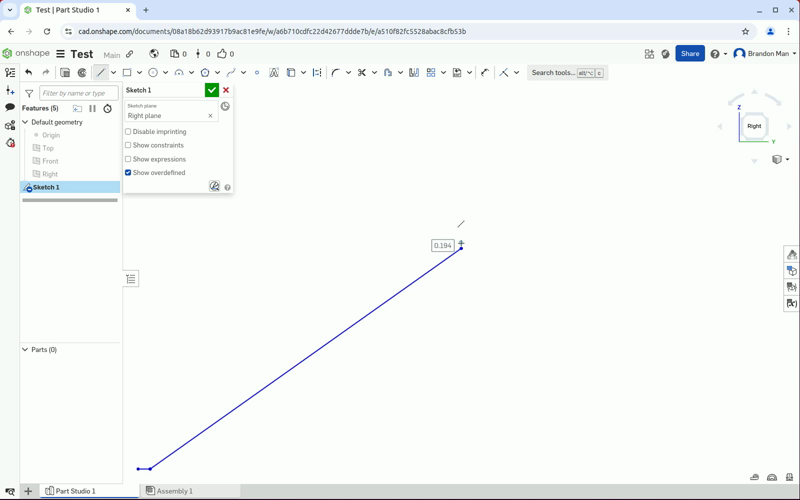
scroll(-6)
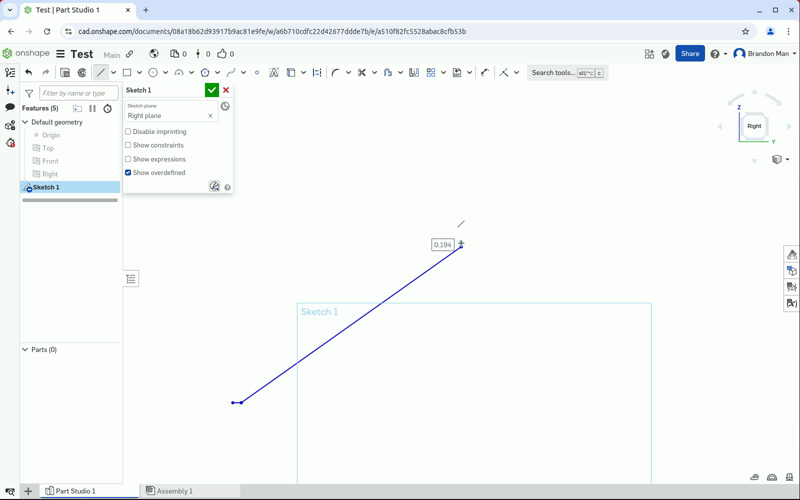
scroll(-6)
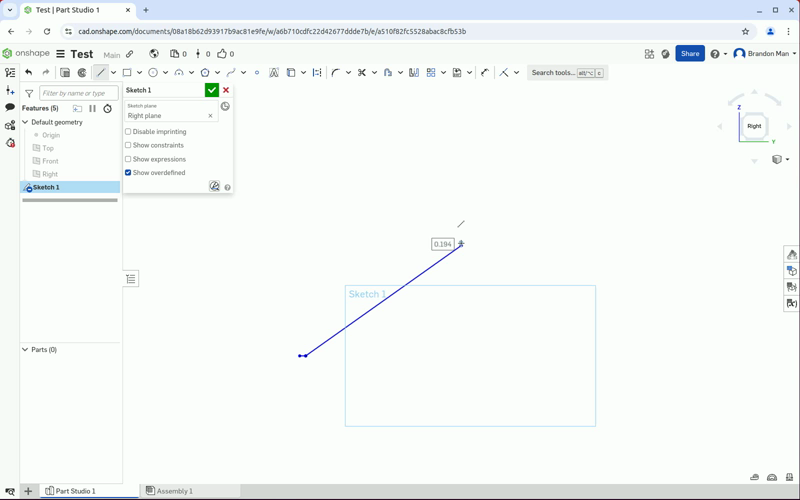
scroll(-6)
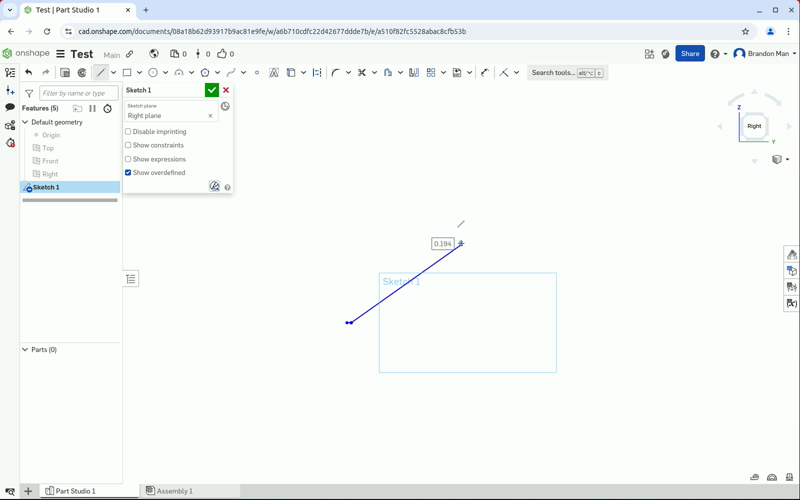
scroll(-6)
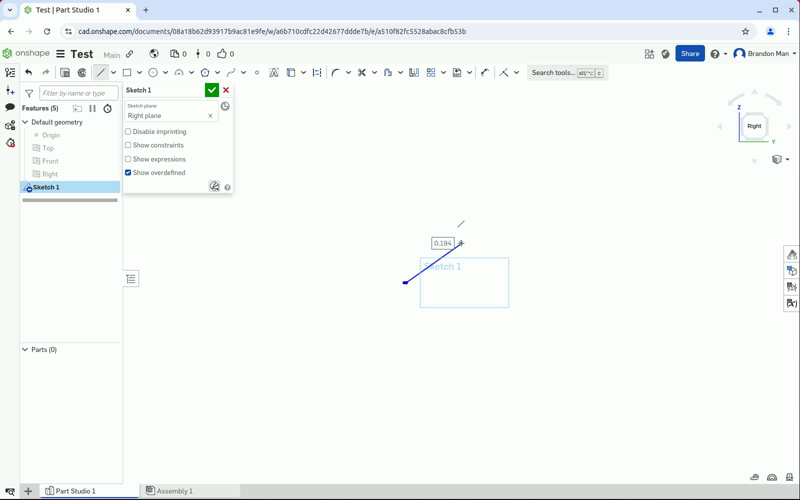
key_up(shift)
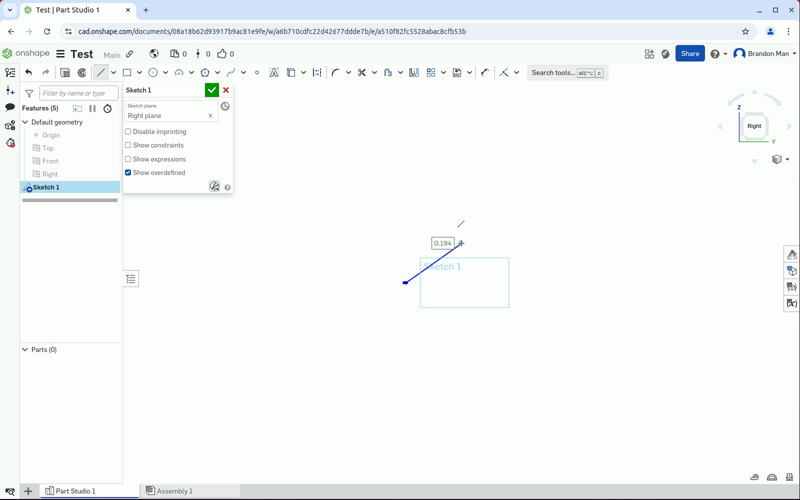
key_down(shift)
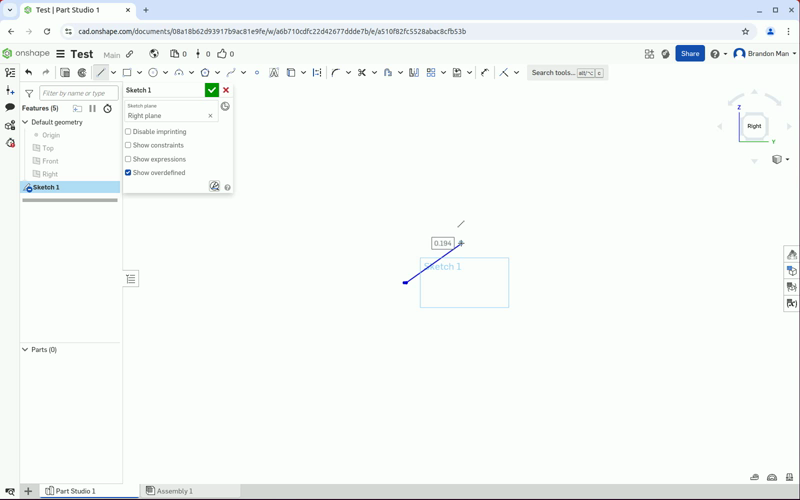
mouse_move(404, 282)
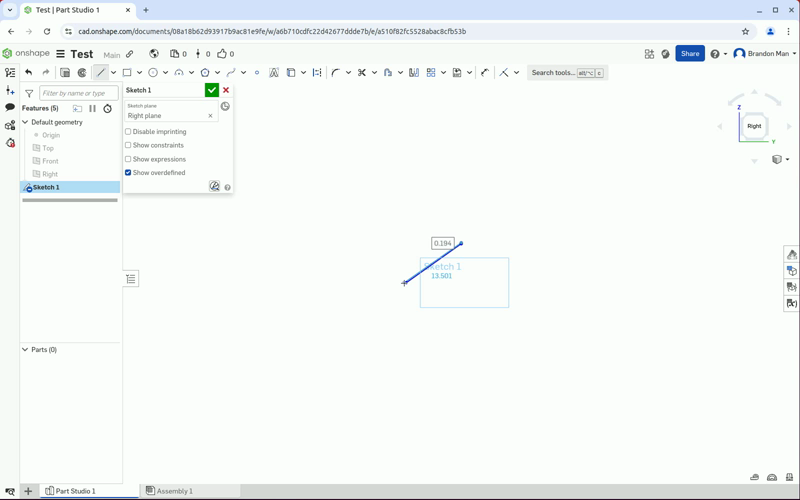
scroll(6)
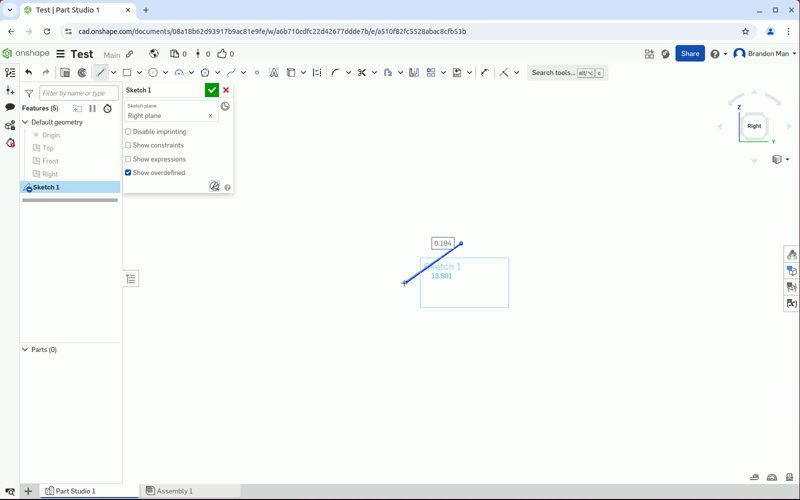
scroll(6)
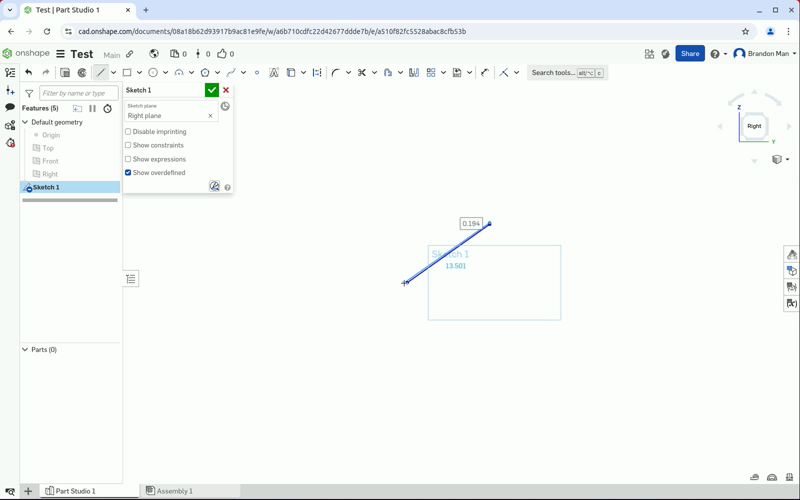
scroll(6)
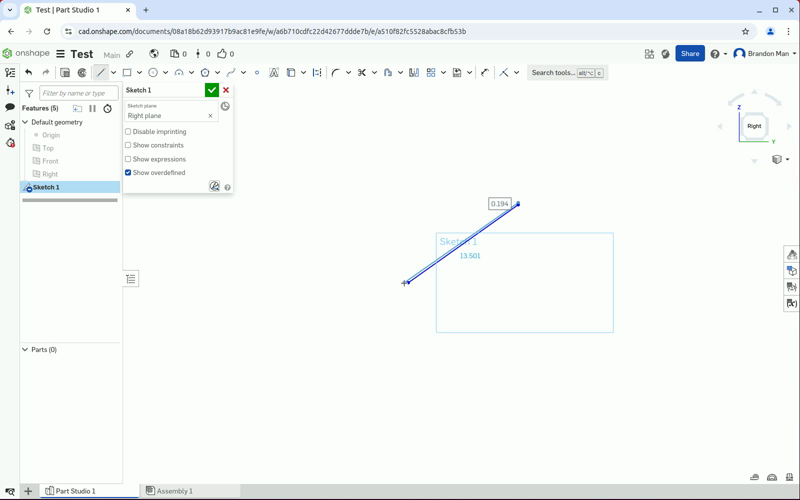
scroll(6)
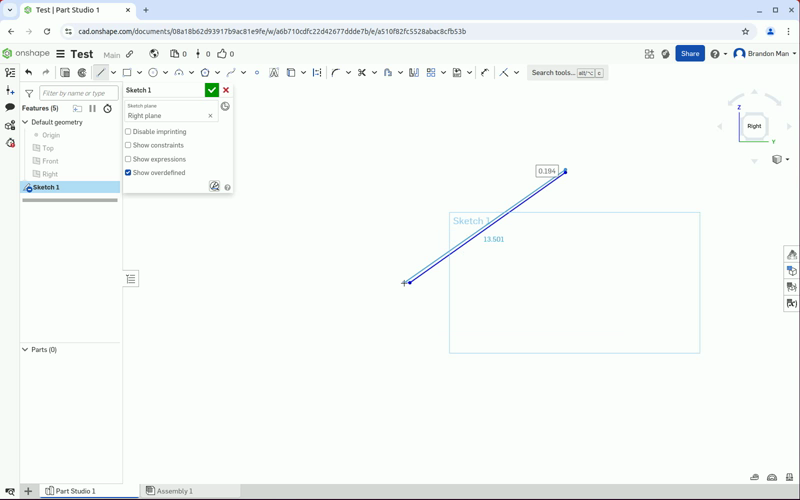
scroll(6)
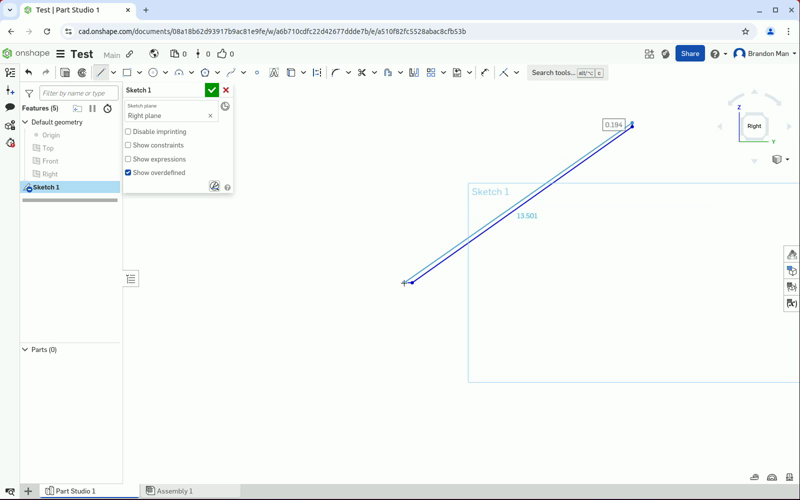
scroll(6)
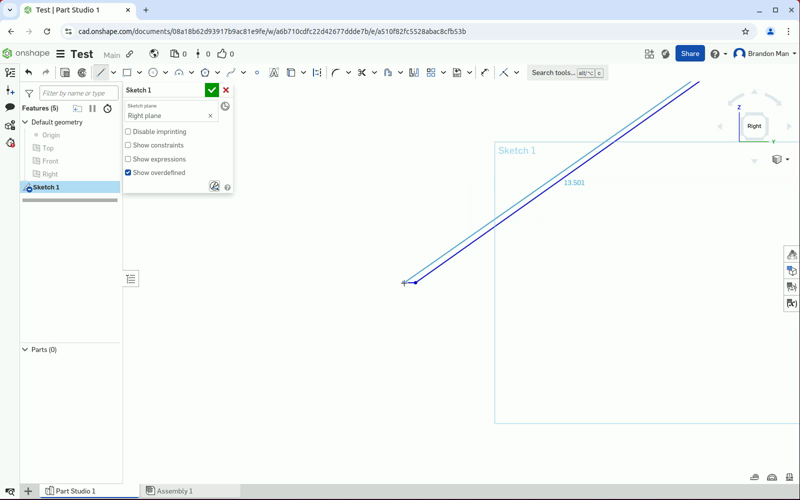
scroll(6)
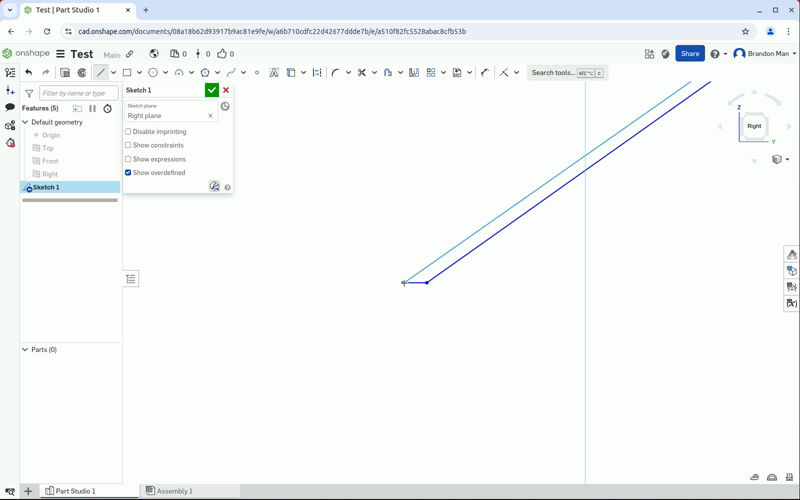
key_up(shift)
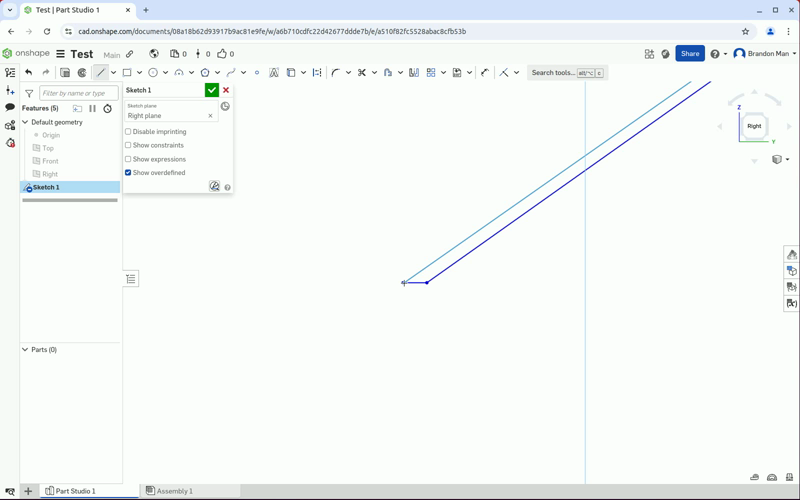
click(404, 282)
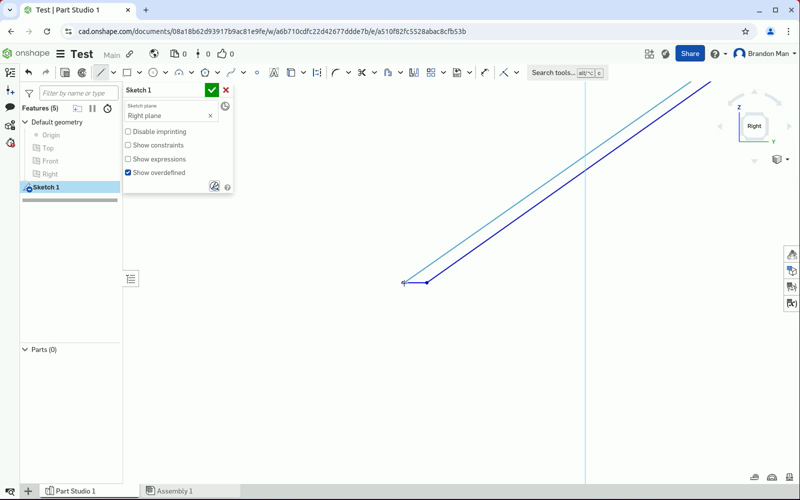
scroll(-6)
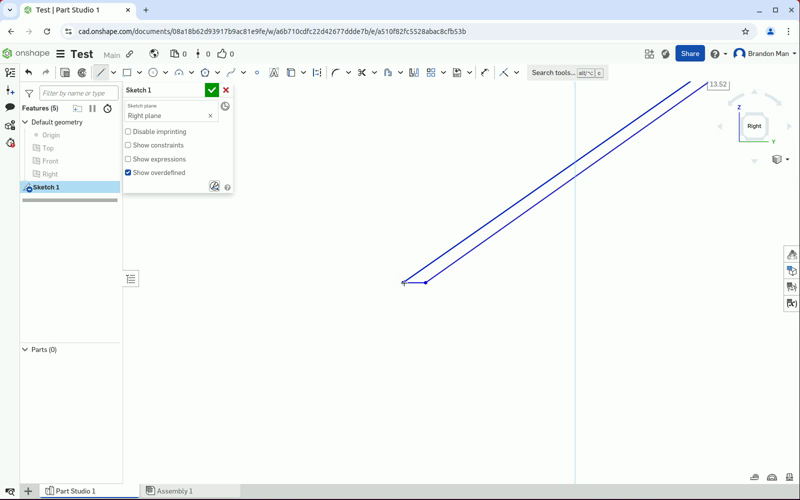
scroll(-6)
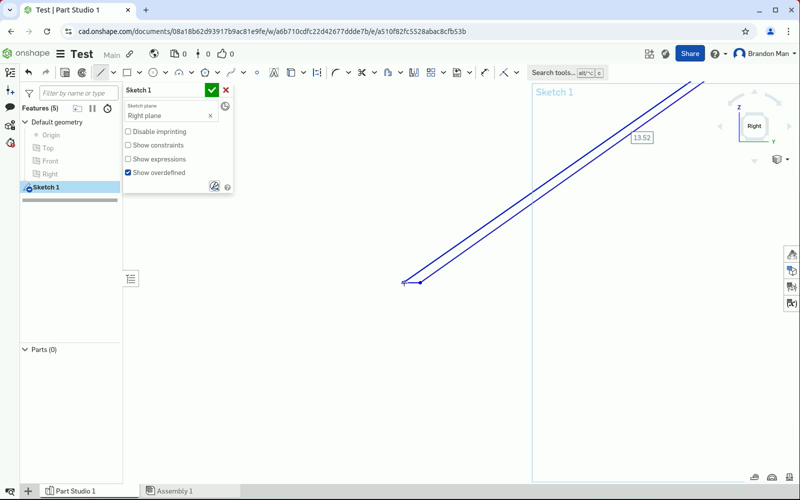
scroll(-6)
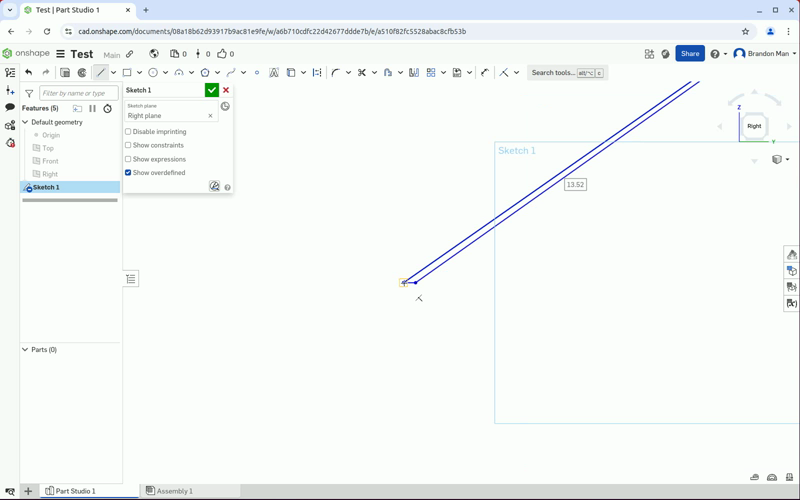
scroll(-6)
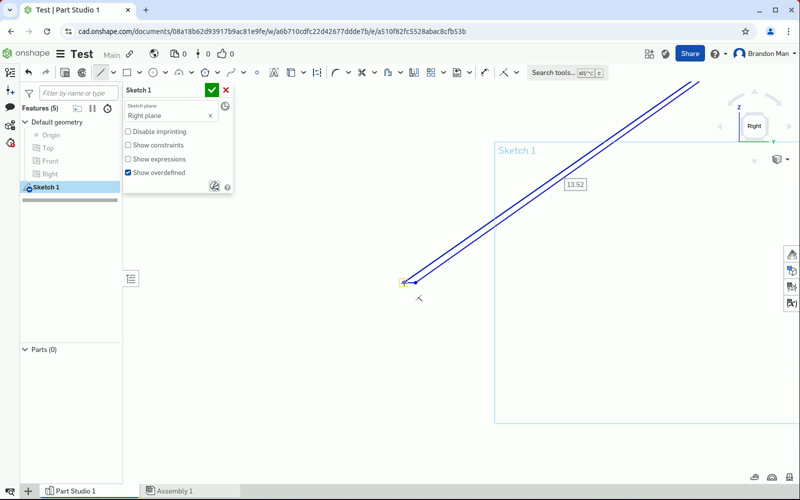
scroll(-6)
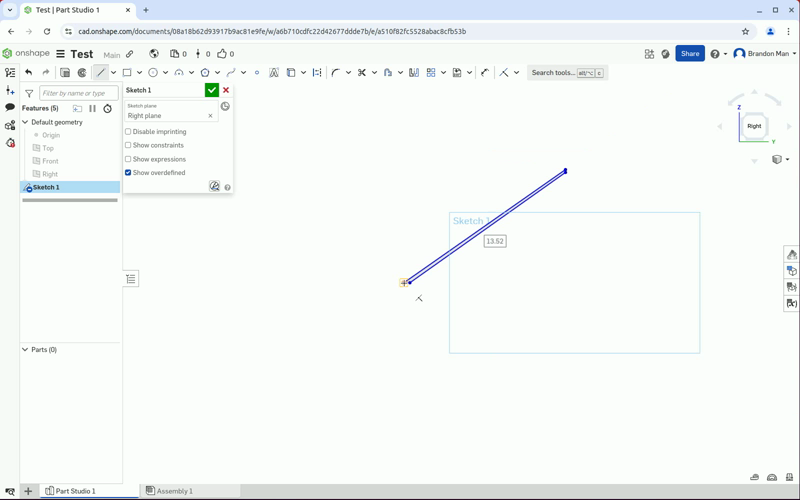
scroll(-6)
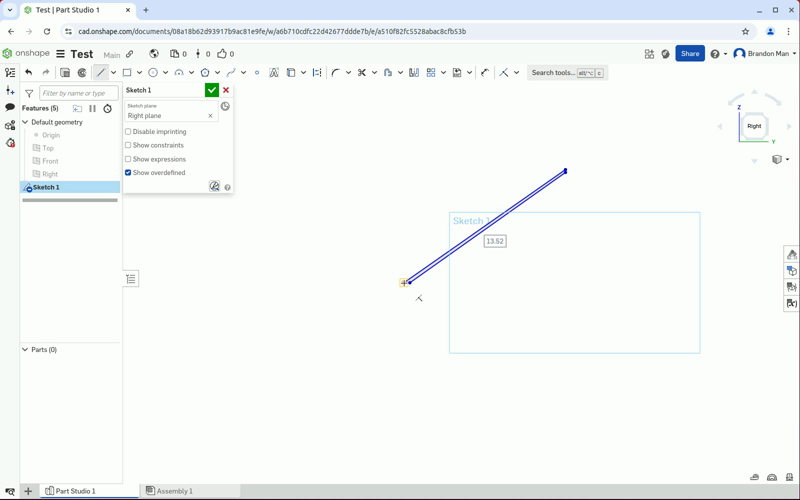
scroll(-6)
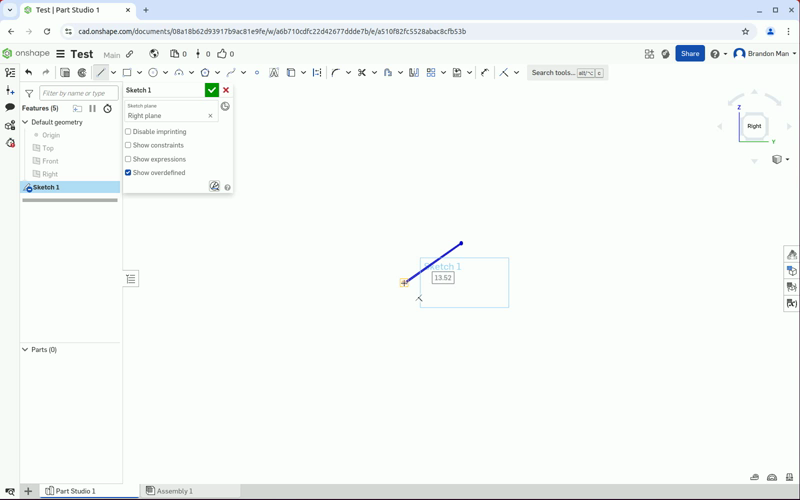
key(esc)
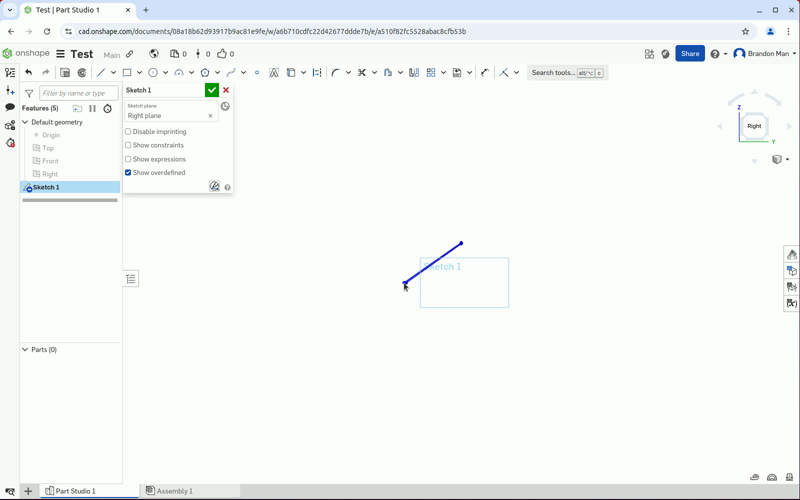
mouse_move(457, 246)
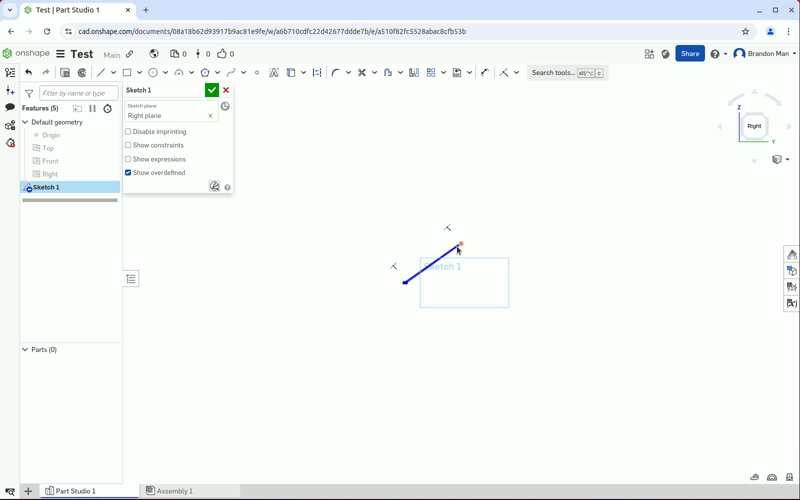
scroll(6)
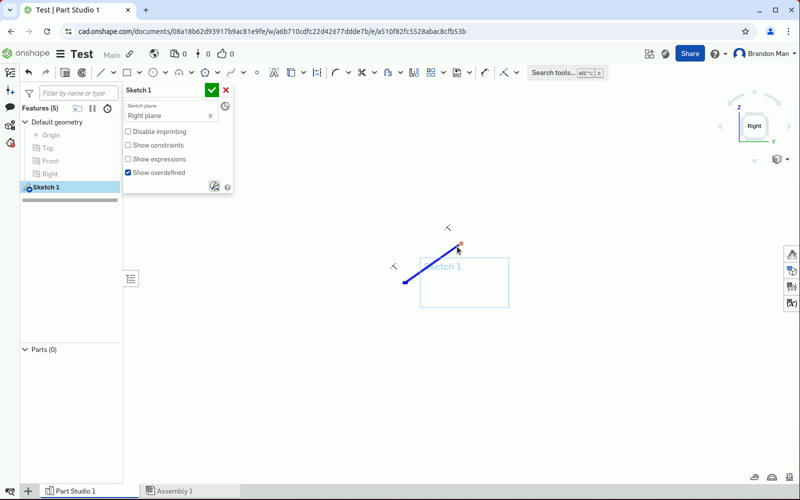
scroll(6)
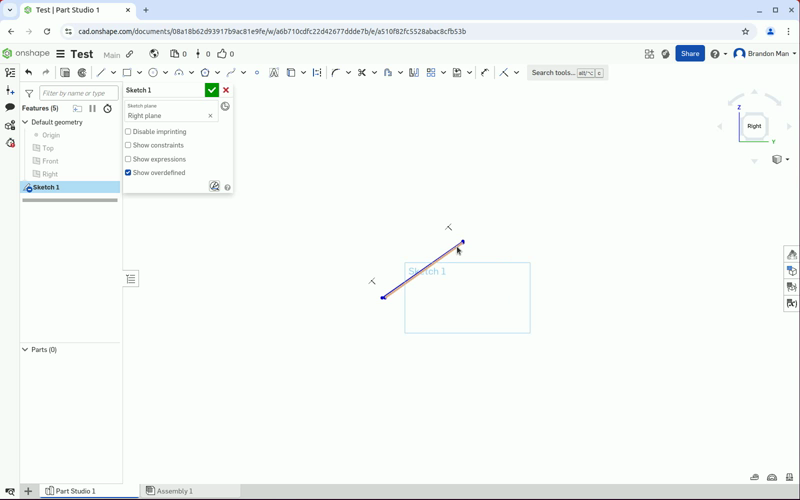
scroll(6)
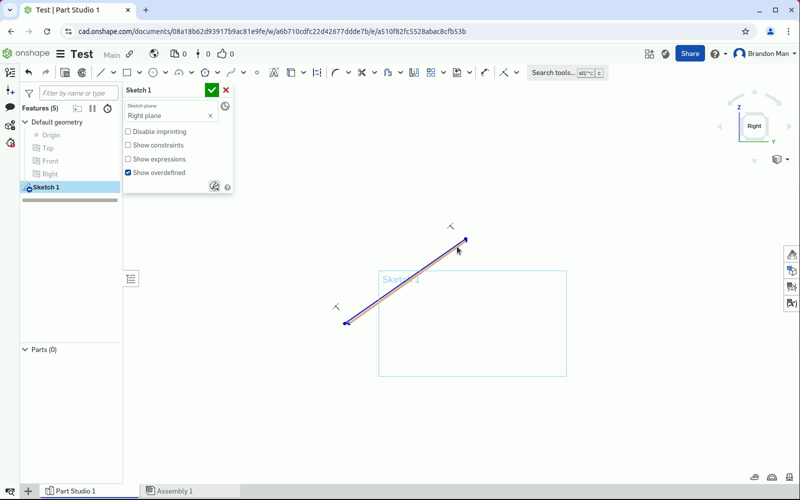
scroll(6)
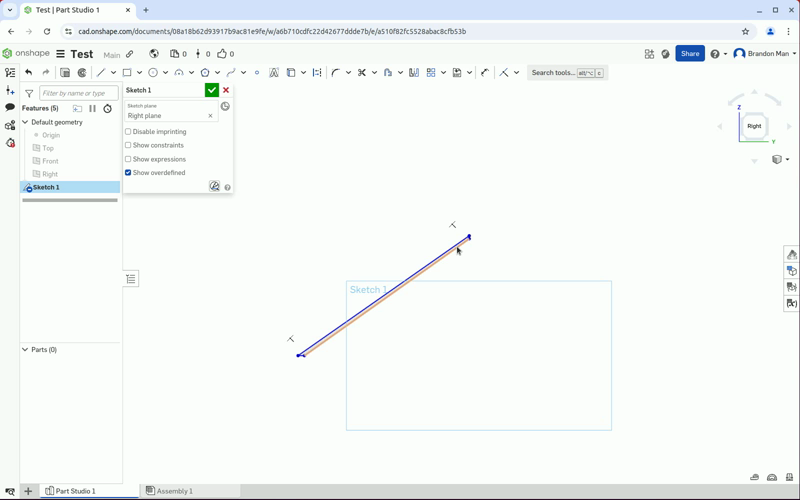
scroll(6)
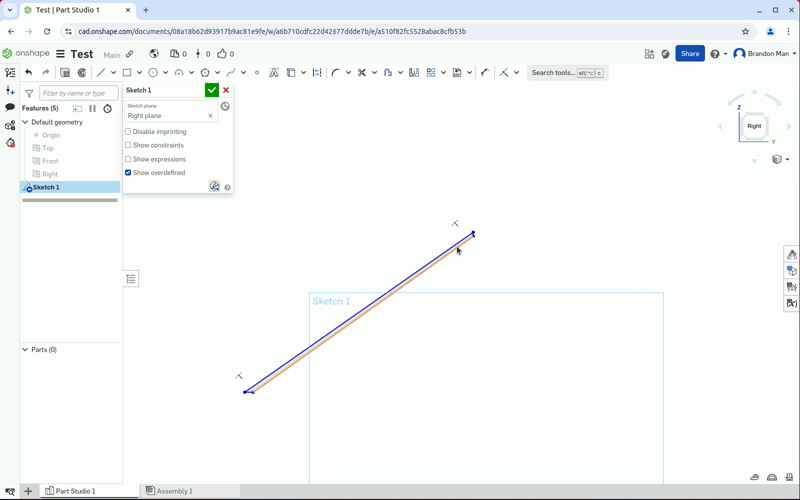
scroll(6)
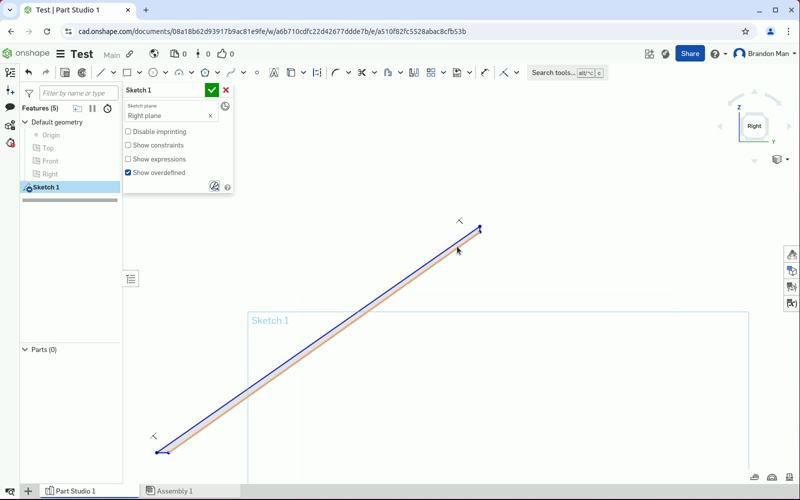
scroll(6)
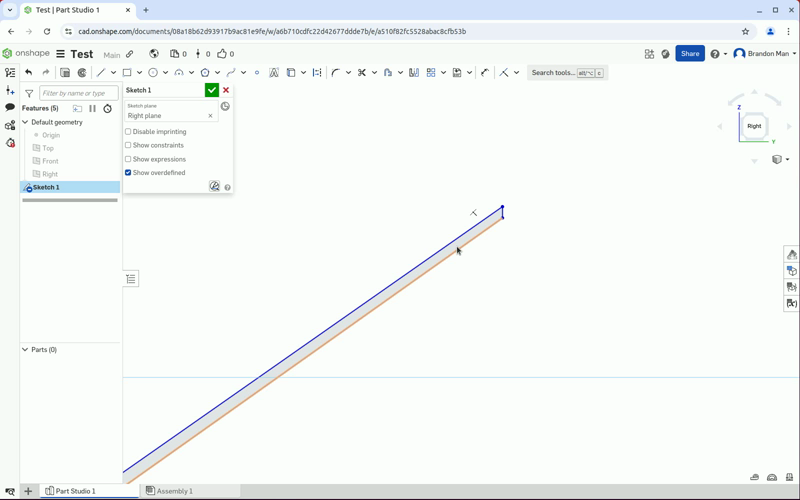
click(457, 246)
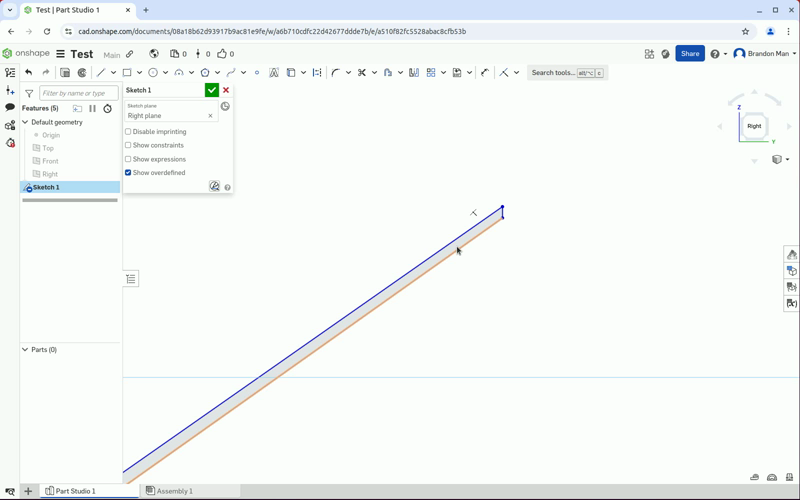
scroll(-6)
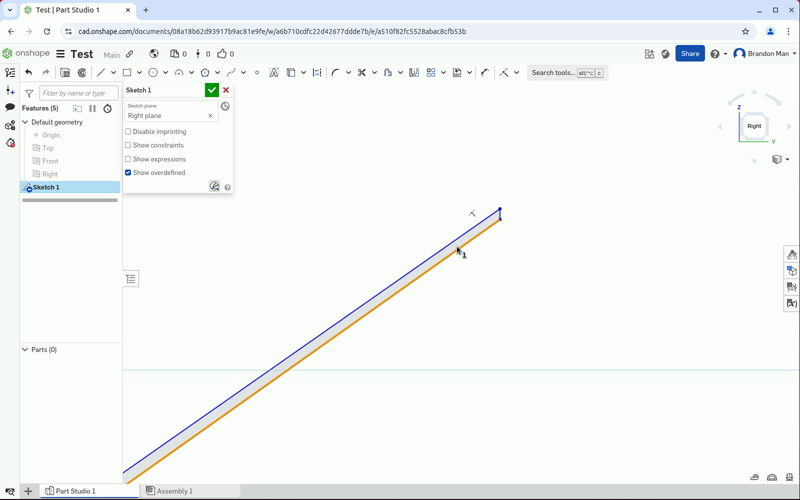
scroll(-6)
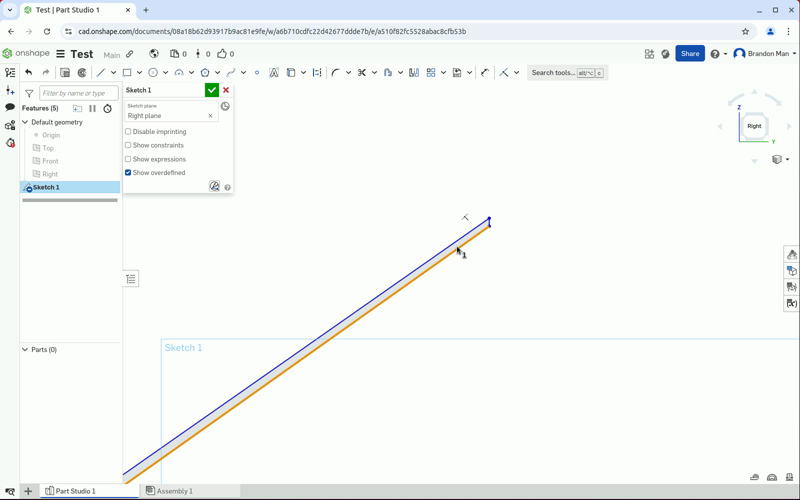
scroll(-6)
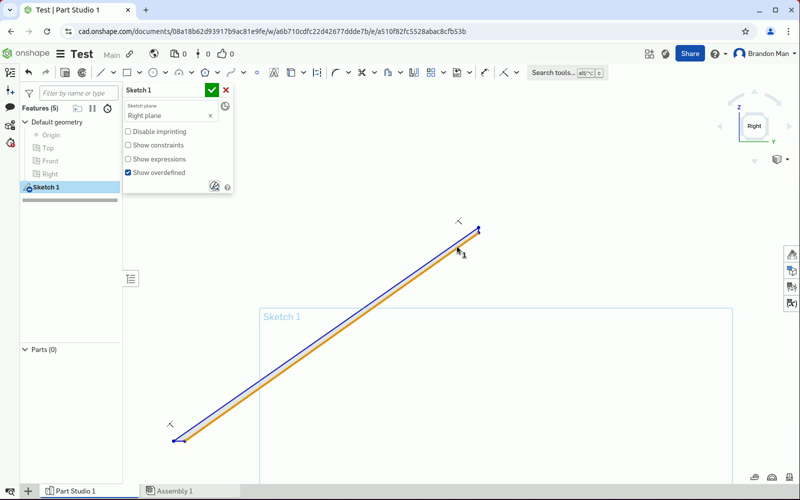
scroll(-6)
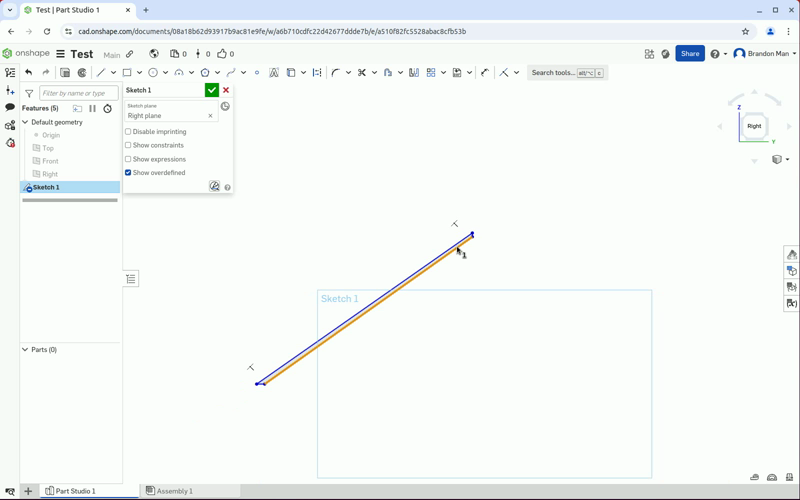
scroll(-6)
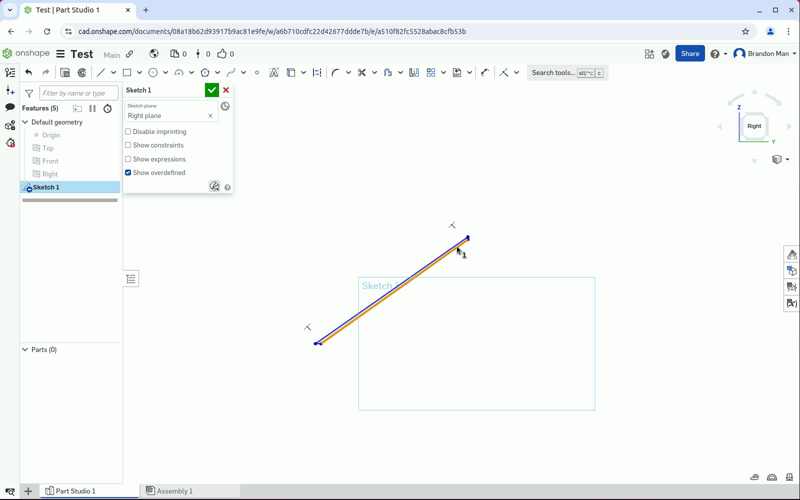
scroll(-6)
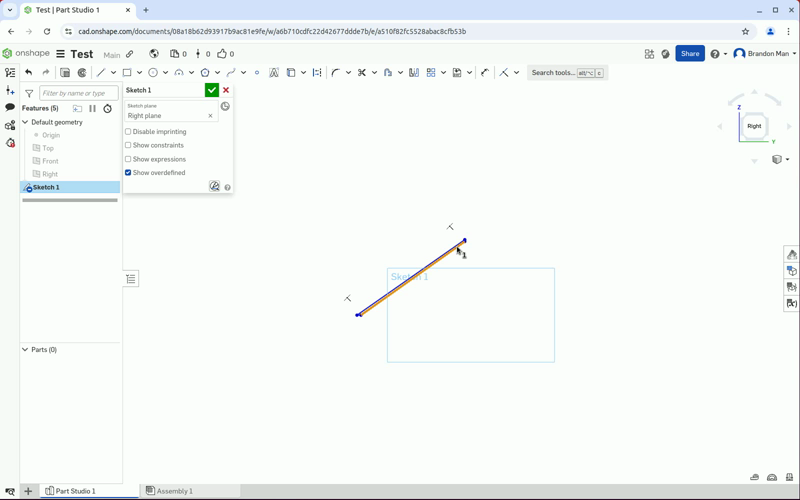
scroll(-6)
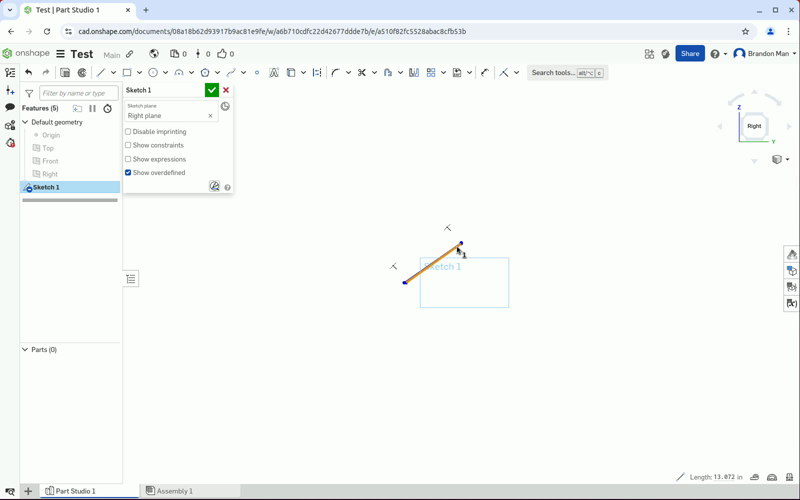
mouse_move(73, 352)
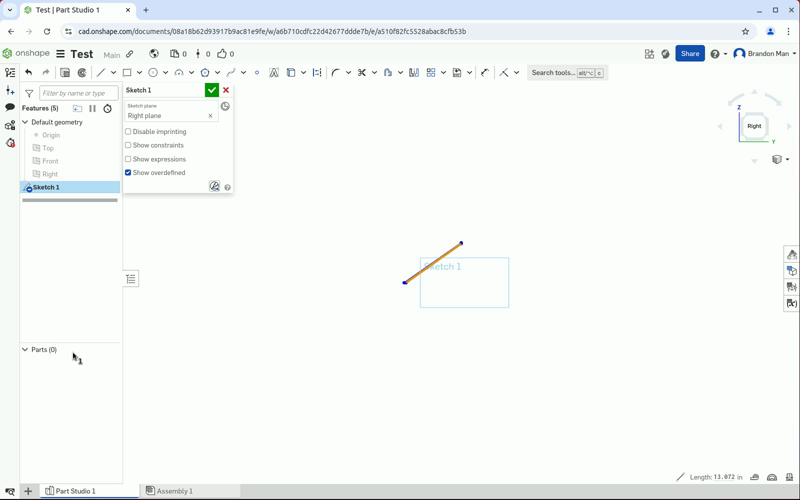
key(shift+y)
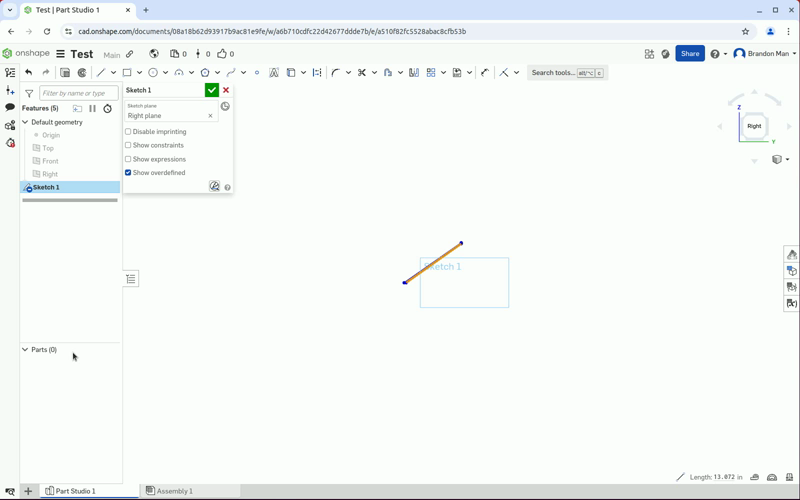
key(shift+e)
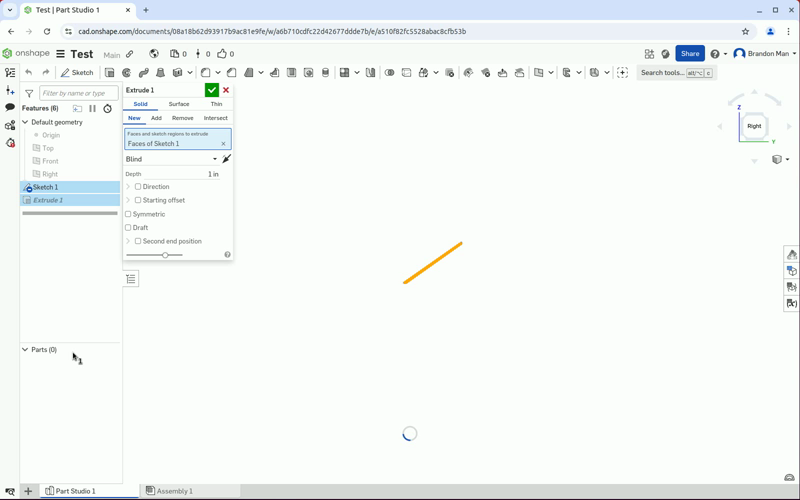
mouse_move(143, 106)
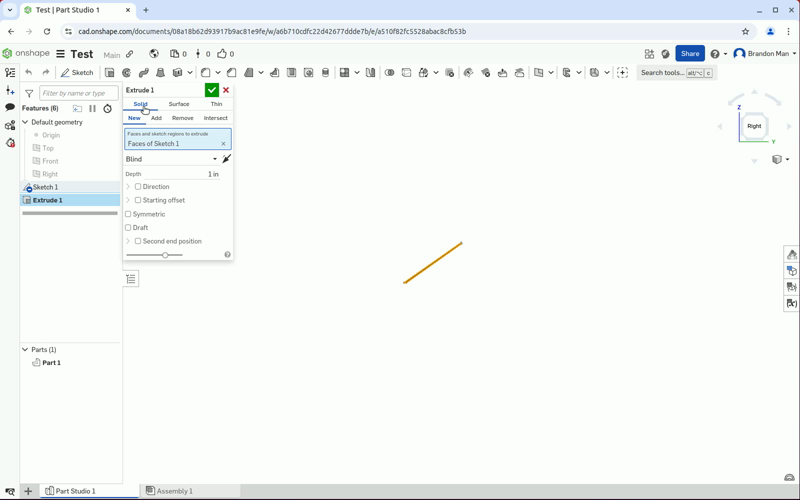
click(143, 106)
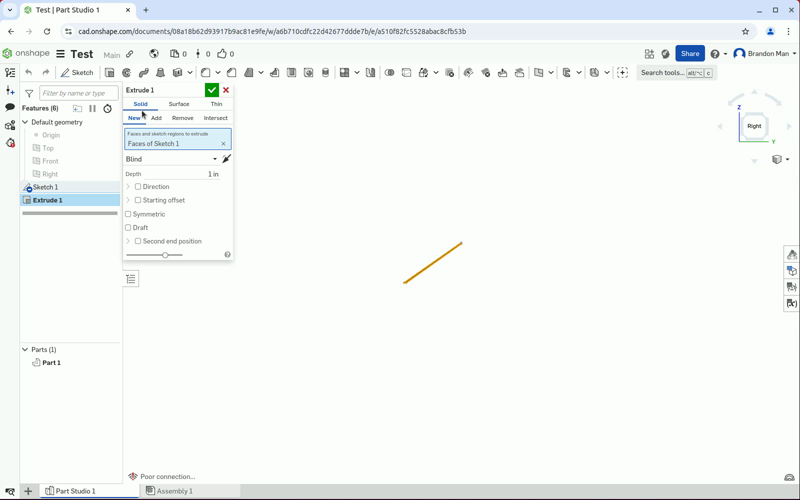
mouse_move(137, 120)
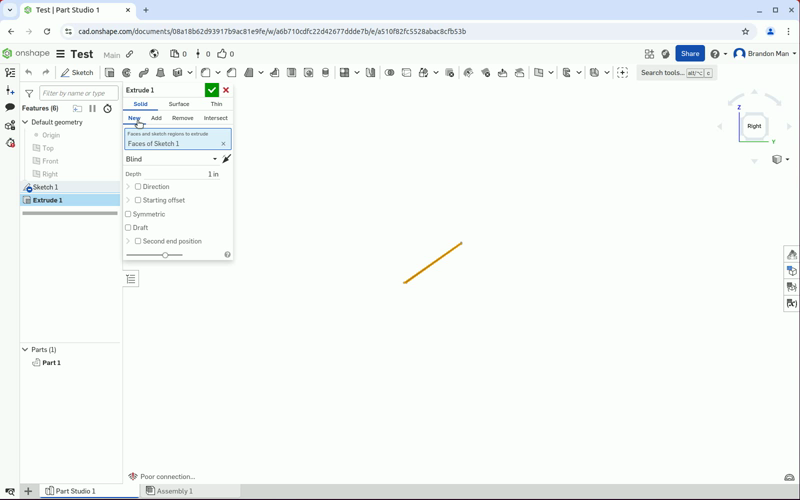
click(137, 120)
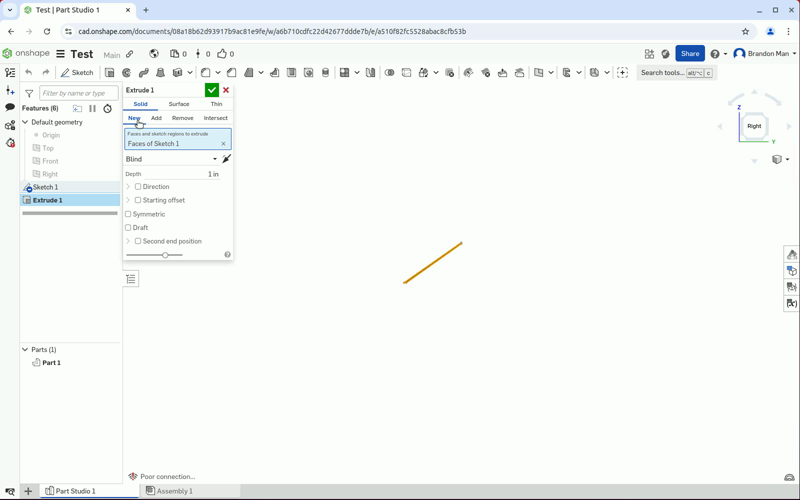
key(tab, 4)
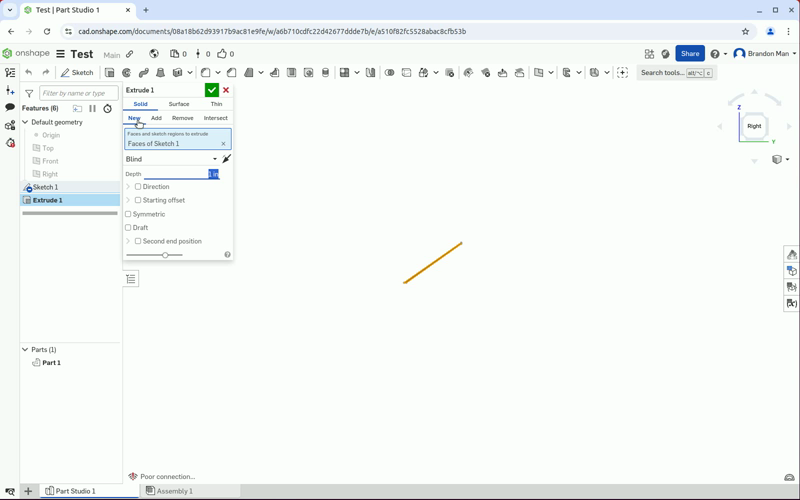
text(23.108)
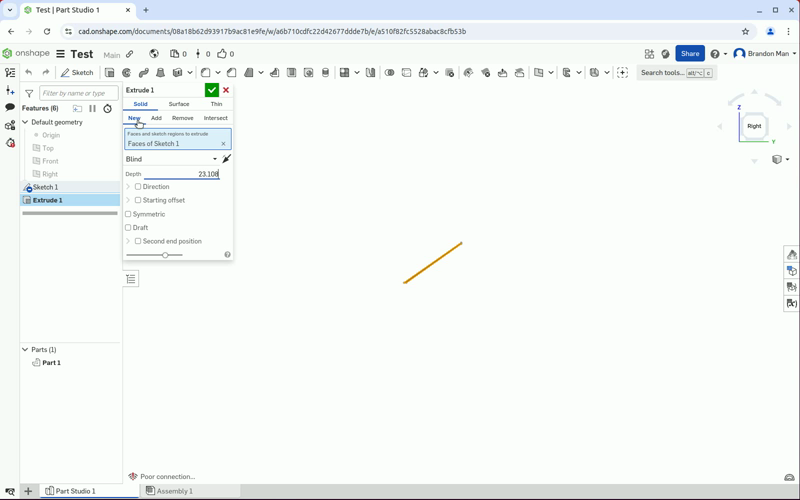
key(enter)
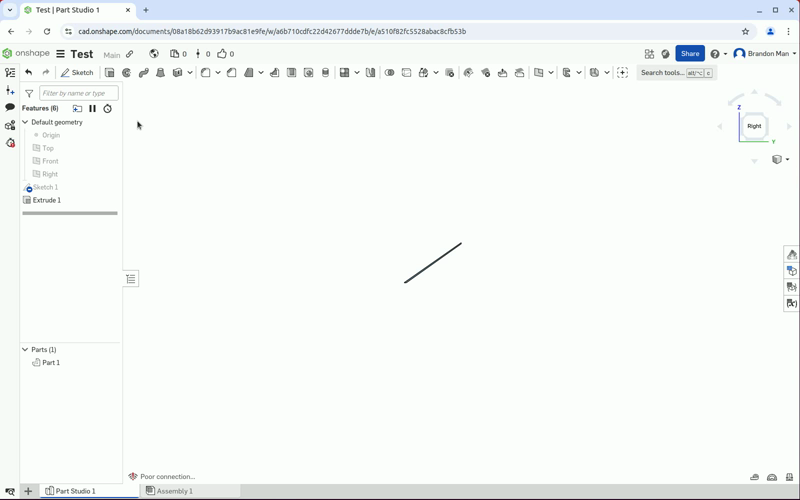
key(shift+h)
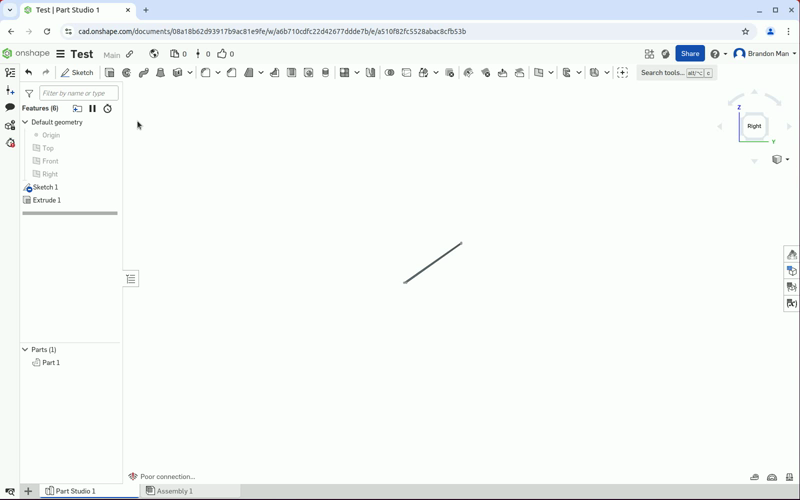
key(shift+h)
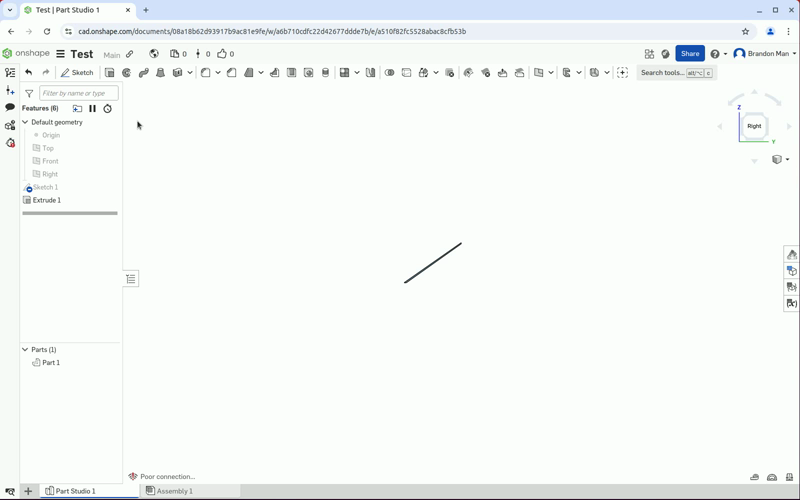
mouse_move(73, 189)
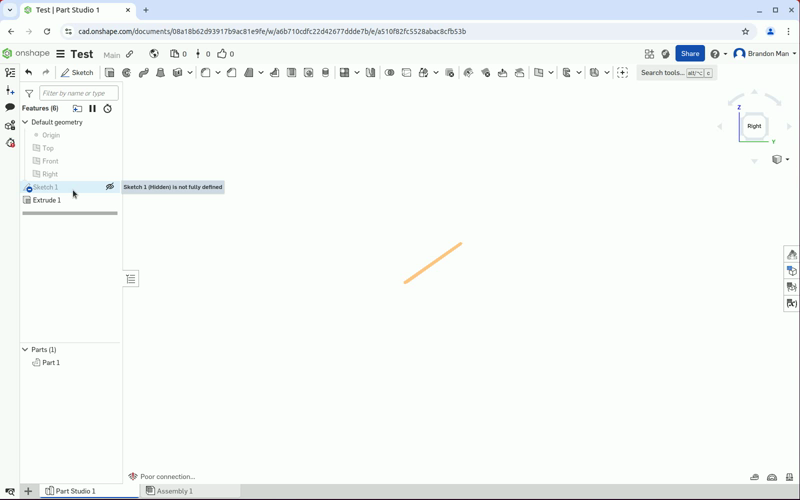
click(73, 189)
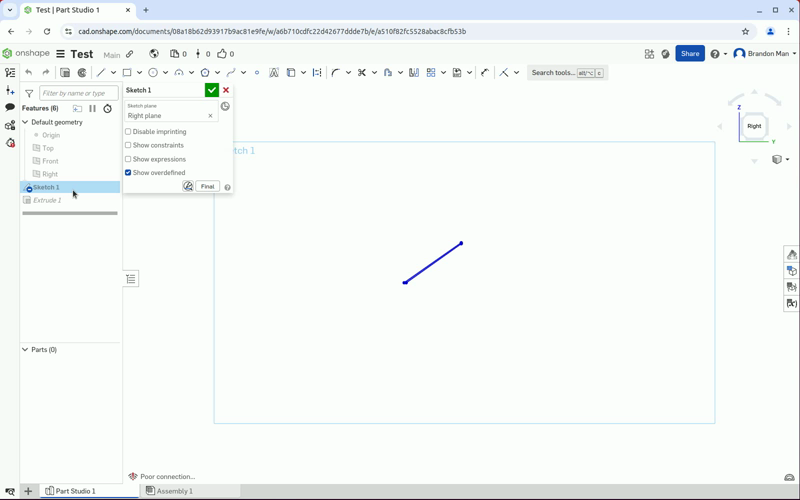
mouse_move(229, 92)
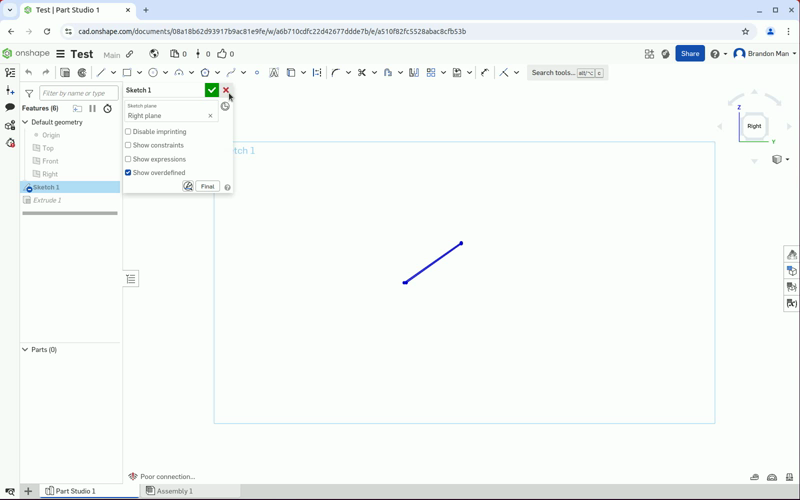
click(229, 92)
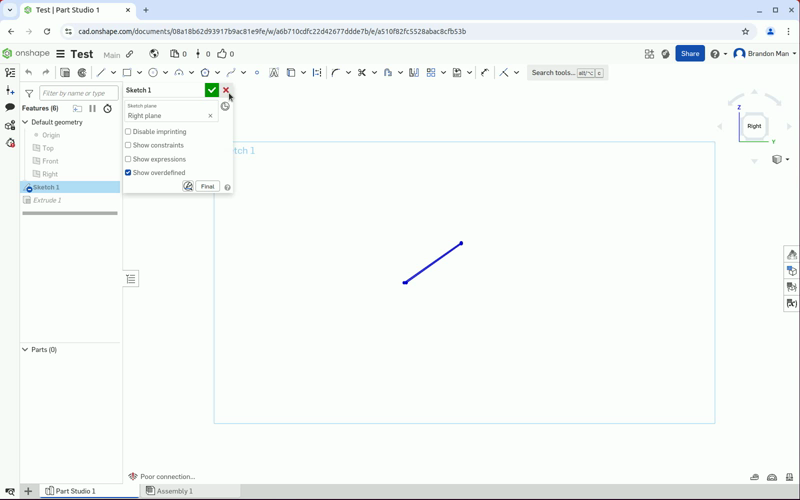
key(shift+s)
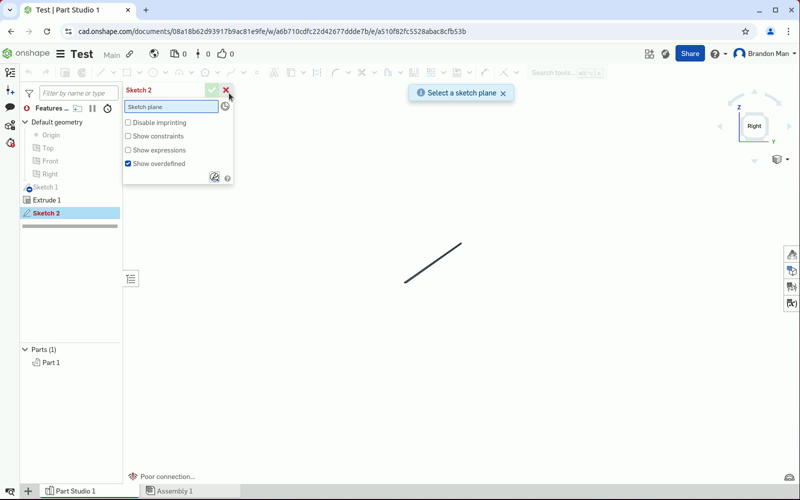
mouse_move(73, 176)
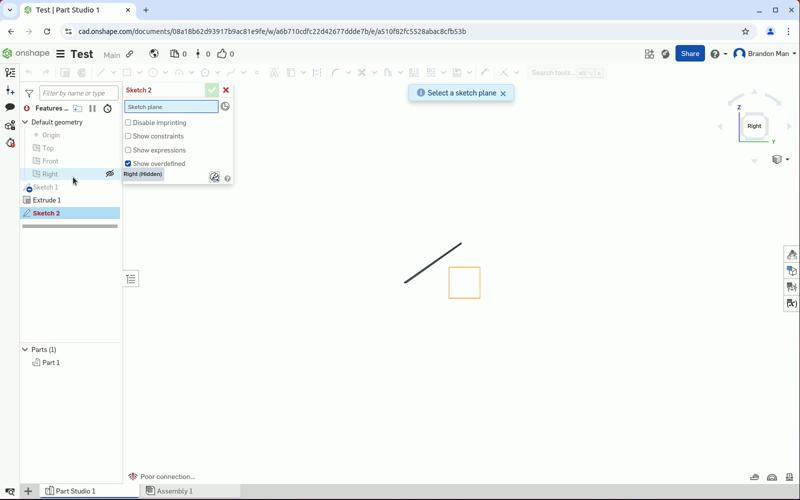
click(73, 176)
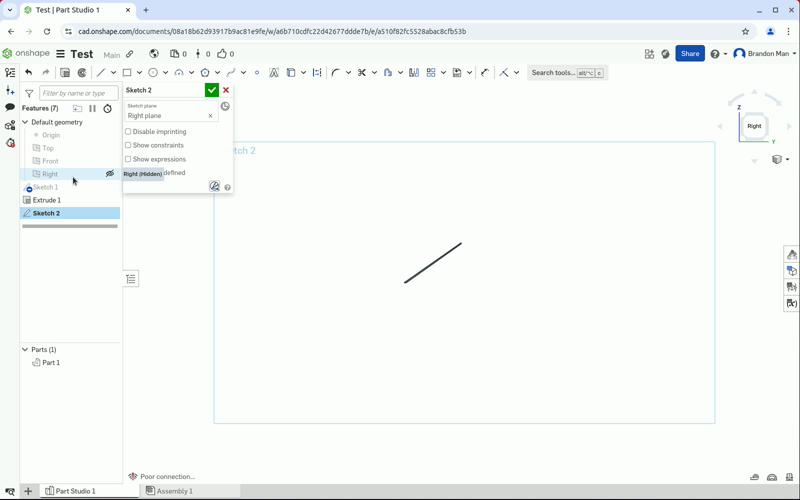
mouse_move(73, 352)
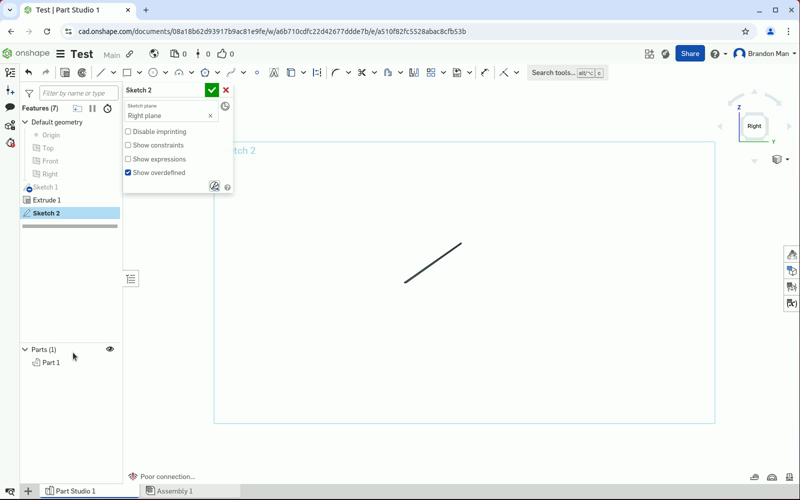
key(y)
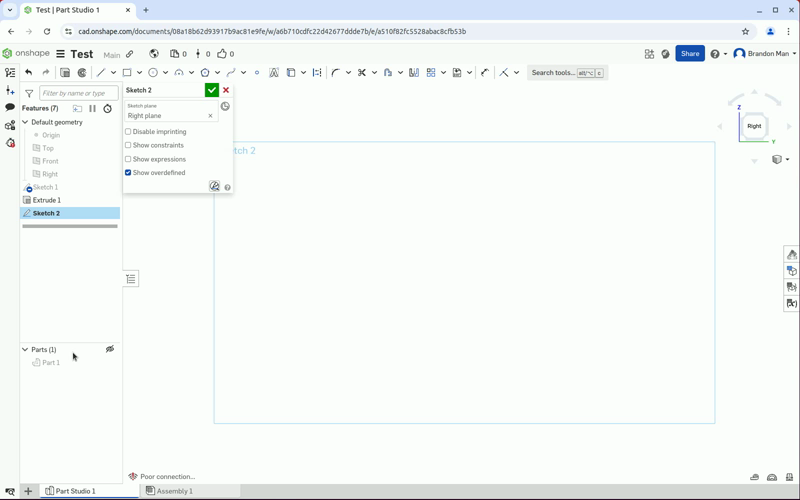
key(l)
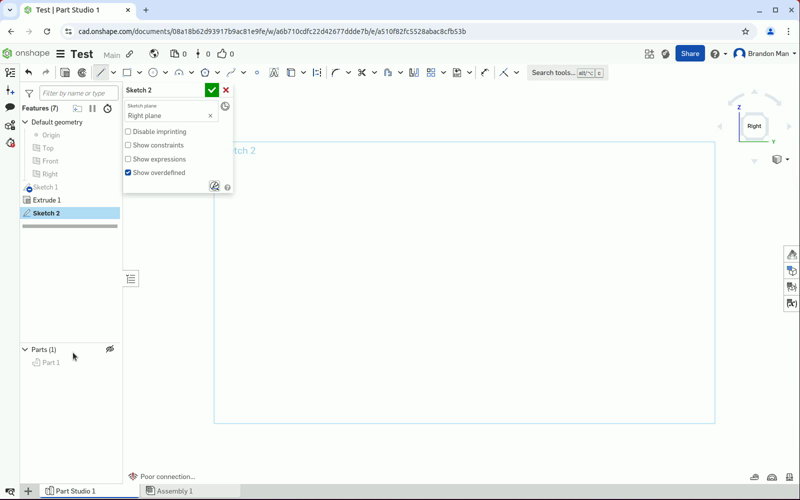
key_down(shift)
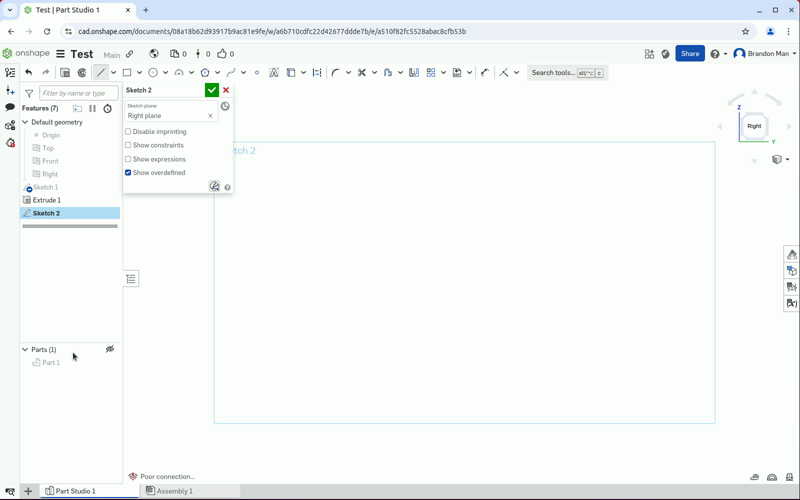
mouse_move(460, 244)
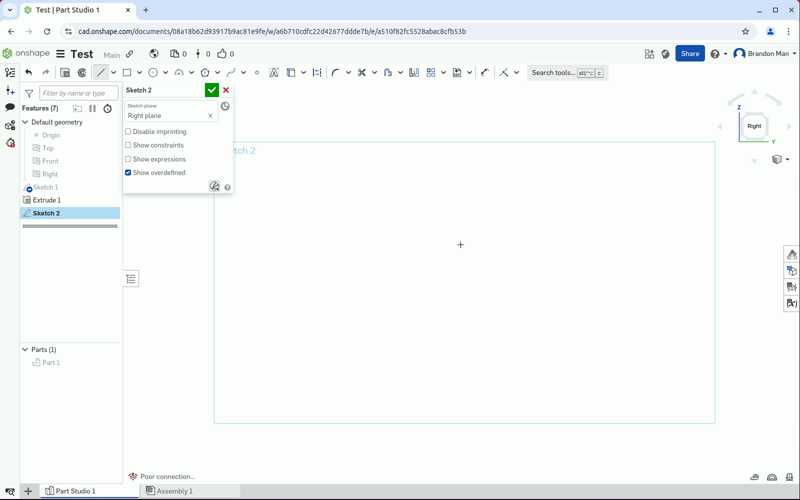
click(460, 244)
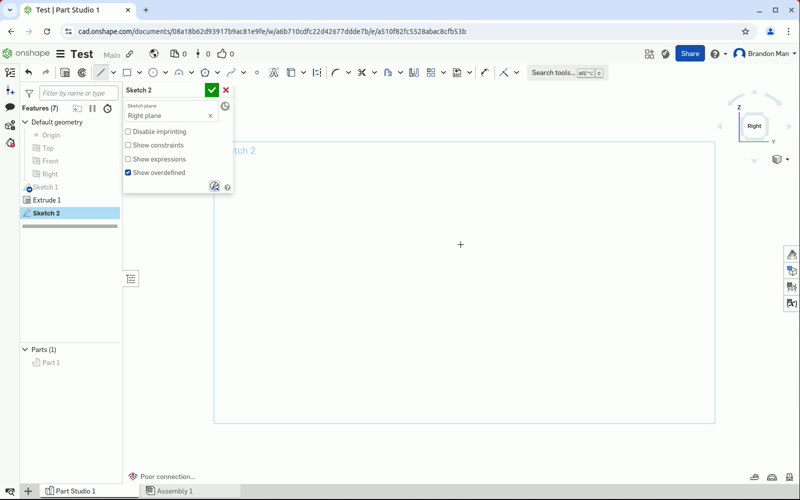
key_up(shift)
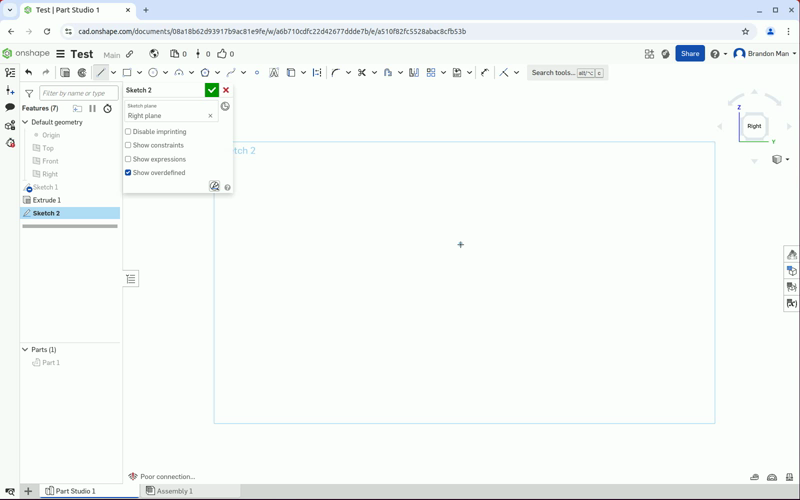
key_down(shift)
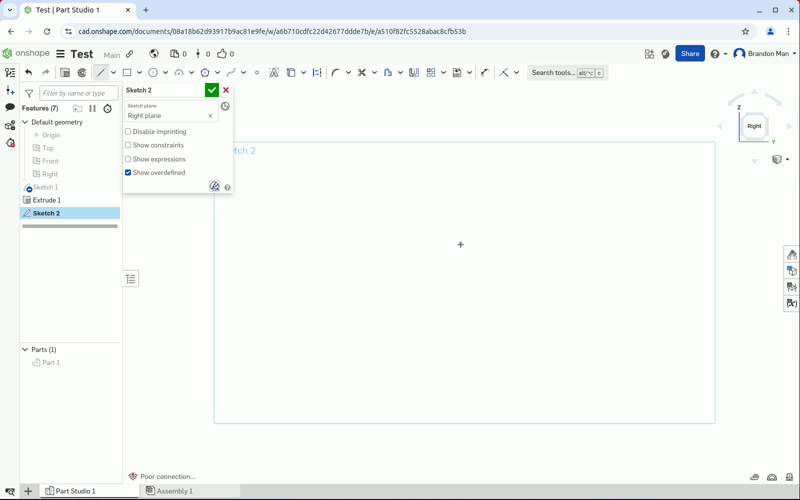
mouse_move(515, 283)
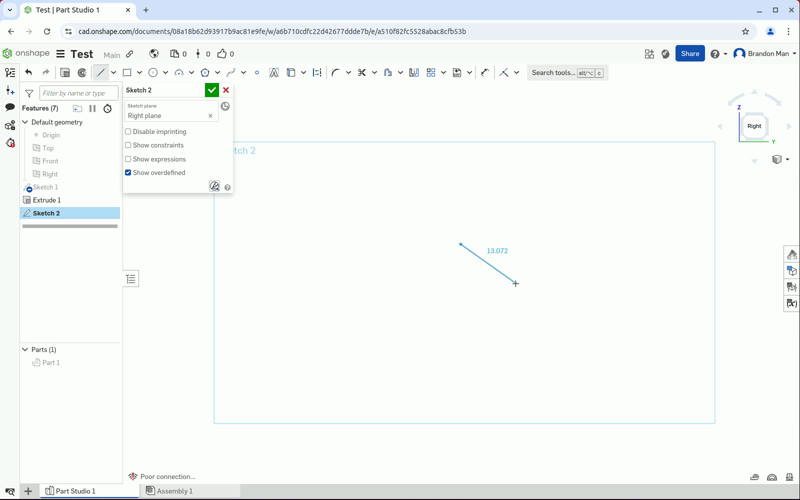
click(515, 283)
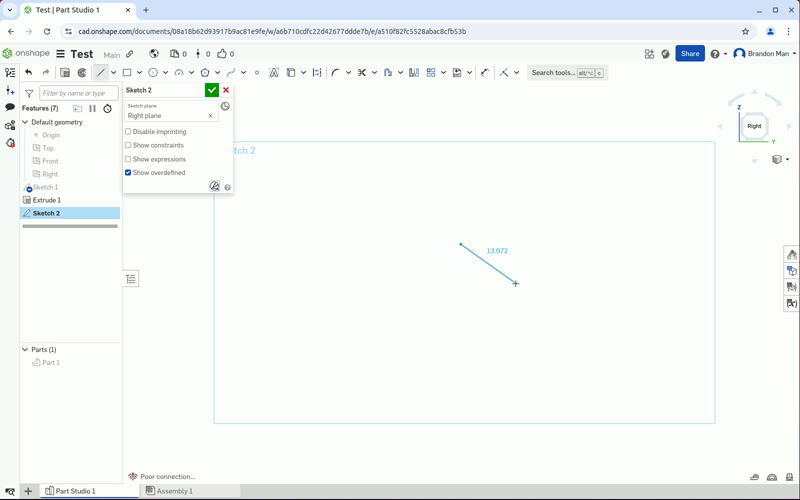
key_up(shift)
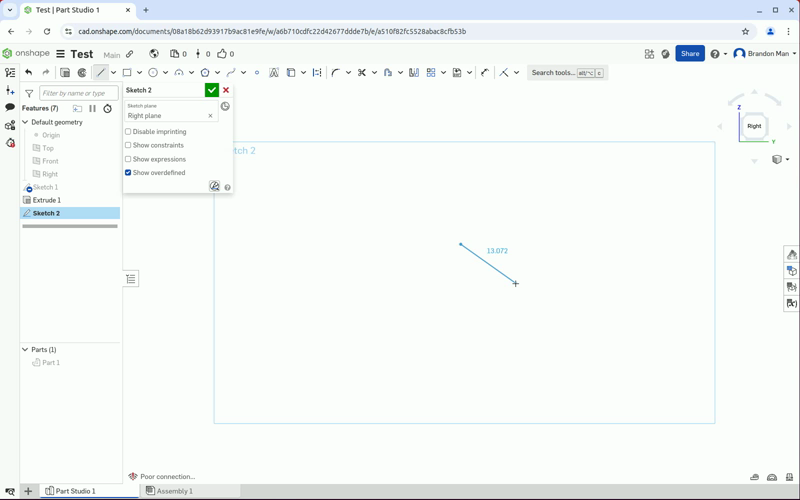
key_down(shift)
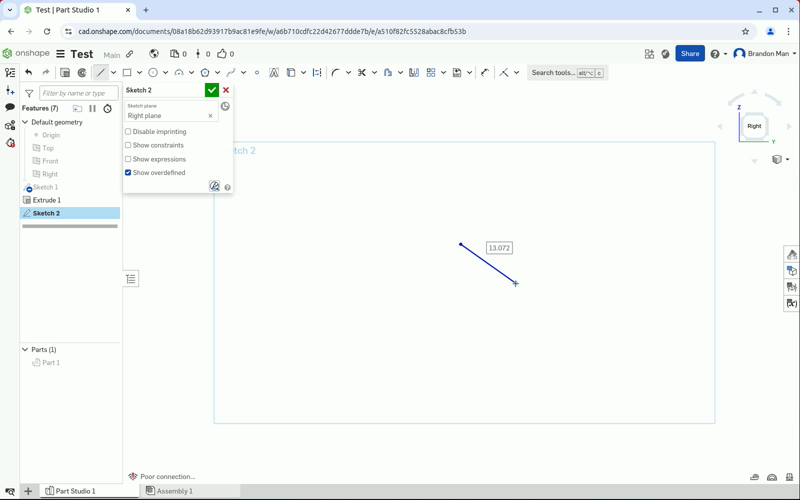
mouse_move(545, 283)
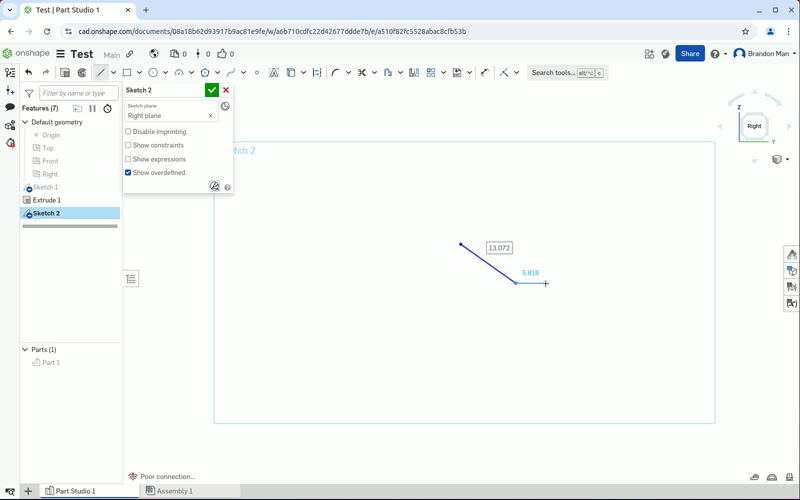
mouse_move(517, 283)
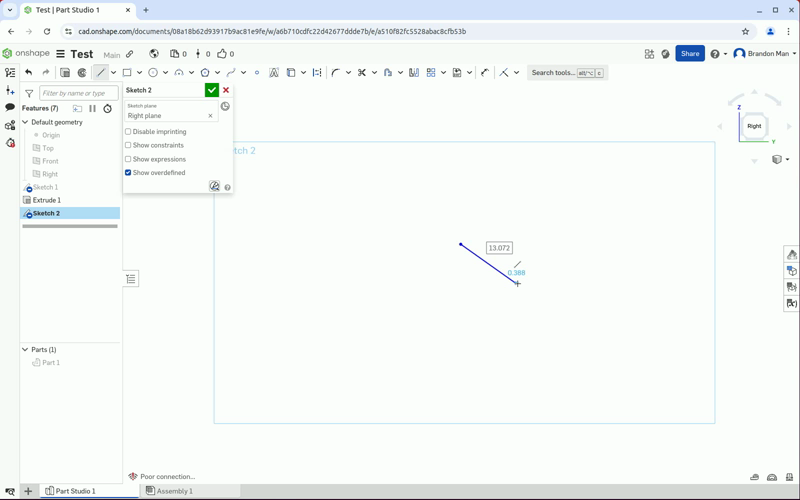
scroll(6)
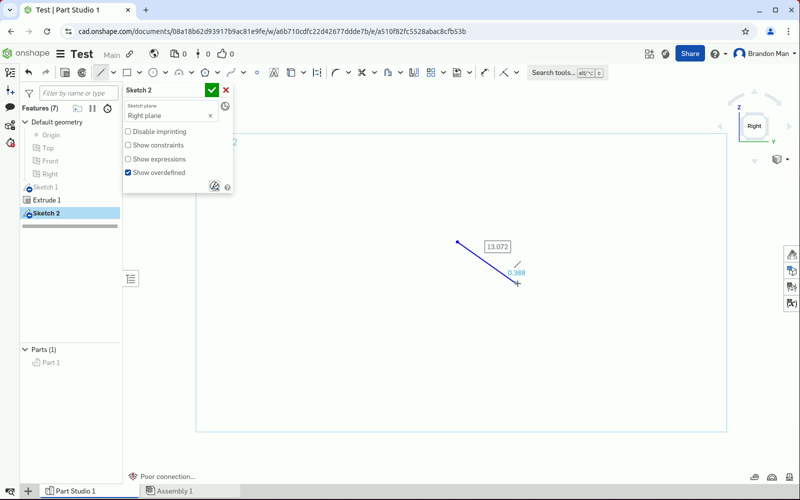
scroll(6)
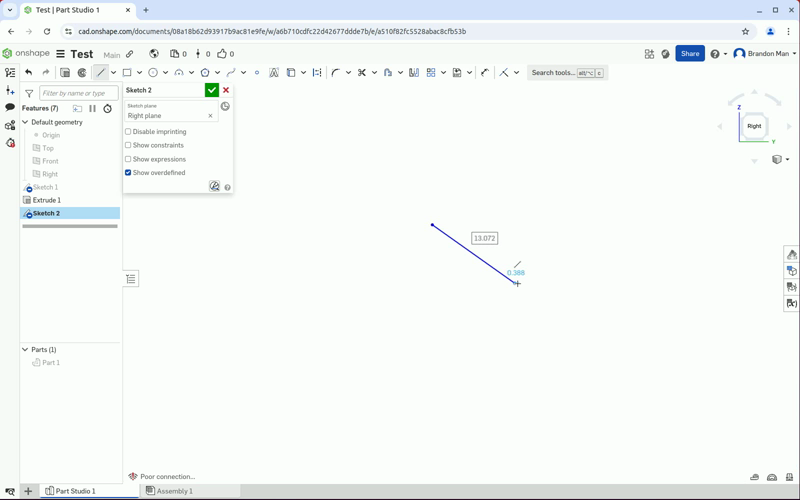
scroll(6)
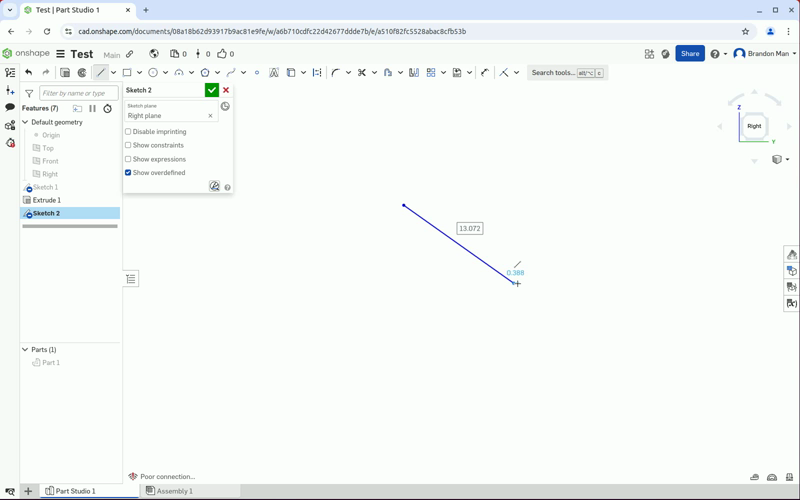
scroll(6)
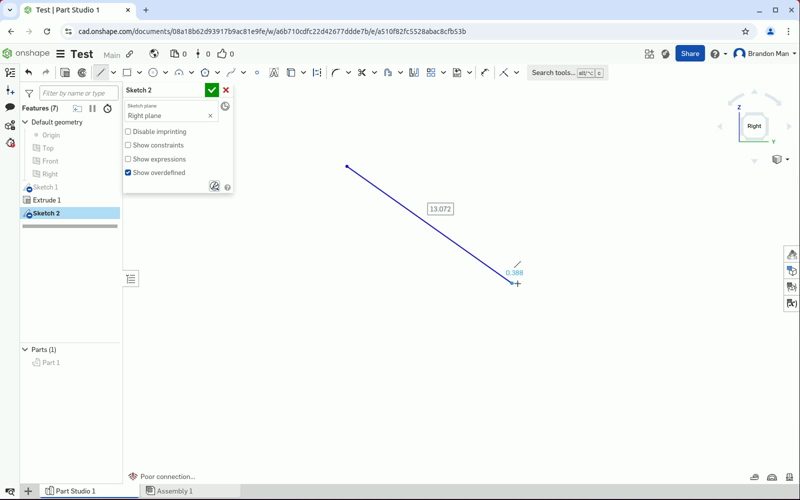
scroll(6)
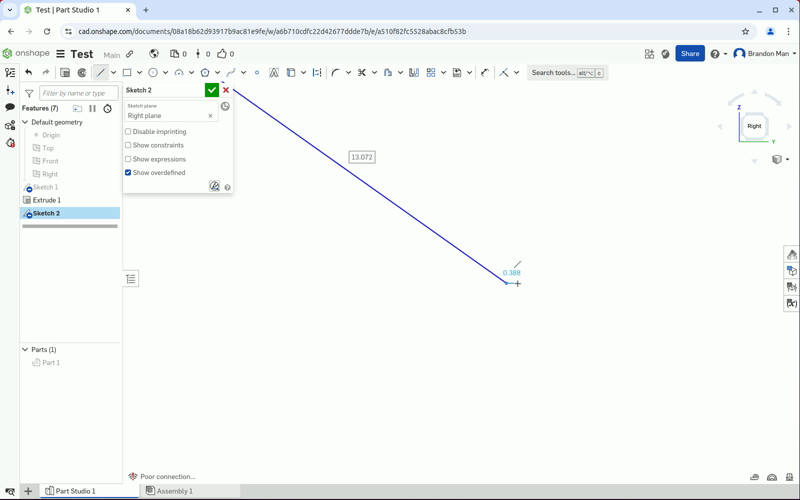
scroll(6)
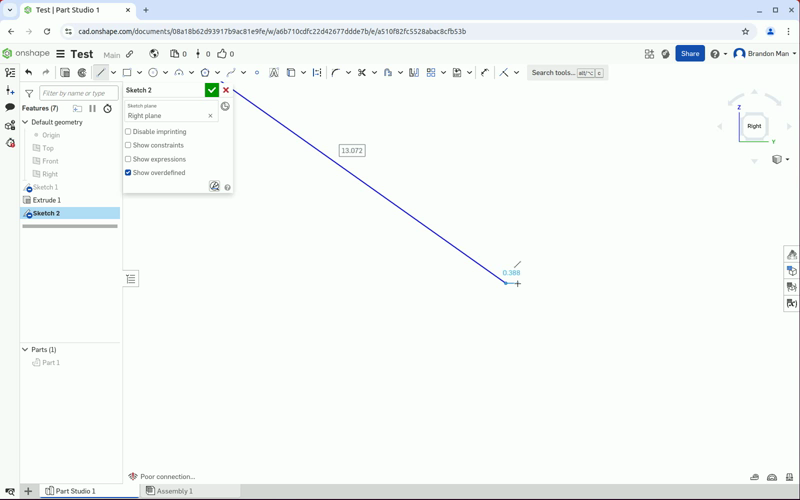
scroll(6)
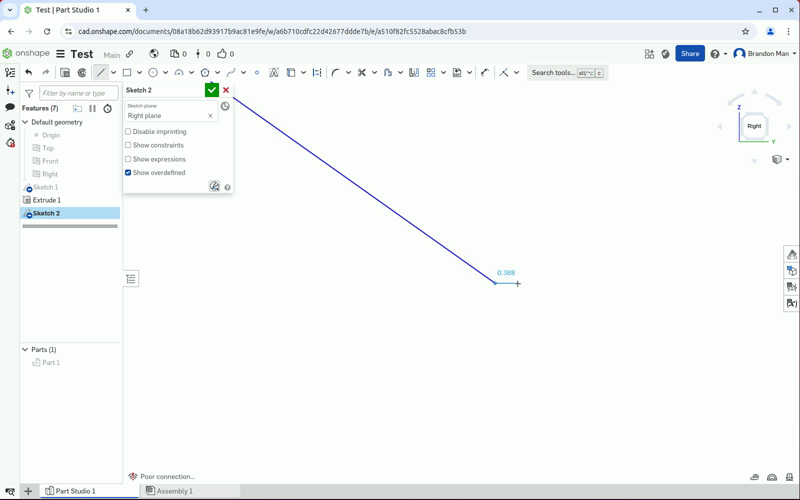
click(517, 283)
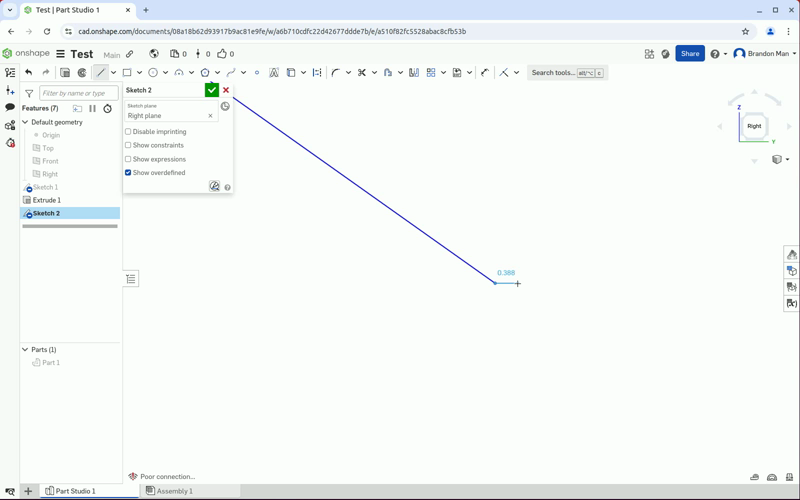
scroll(-6)
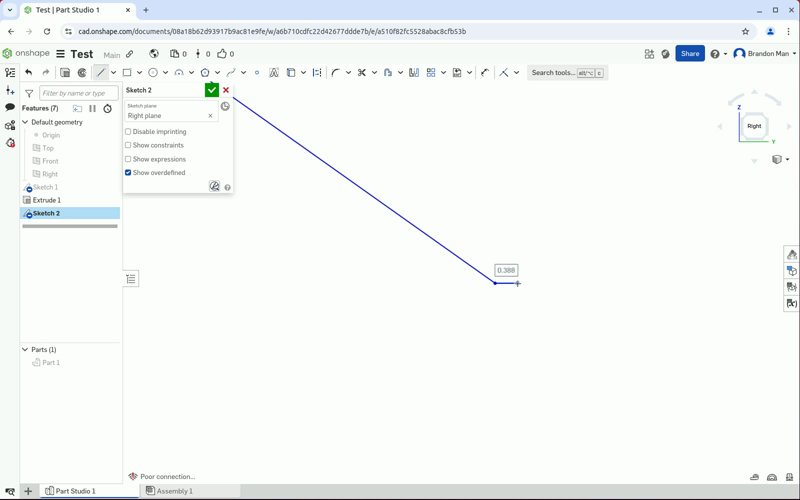
scroll(-6)
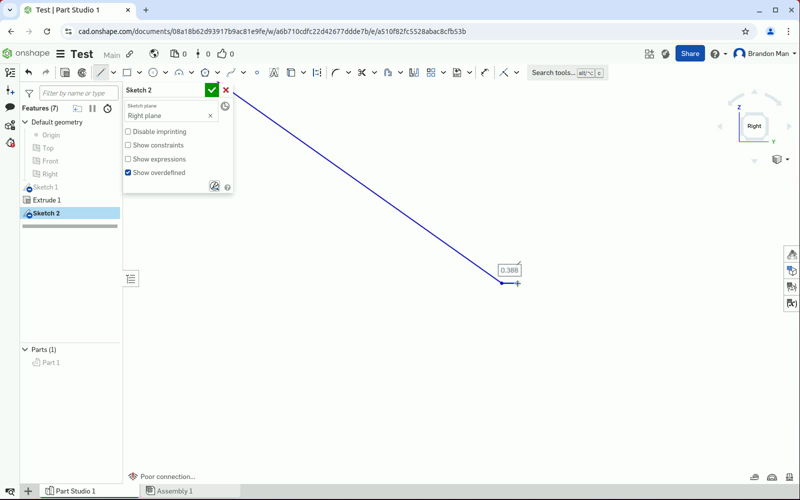
scroll(-6)
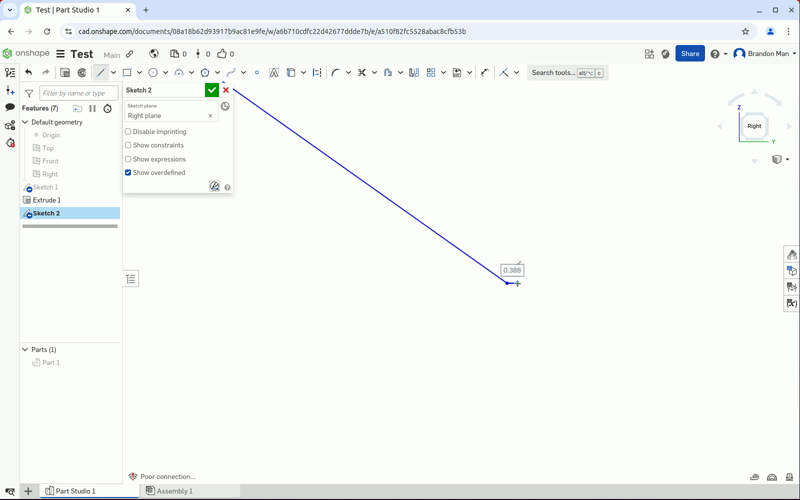
scroll(-6)
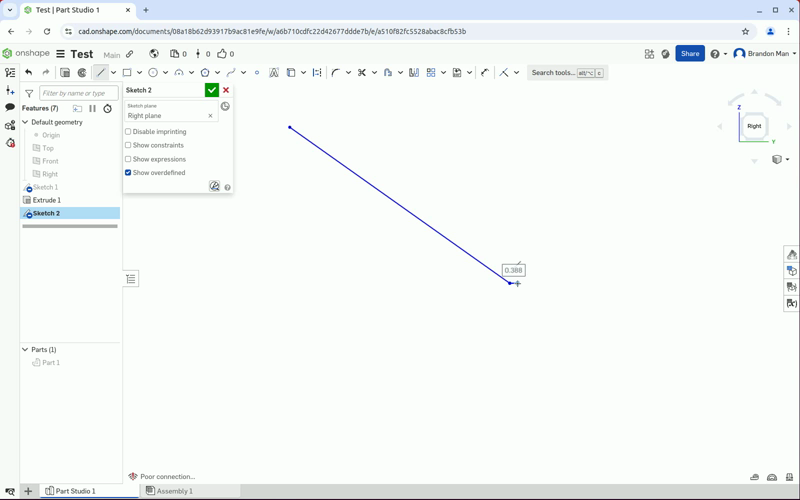
scroll(-6)
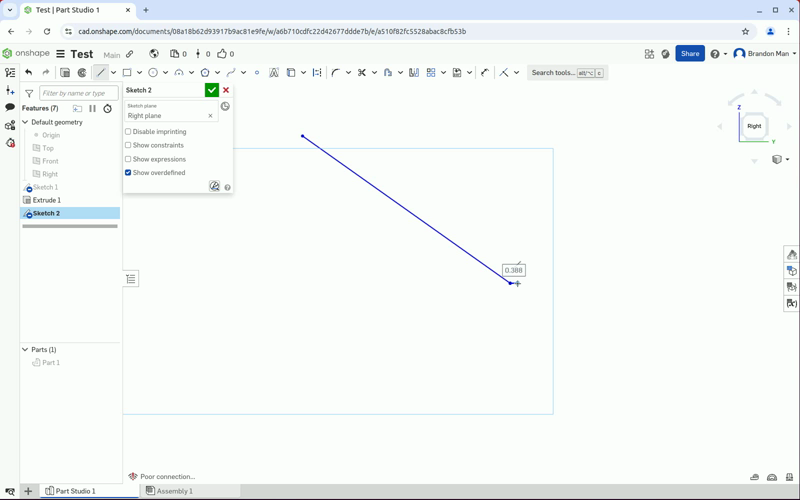
scroll(-6)
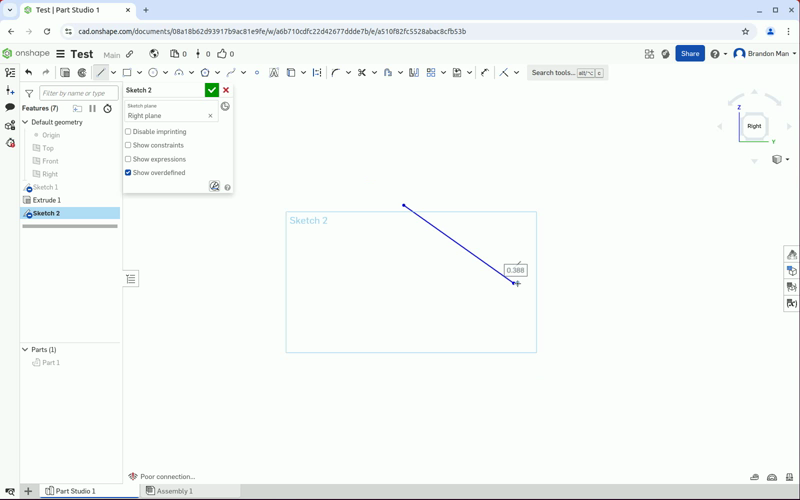
scroll(-6)
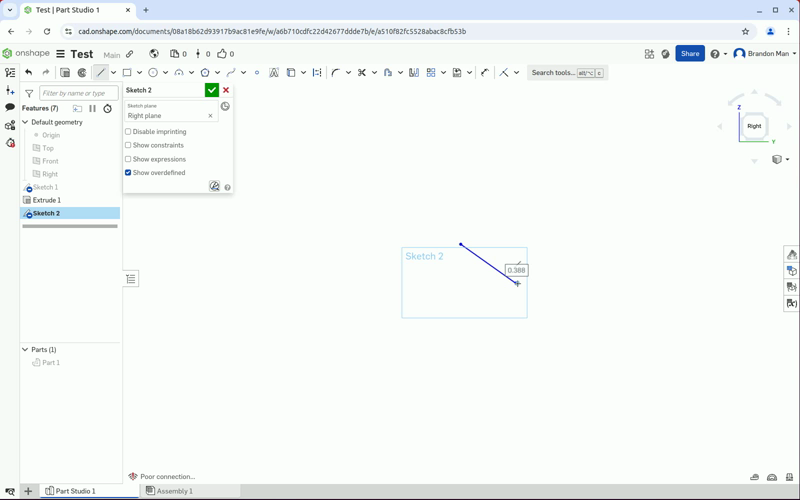
key_up(shift)
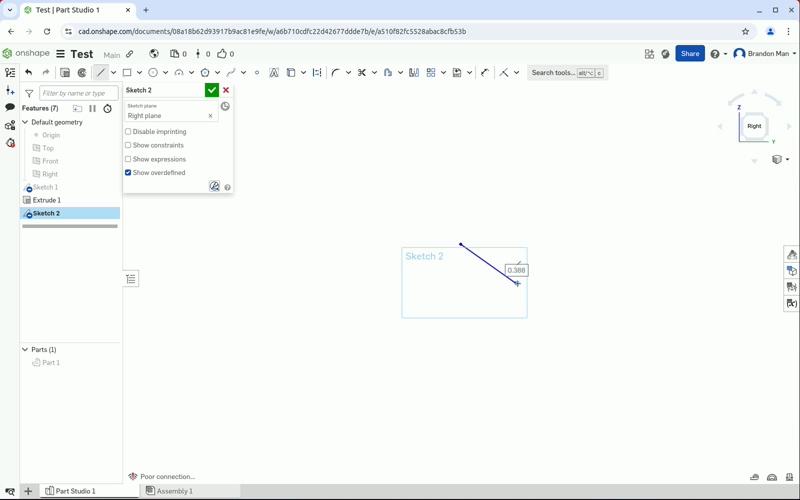
key_down(shift)
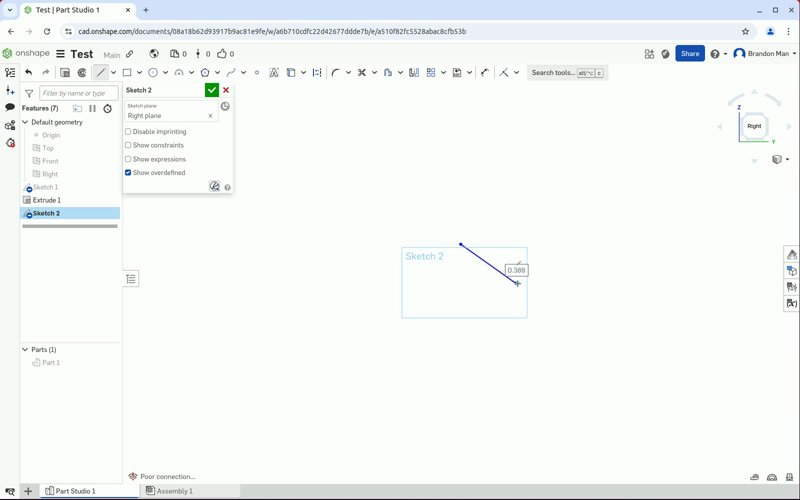
mouse_move(460, 242)
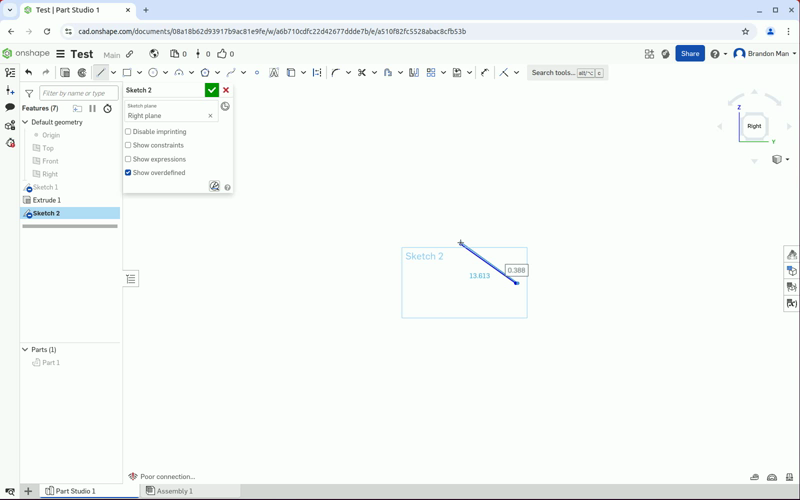
scroll(6)
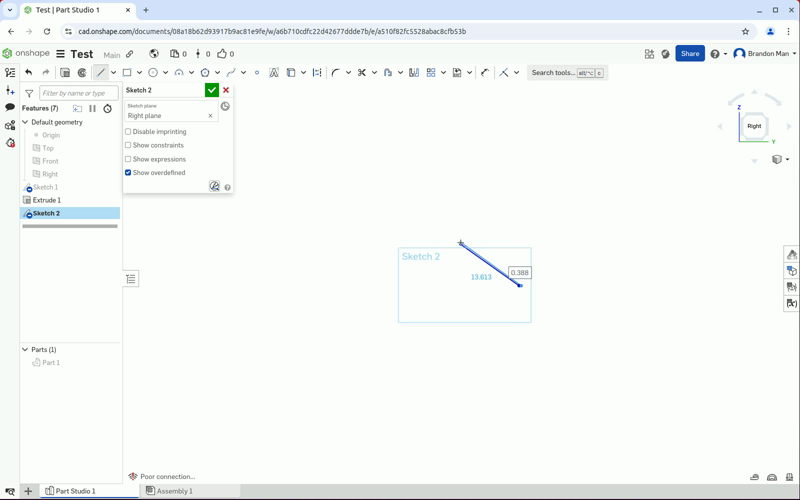
scroll(6)
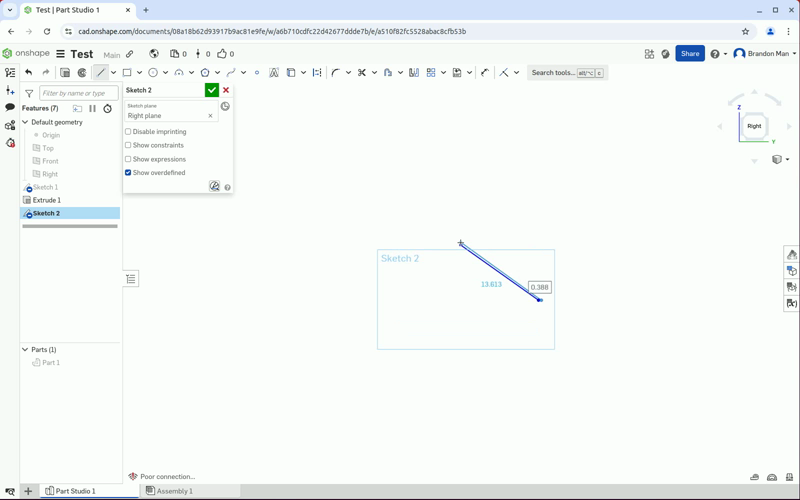
scroll(6)
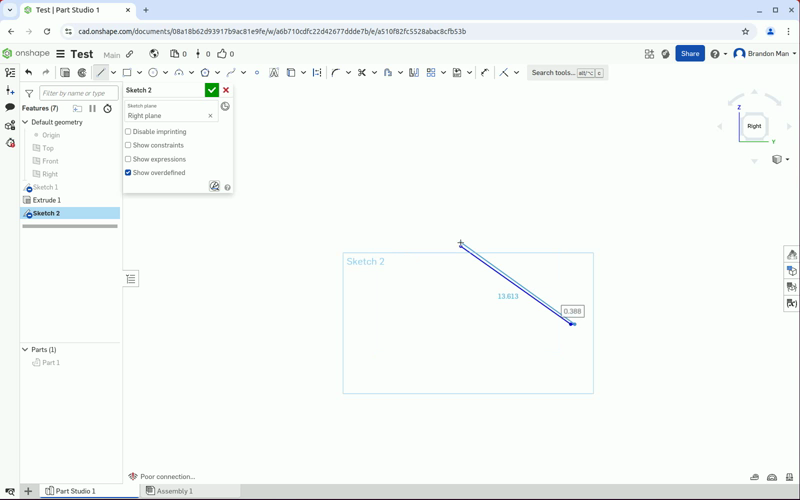
scroll(6)
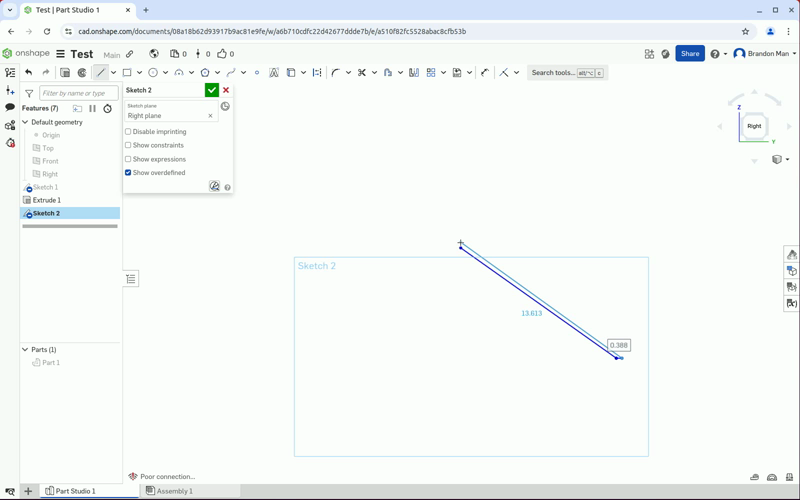
scroll(6)
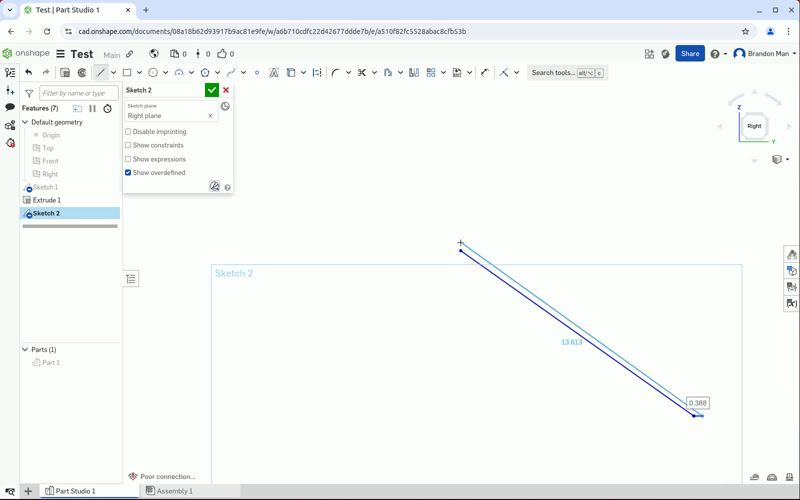
scroll(6)
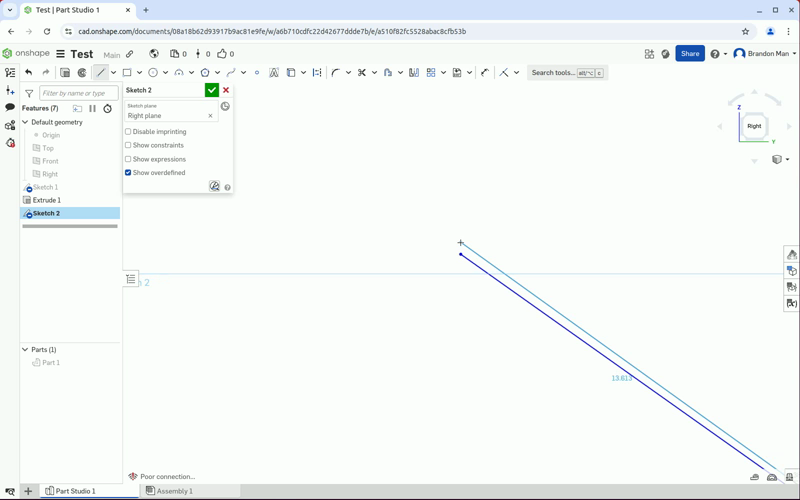
scroll(6)
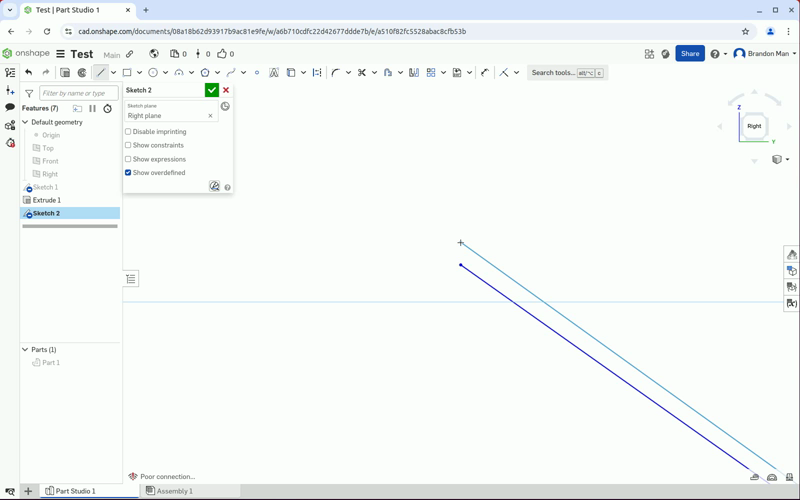
click(460, 242)
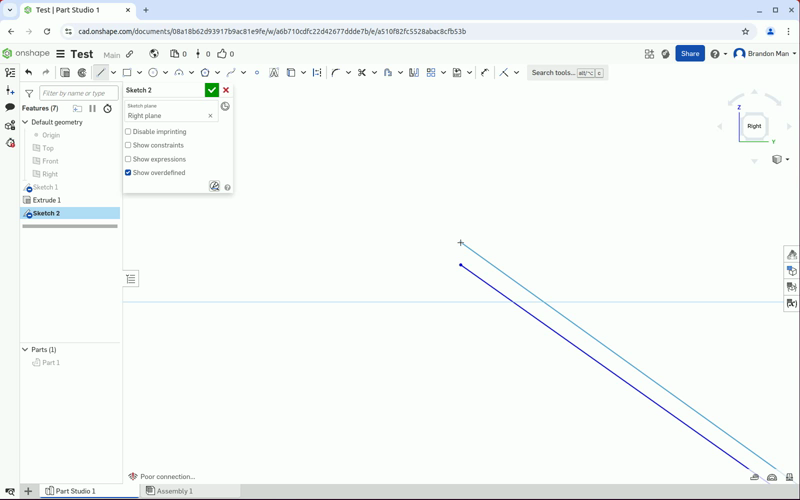
scroll(-6)
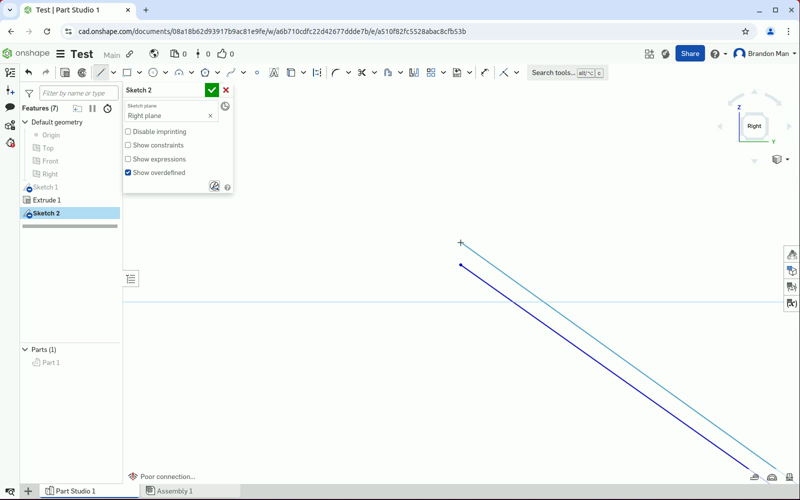
scroll(-6)
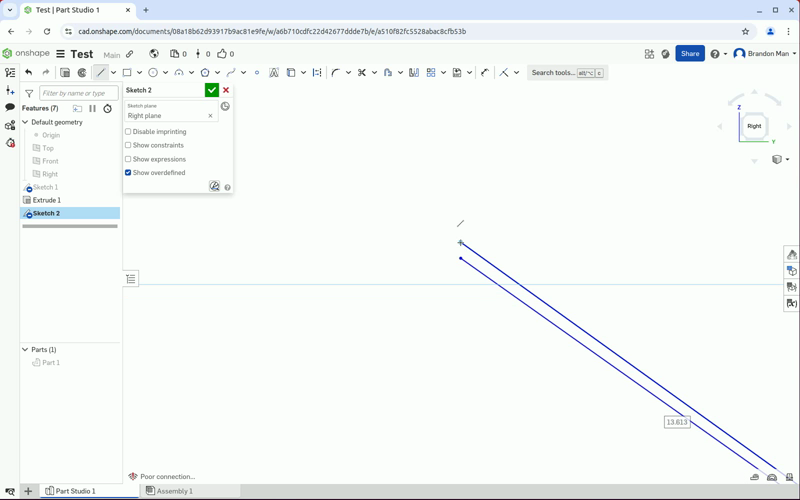
scroll(-6)
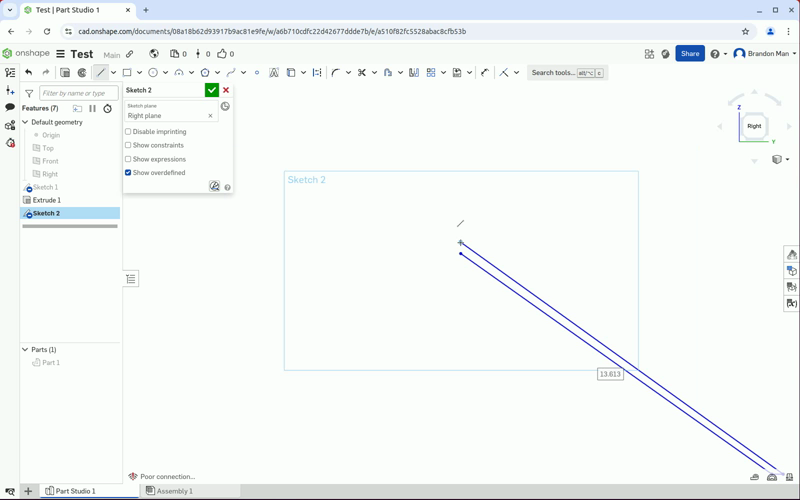
scroll(-6)
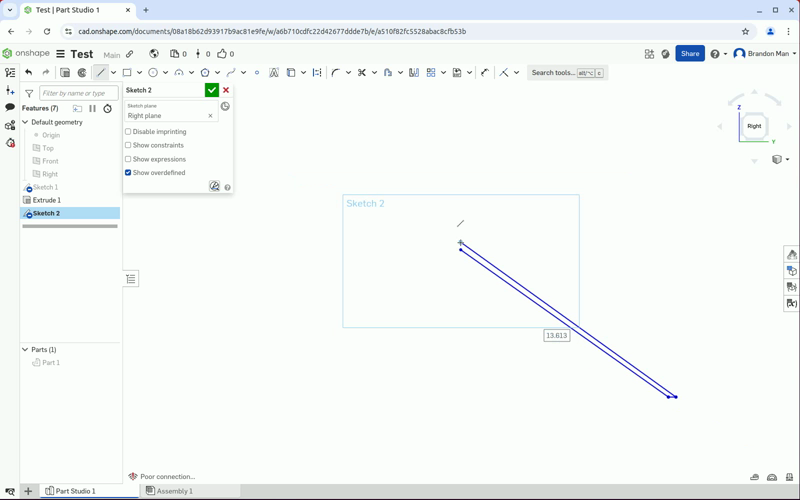
scroll(-6)
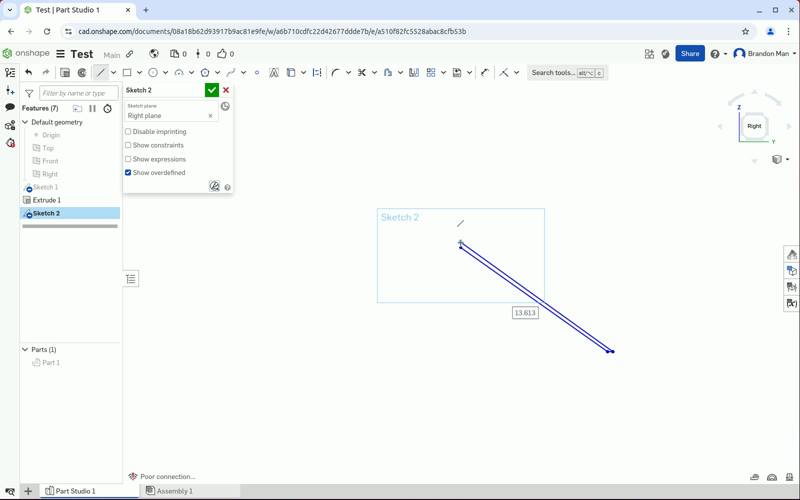
scroll(-6)
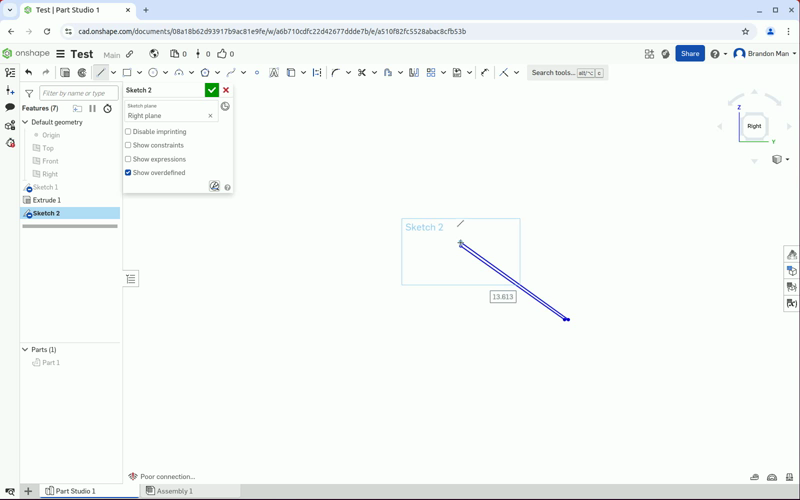
scroll(-6)
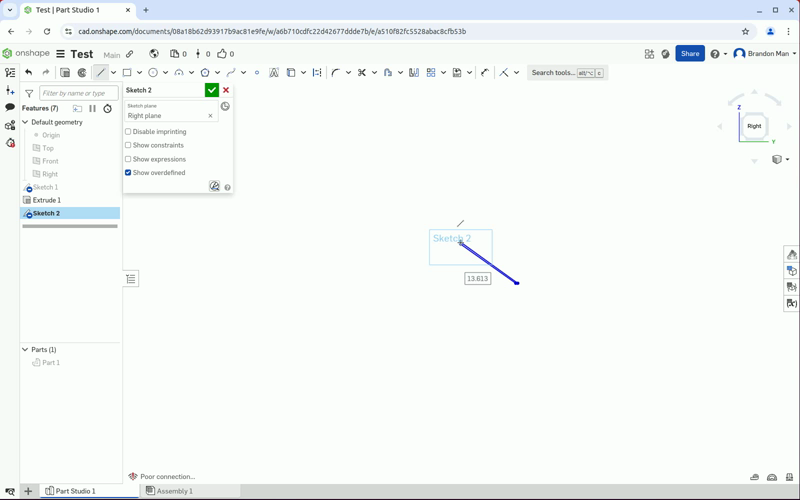
key_up(shift)
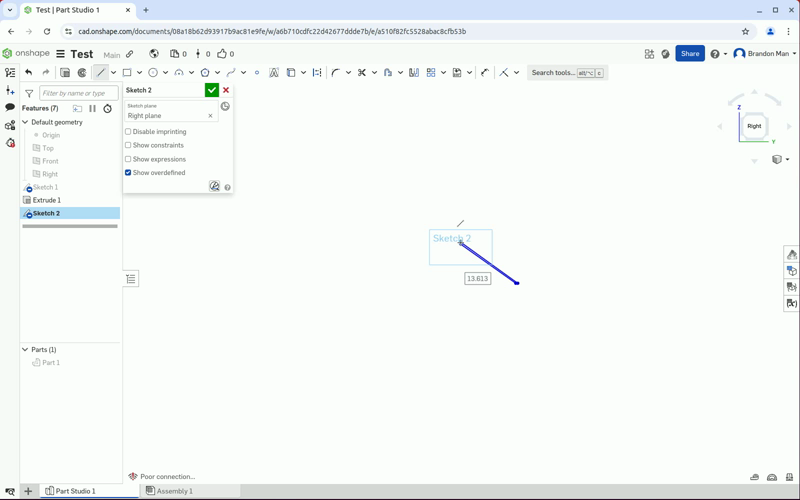
mouse_move(490, 242)
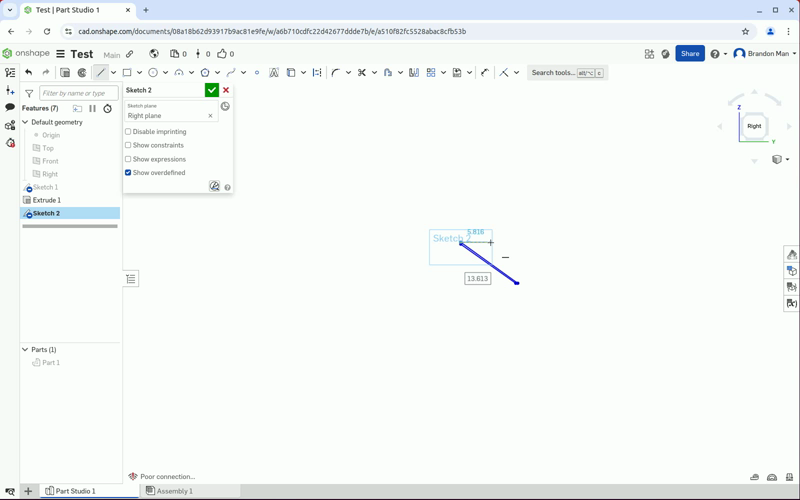
key_down(shift)
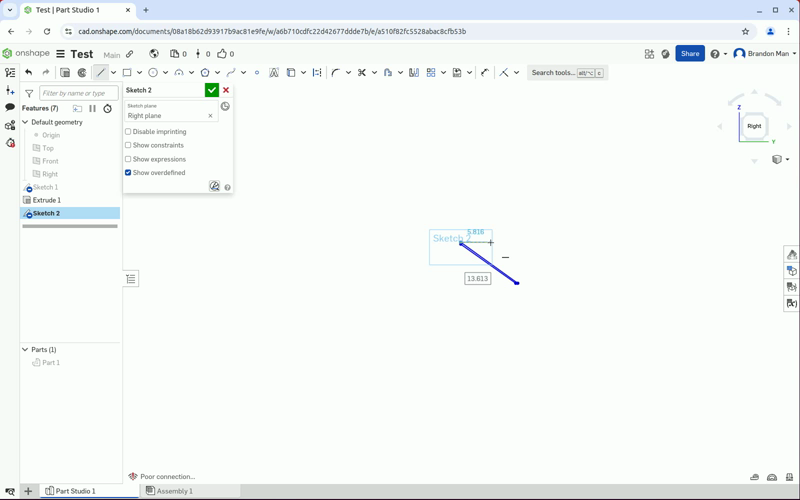
mouse_move(460, 244)
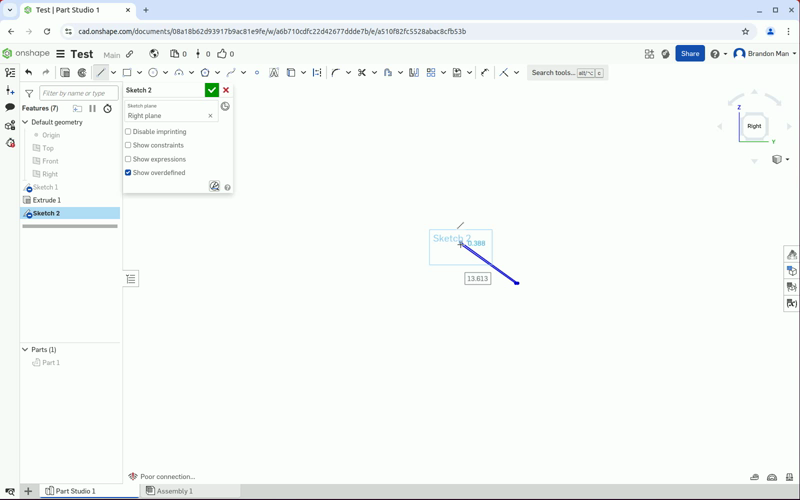
scroll(6)
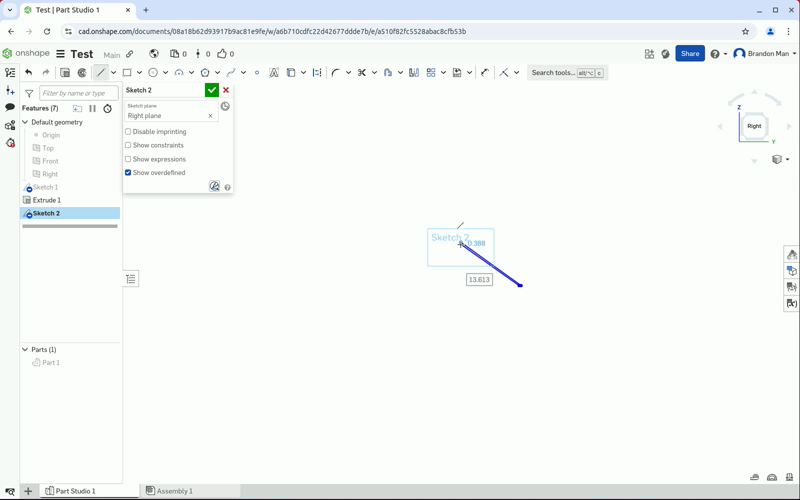
scroll(6)
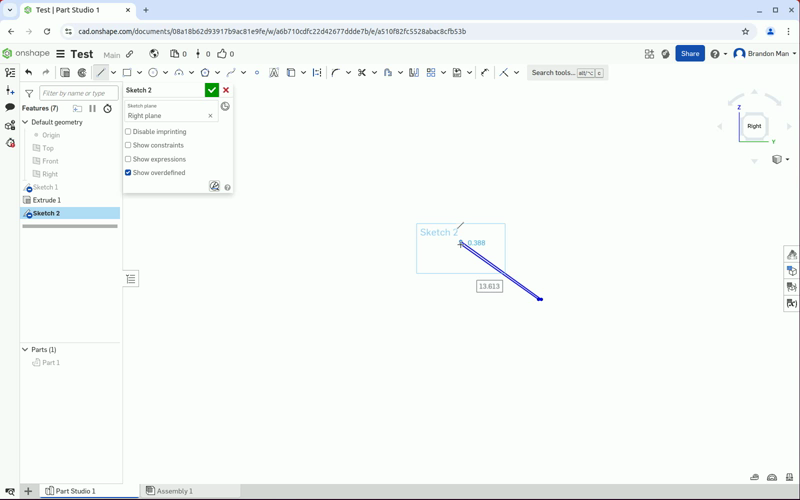
scroll(6)
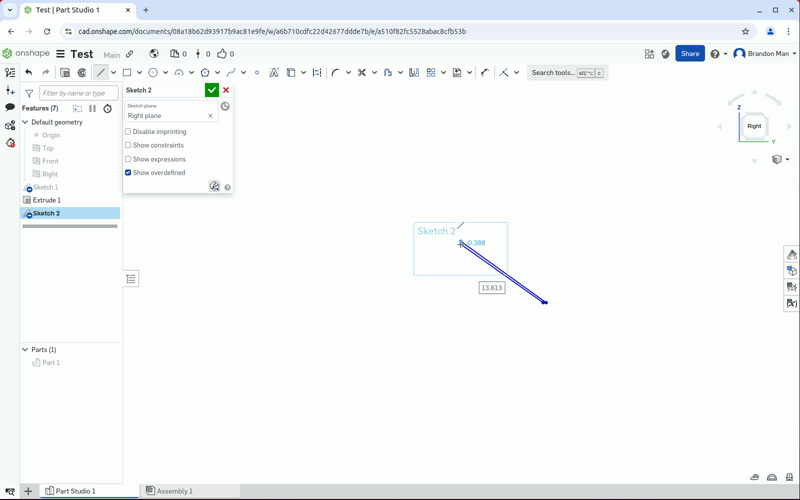
scroll(6)
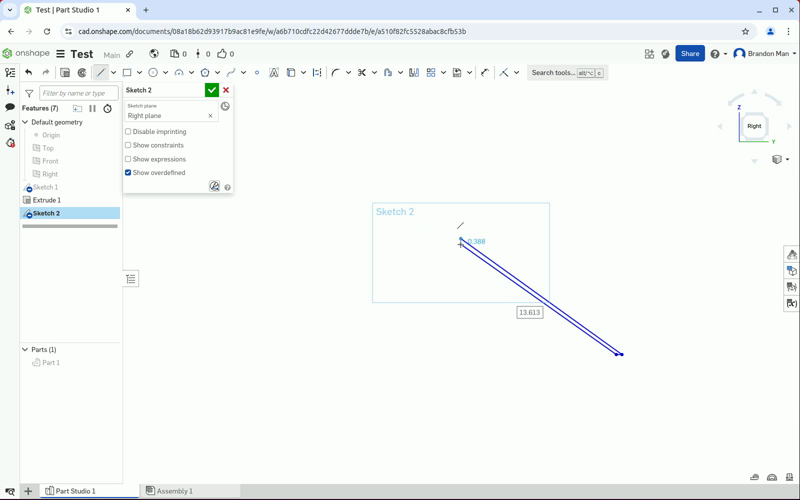
scroll(6)
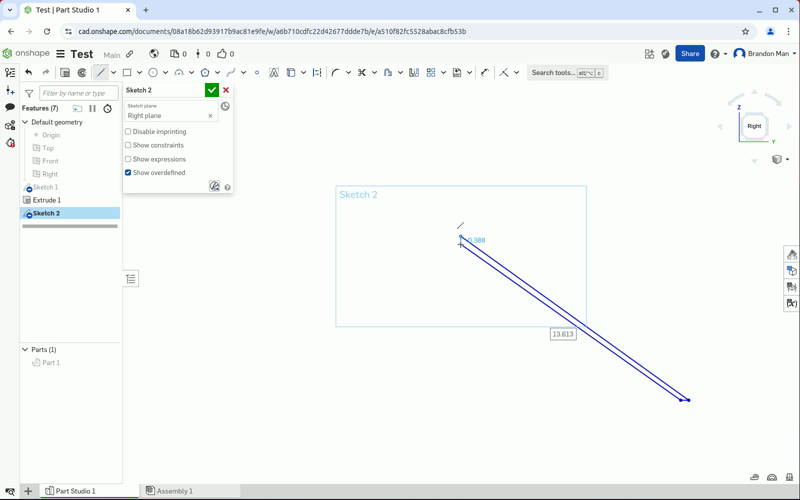
scroll(6)
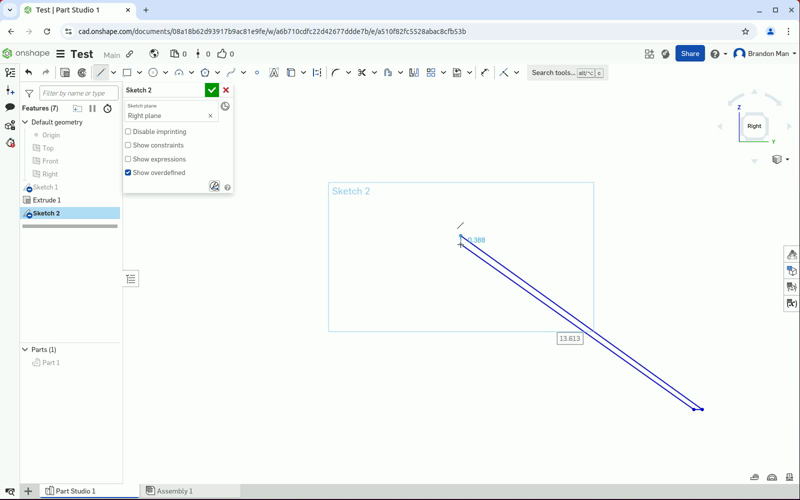
scroll(6)
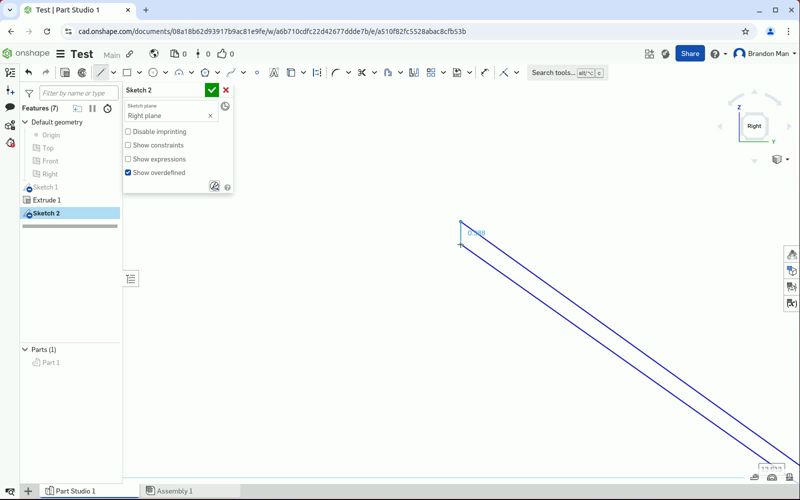
key_up(shift)
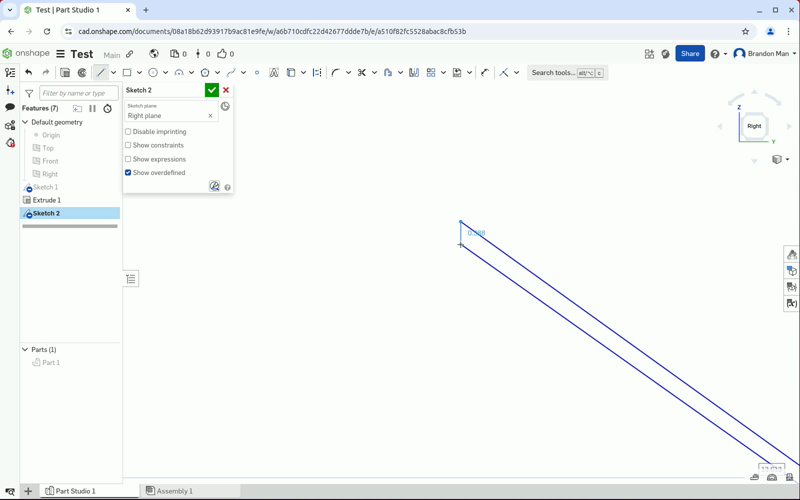
click(460, 244)
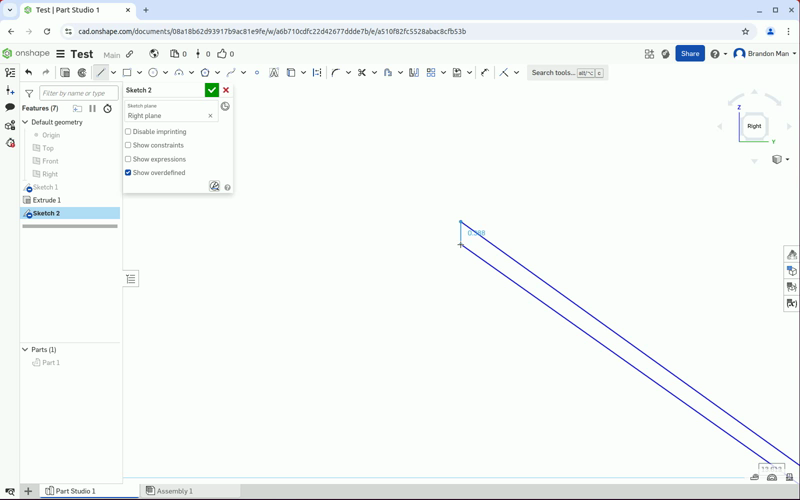
scroll(-6)
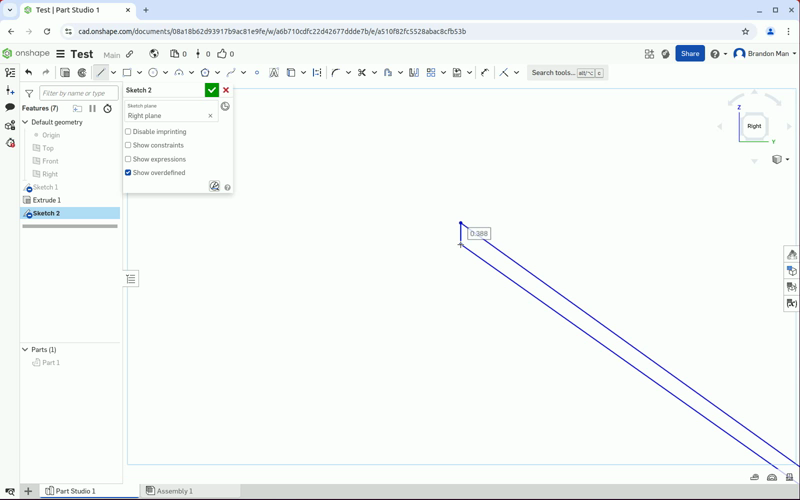
scroll(-6)
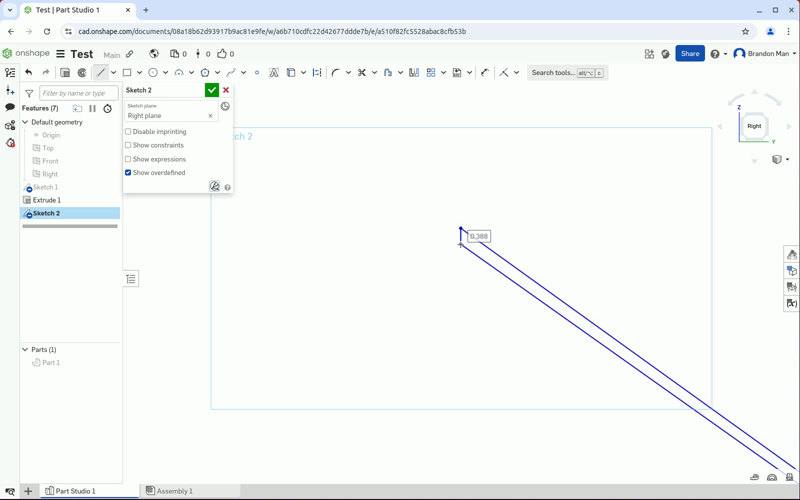
scroll(-6)
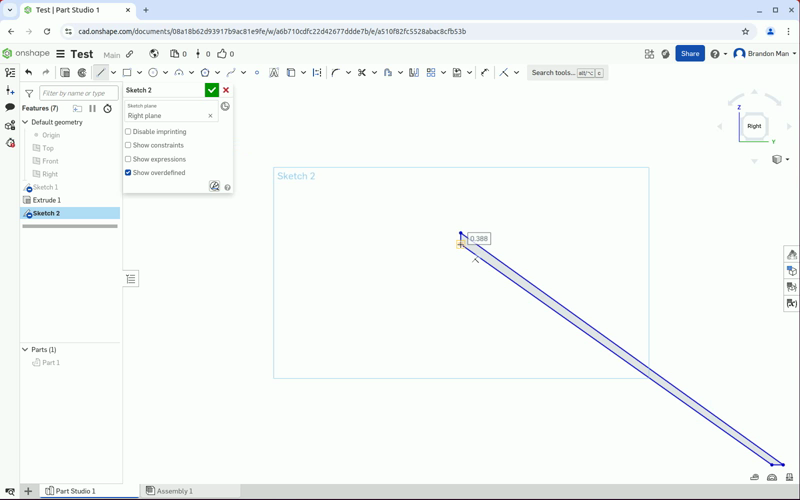
scroll(-6)
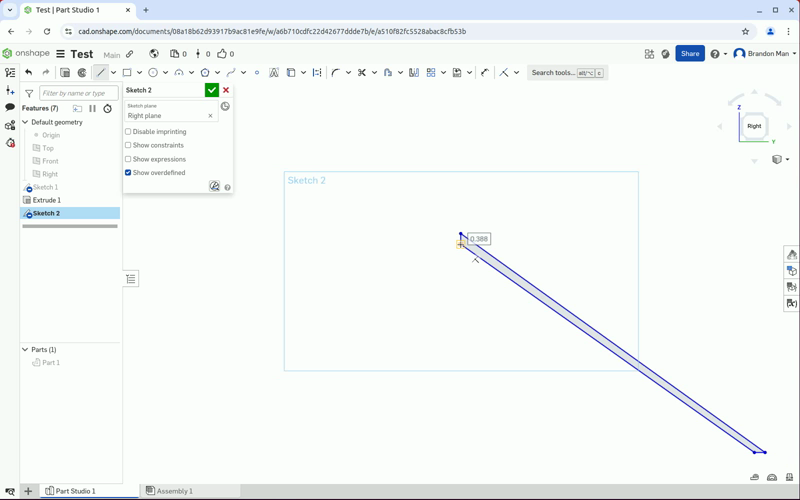
scroll(-6)
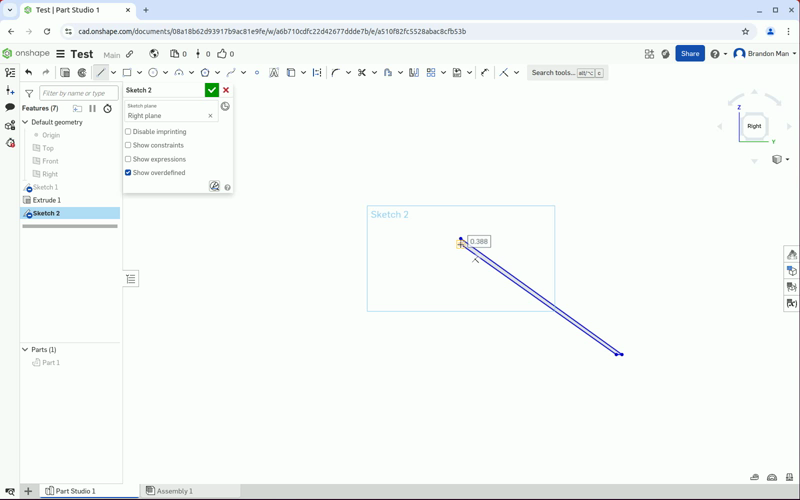
scroll(-6)
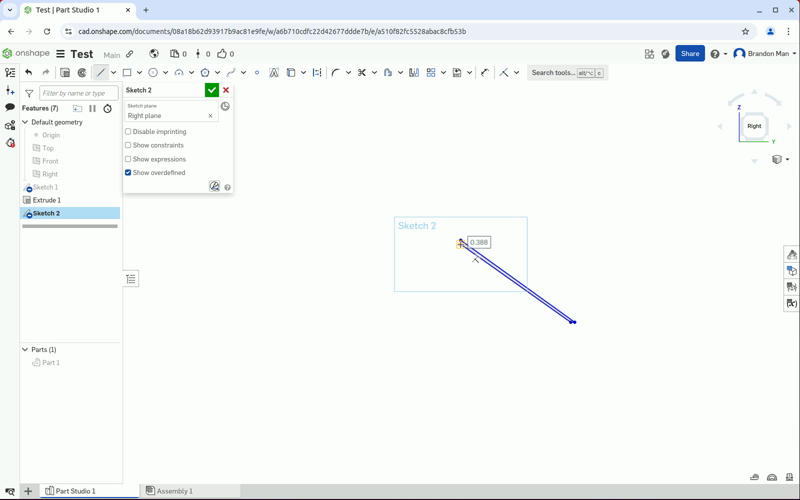
scroll(-6)
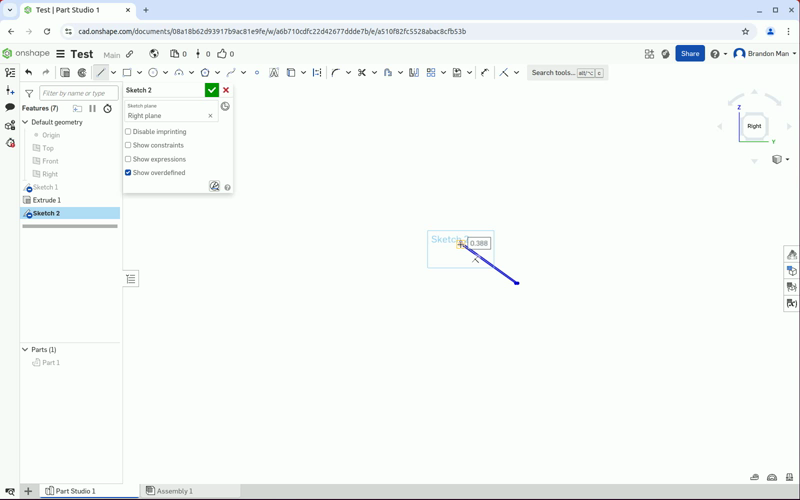
key(esc)
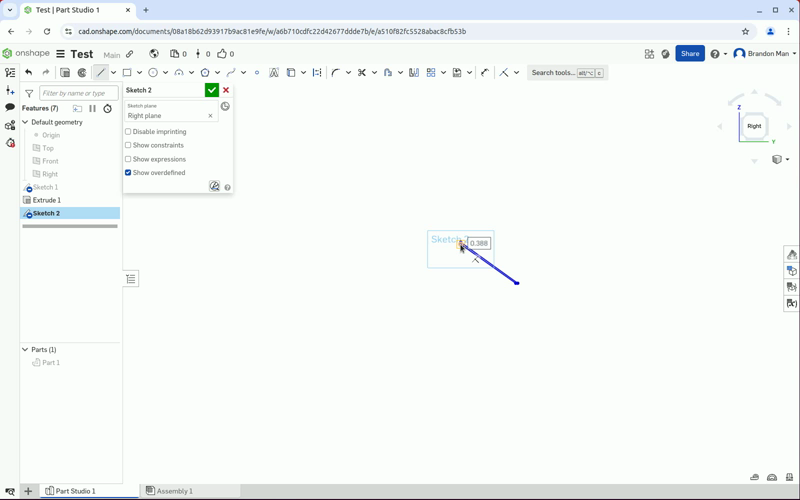
mouse_move(515, 282)
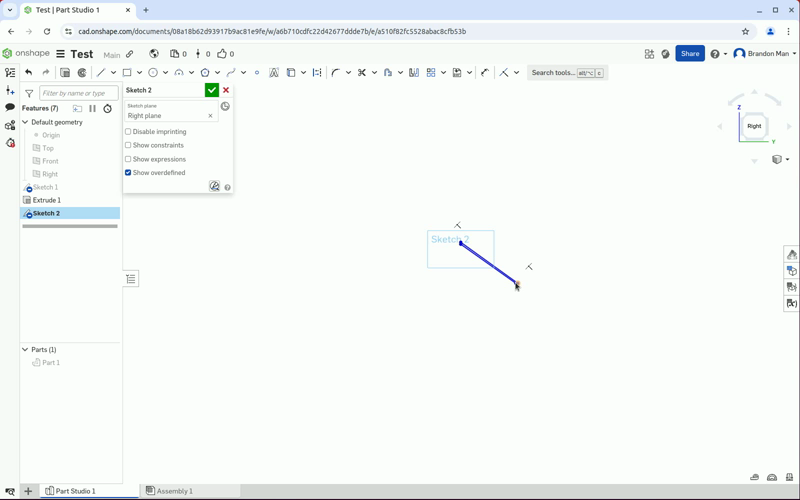
scroll(6)
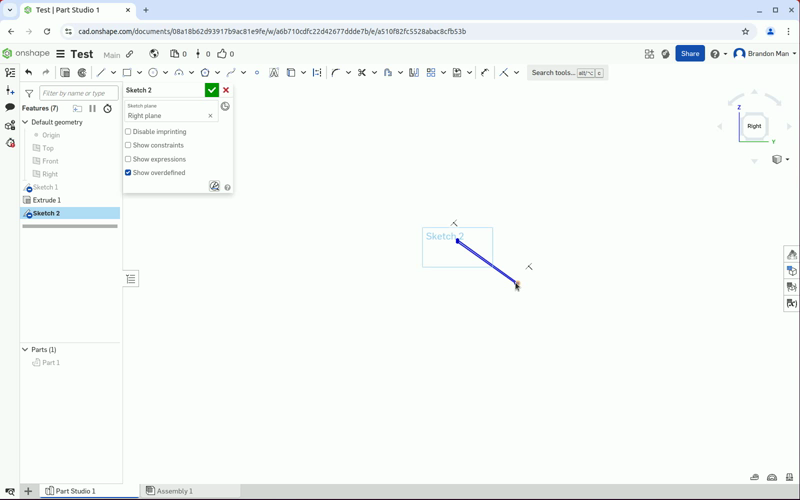
scroll(6)
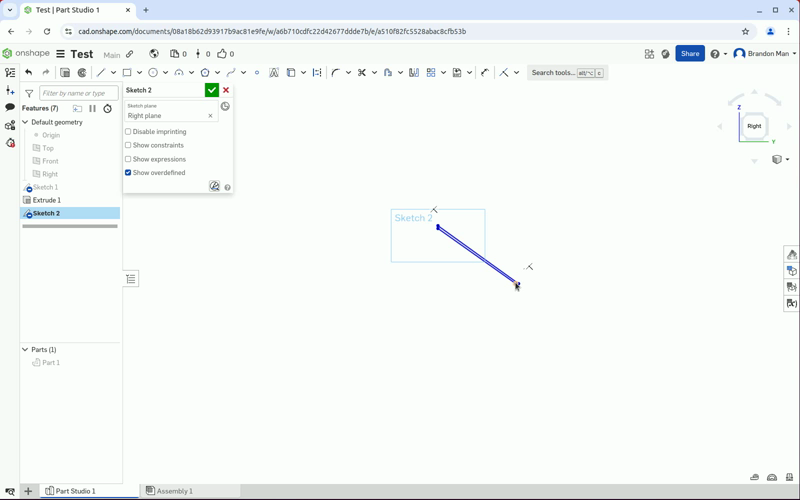
scroll(6)
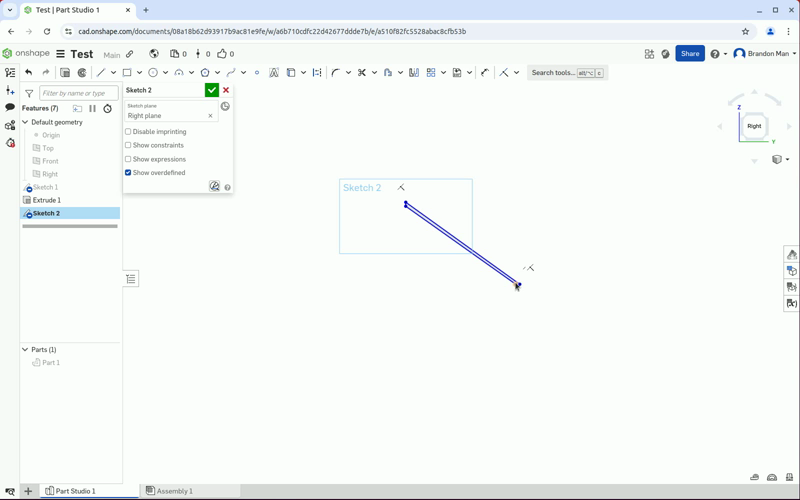
scroll(6)
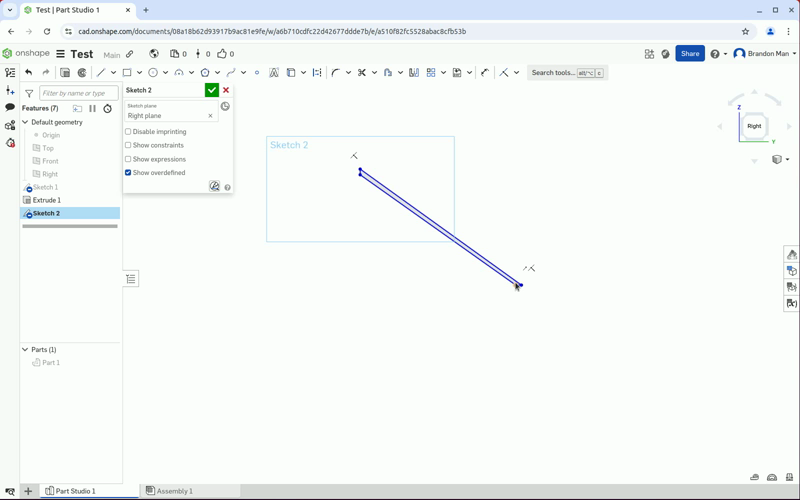
scroll(6)
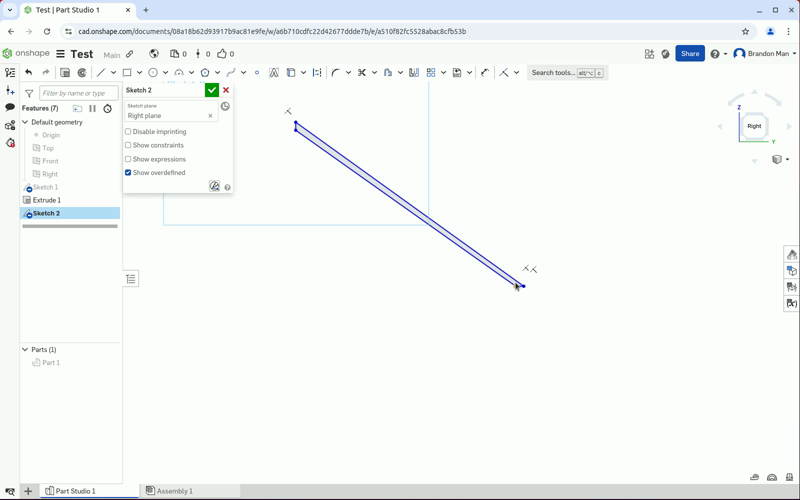
scroll(6)
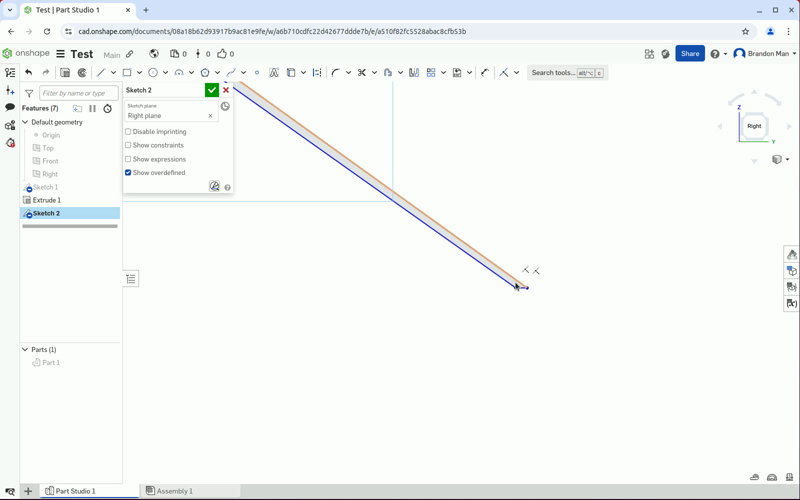
scroll(6)
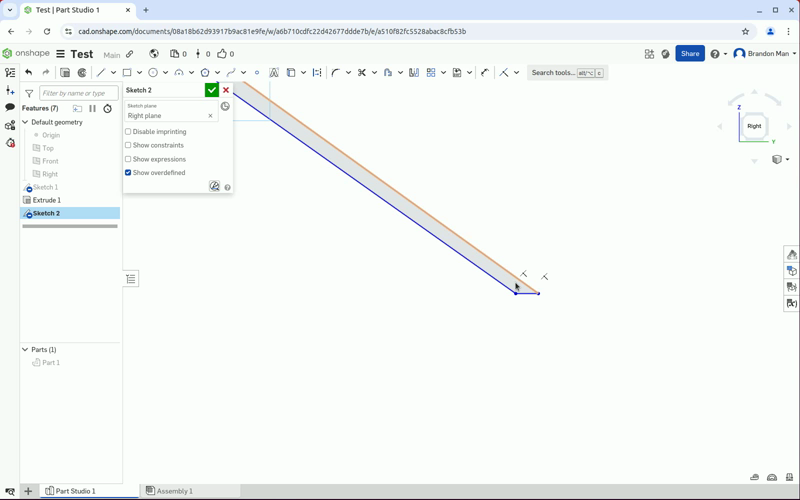
click(515, 282)
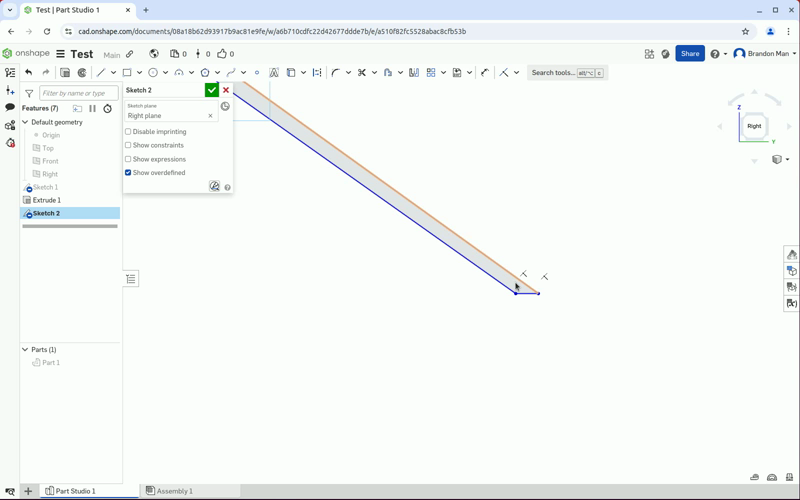
scroll(-6)
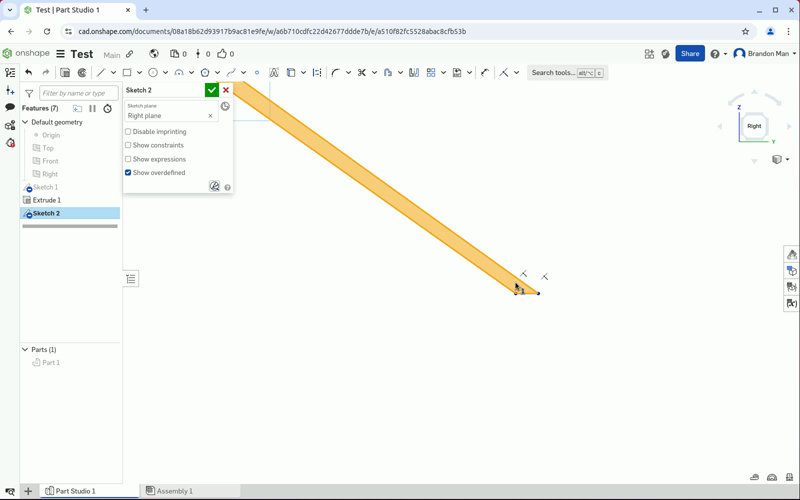
scroll(-6)
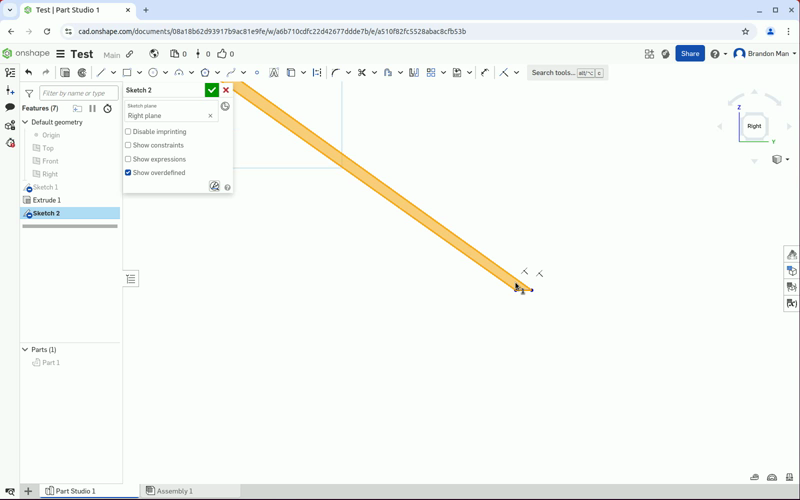
scroll(-6)
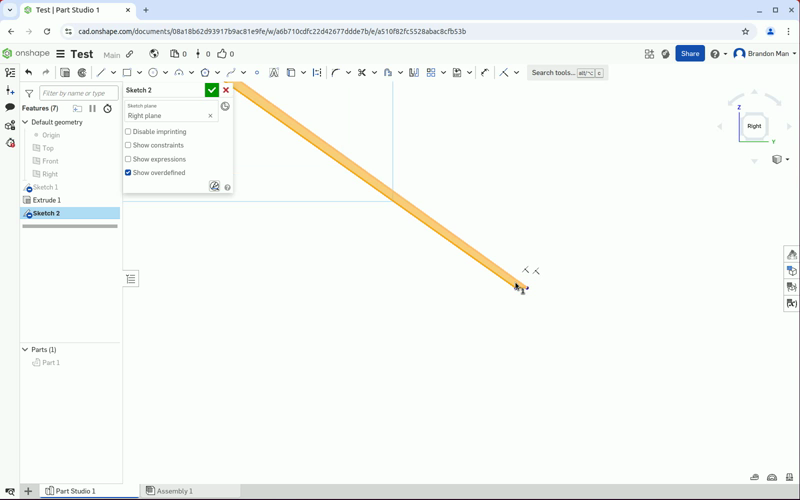
scroll(-6)
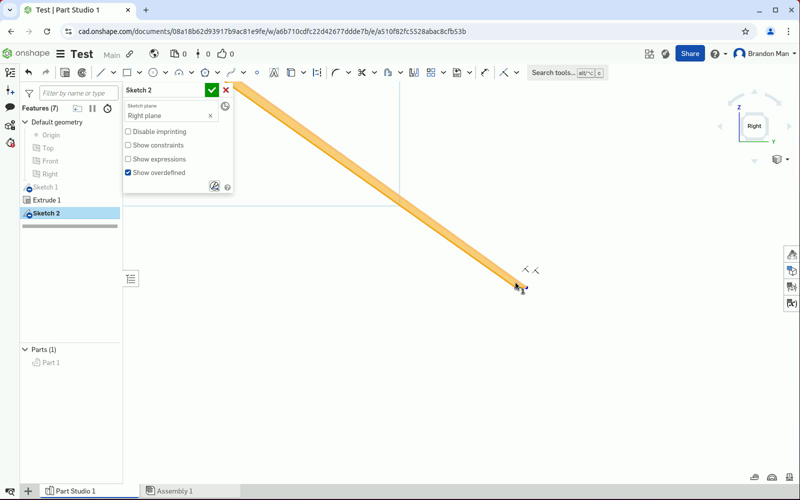
scroll(-6)
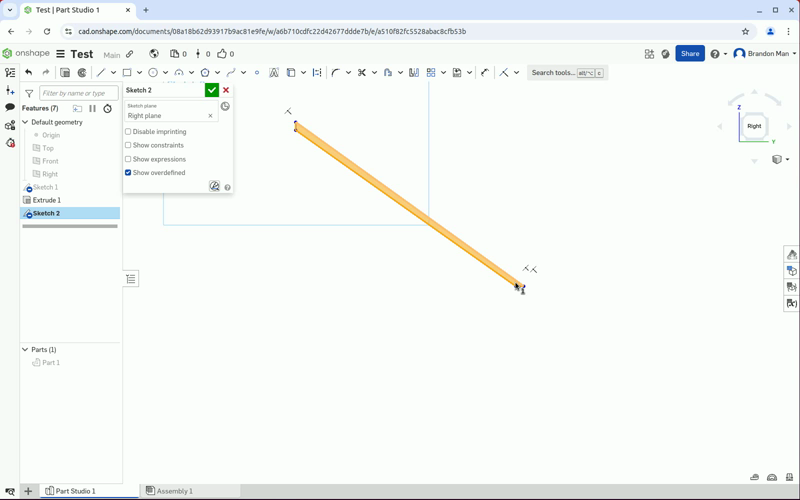
scroll(-6)
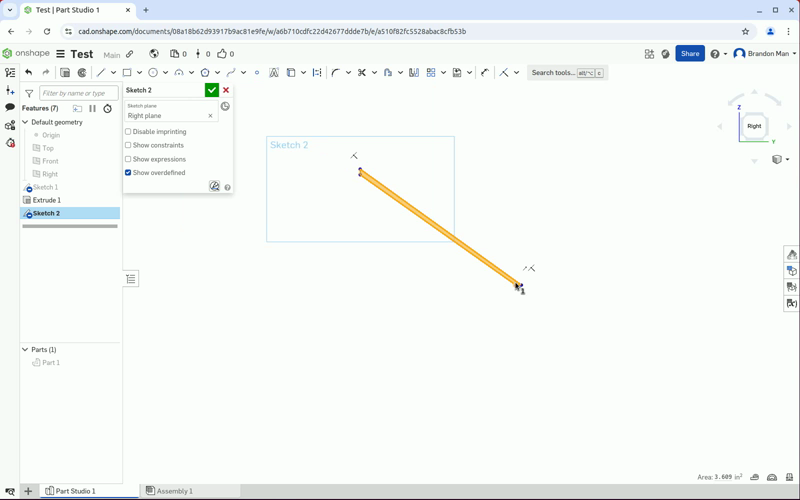
scroll(-6)
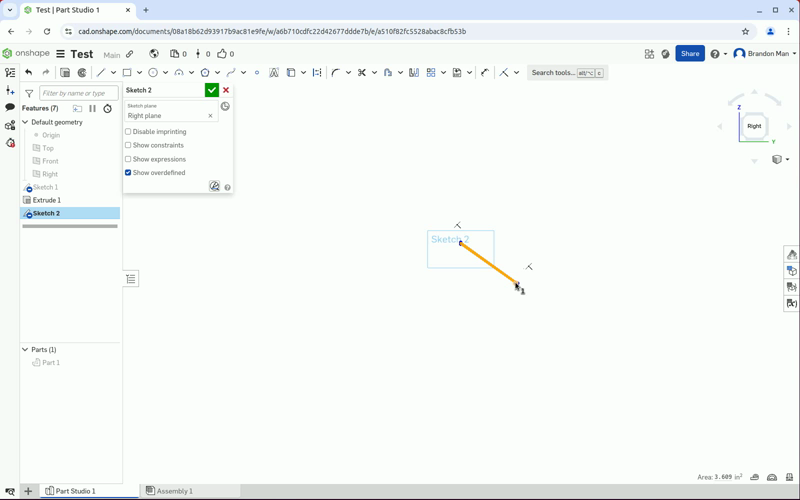
mouse_move(73, 352)
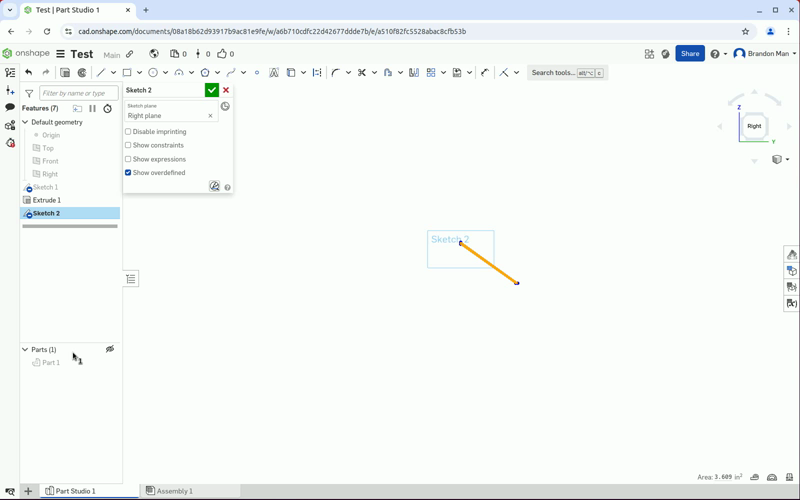
key(shift+y)
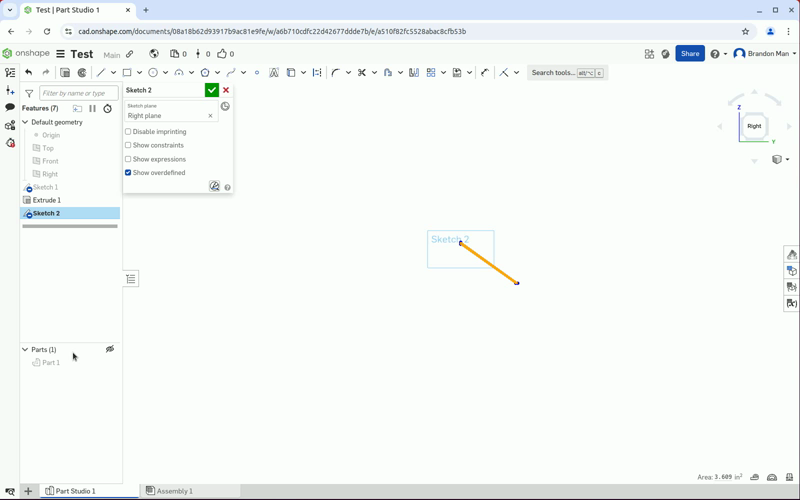
key(shift+e)
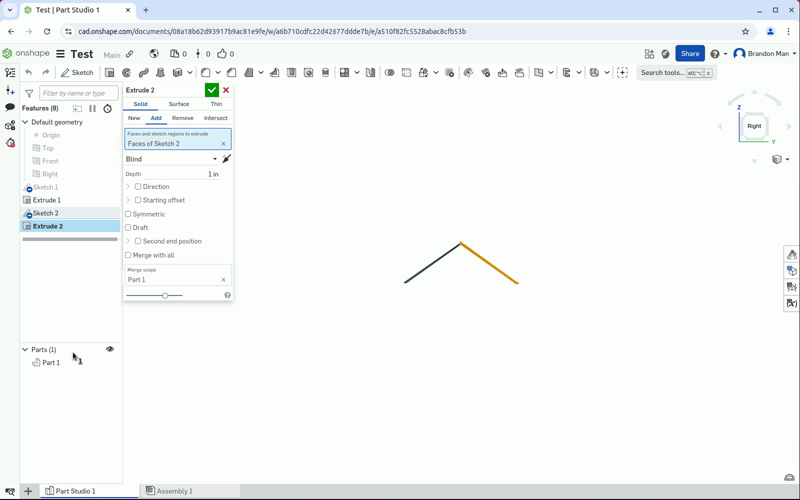
mouse_move(143, 106)
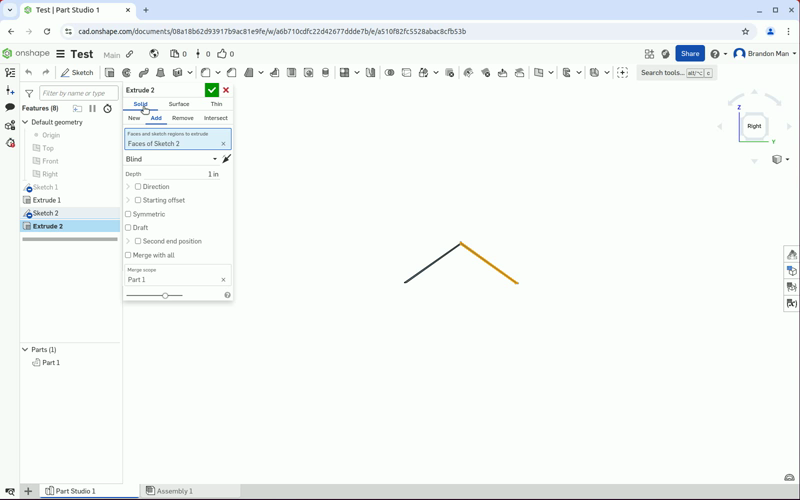
click(143, 106)
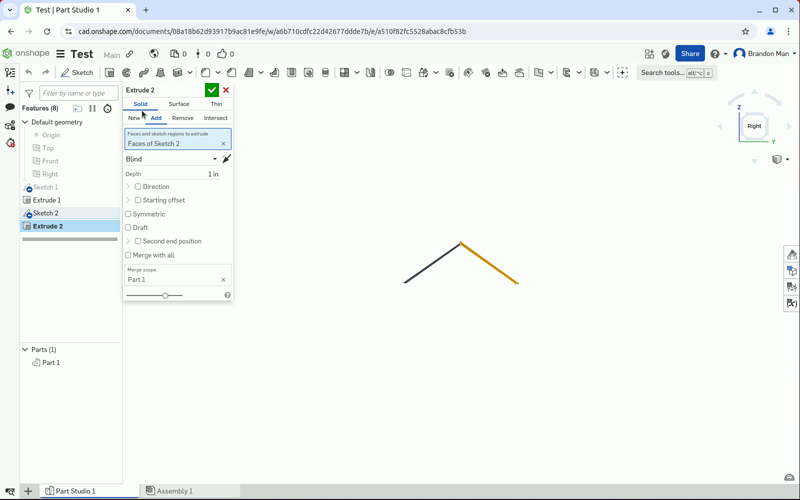
mouse_move(137, 120)
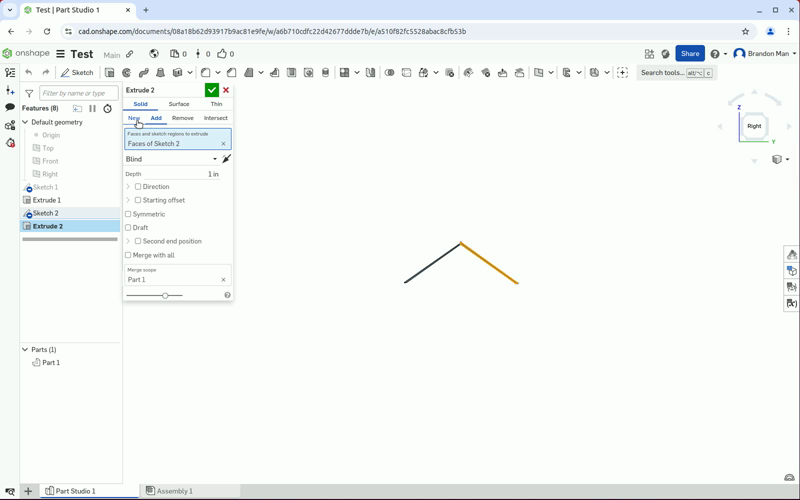
click(137, 120)
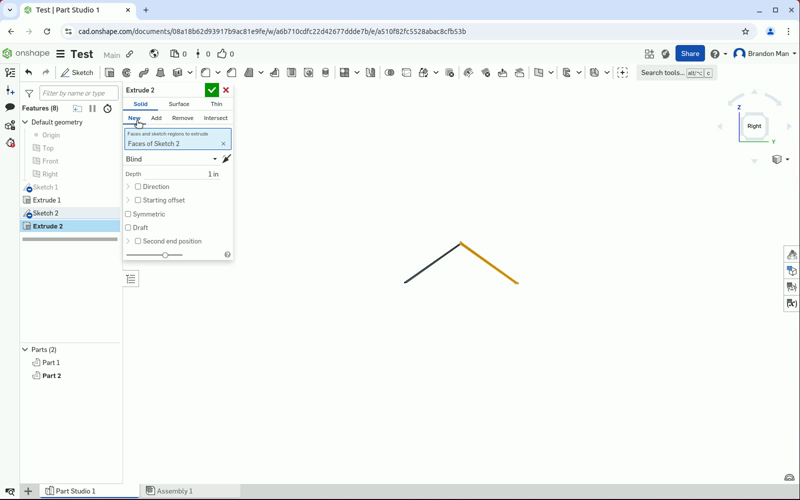
key(tab, 4)
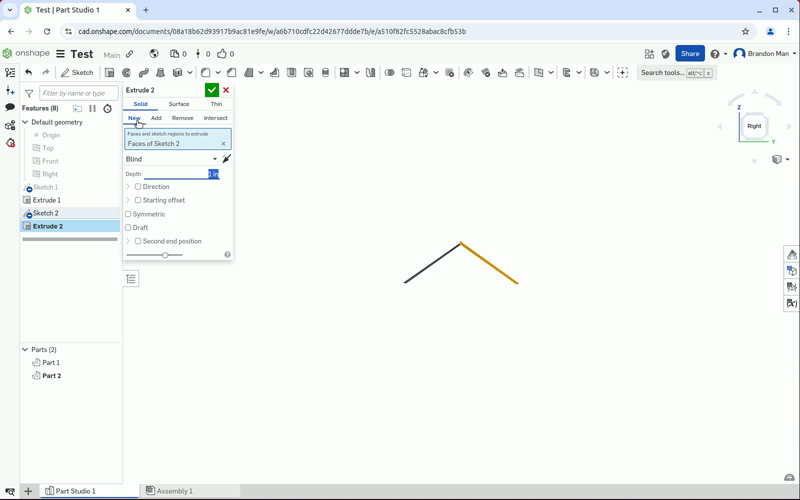
text(23.108)
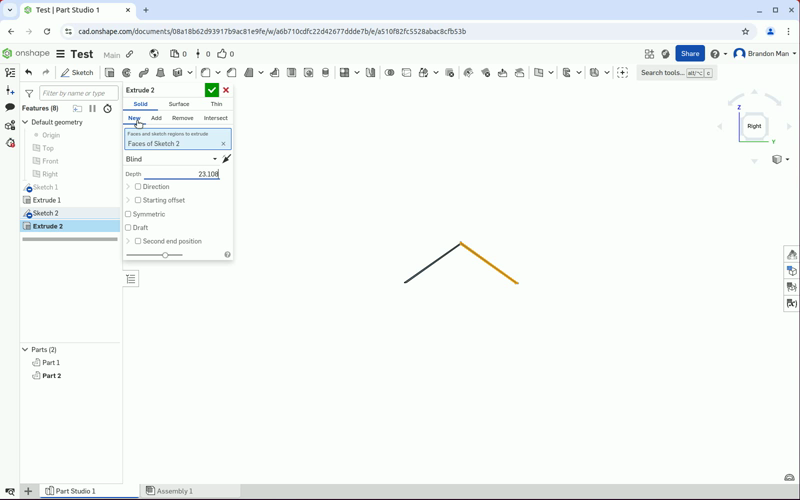
key(enter)
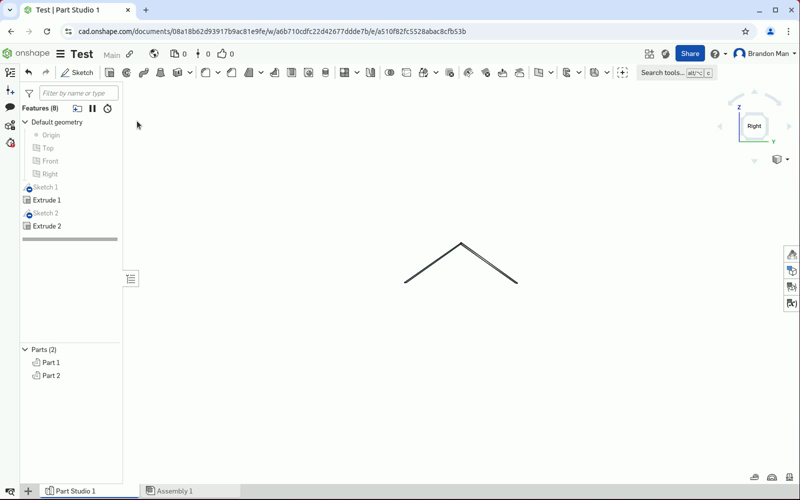
key(shift+h)
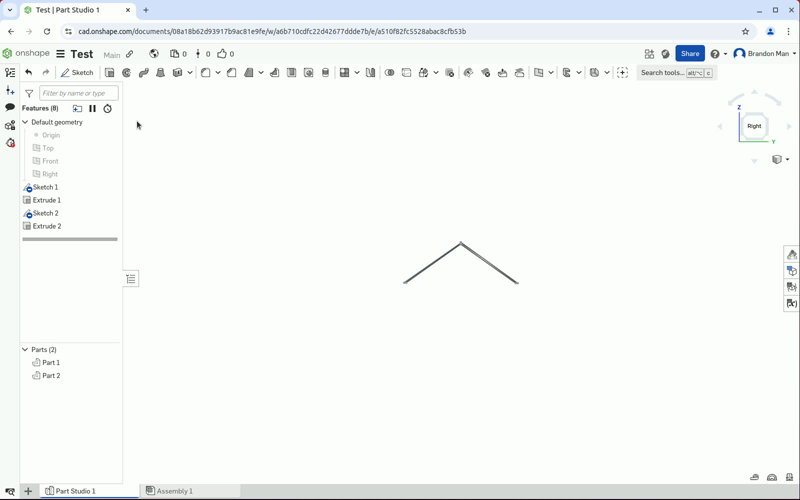
key(shift+h)
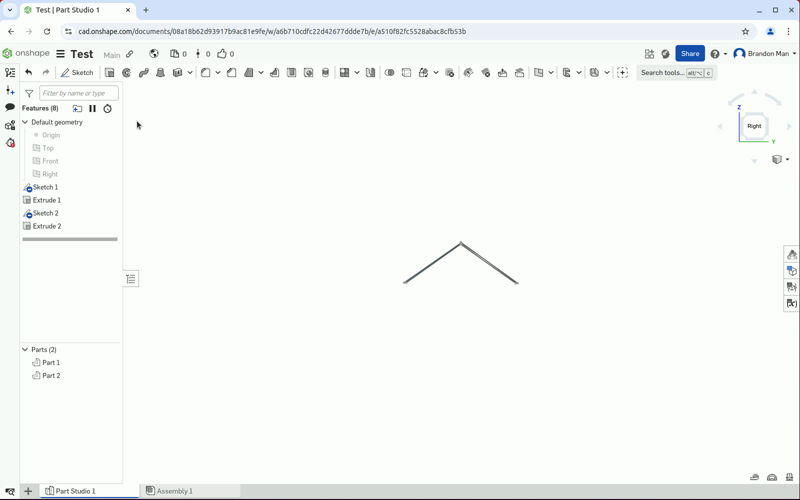
key(shift+7)
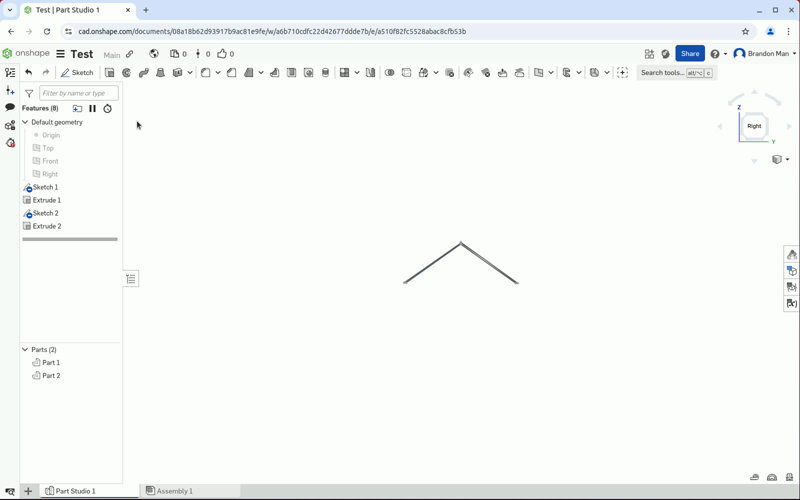
key(right, 2)
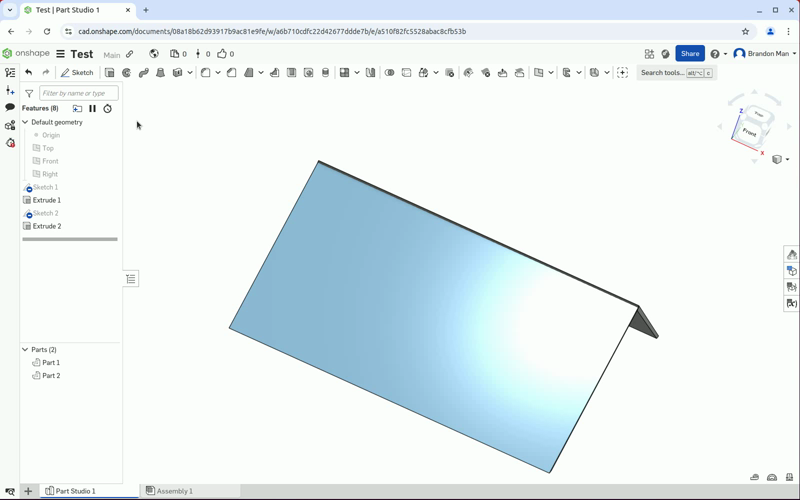
key(down, 2)
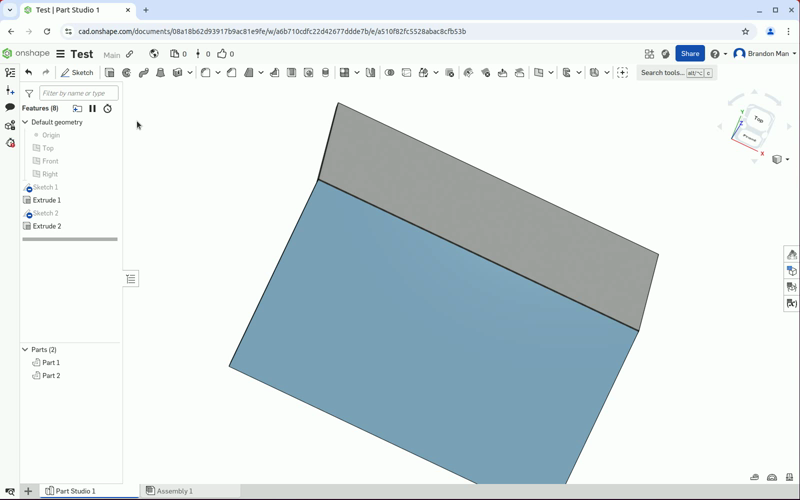
key(up, 2)
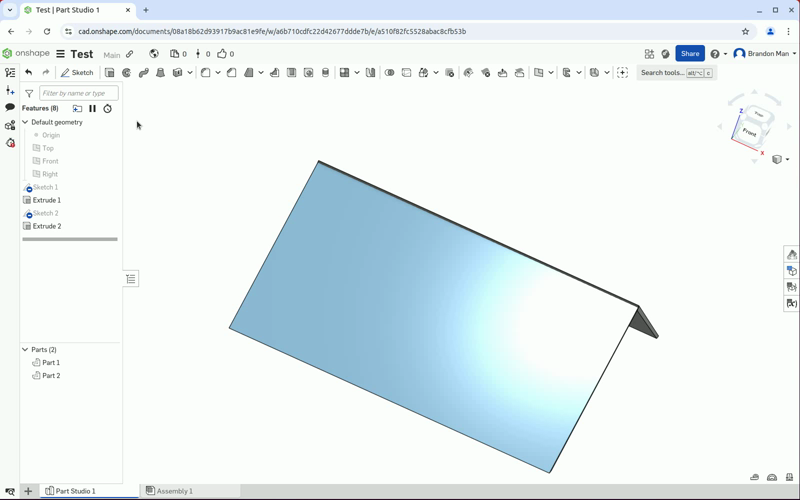
key(left, 2)
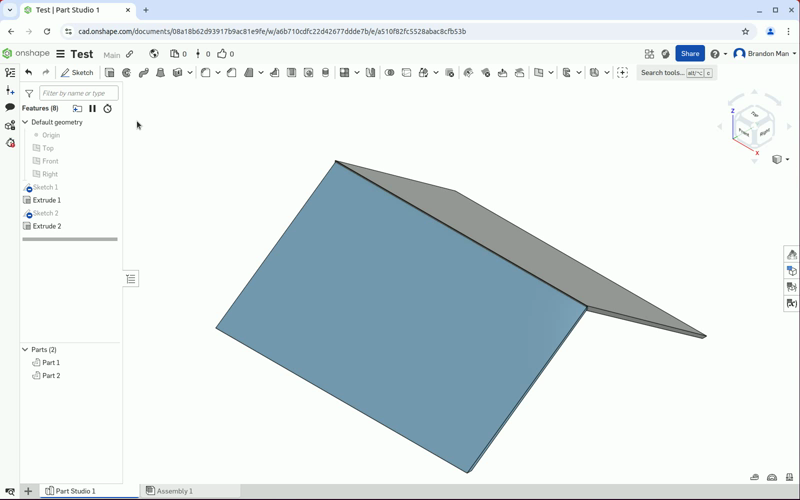
mouse_move(73, 189)
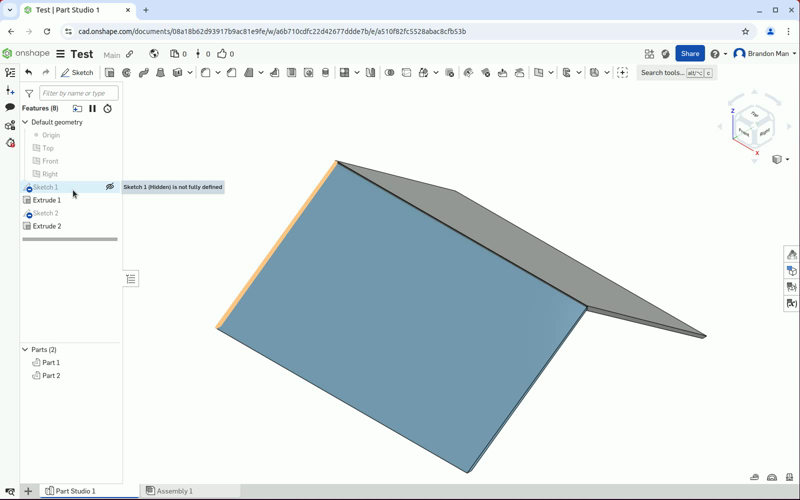
click(73, 189)